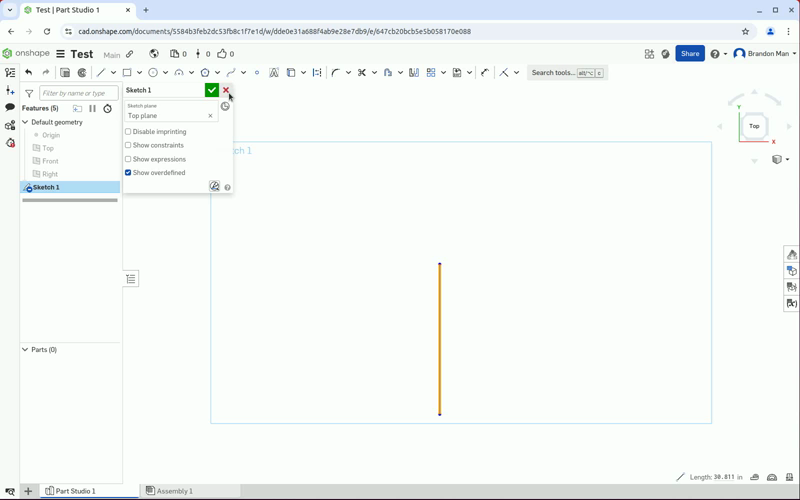
key(shift+h)
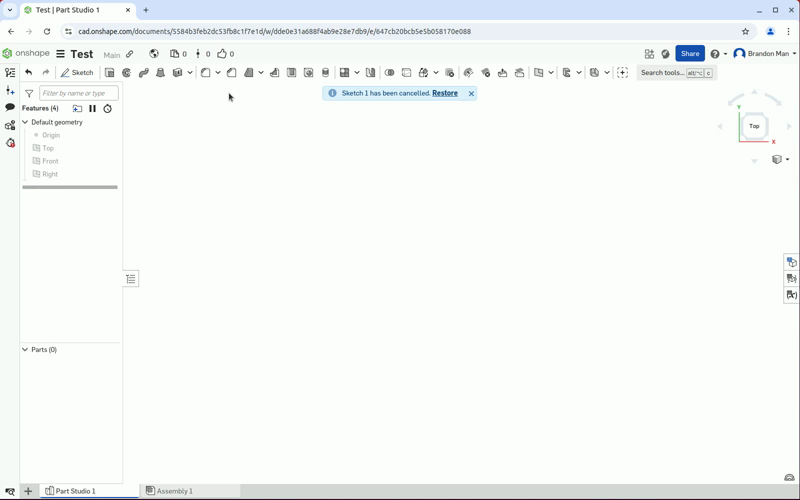
mouse_move(73, 352)
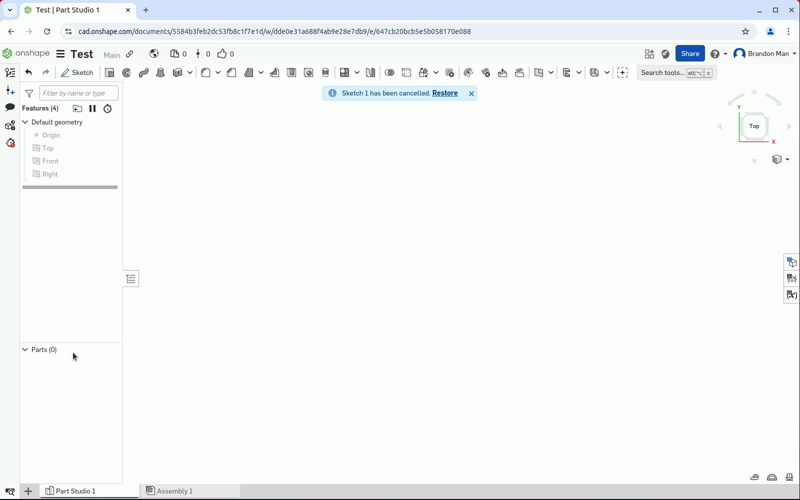
key(y)
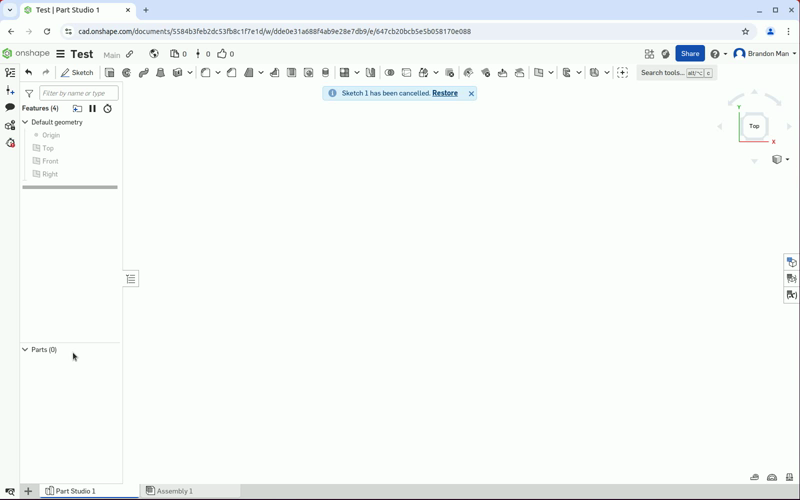
key(shift+p)
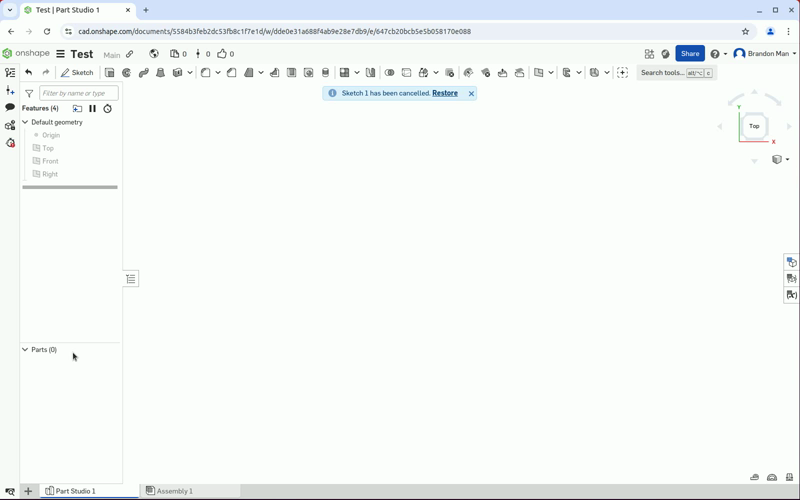
key(space)
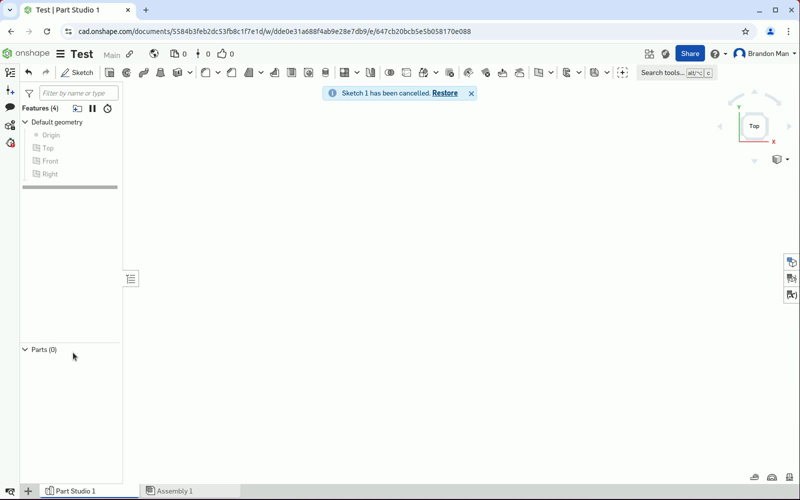
key_down(shift)
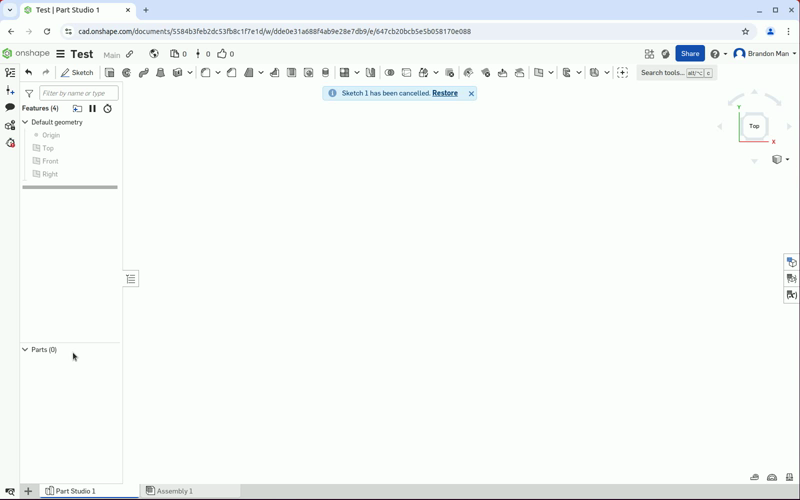
key(up)
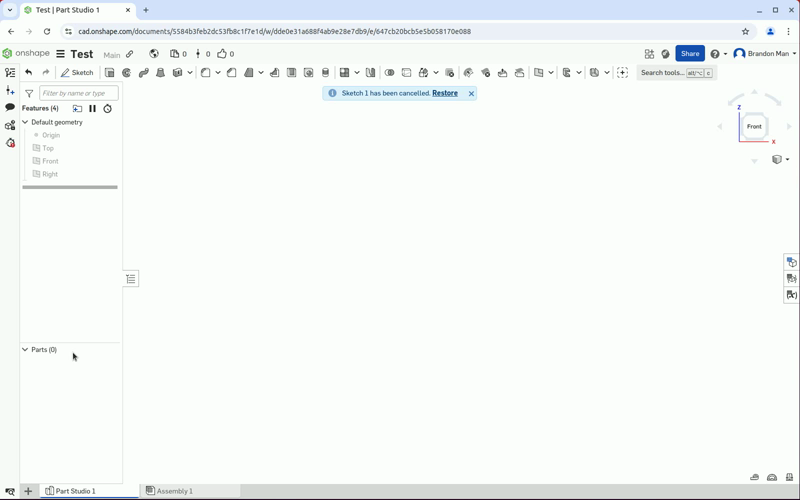
key_up(shift)
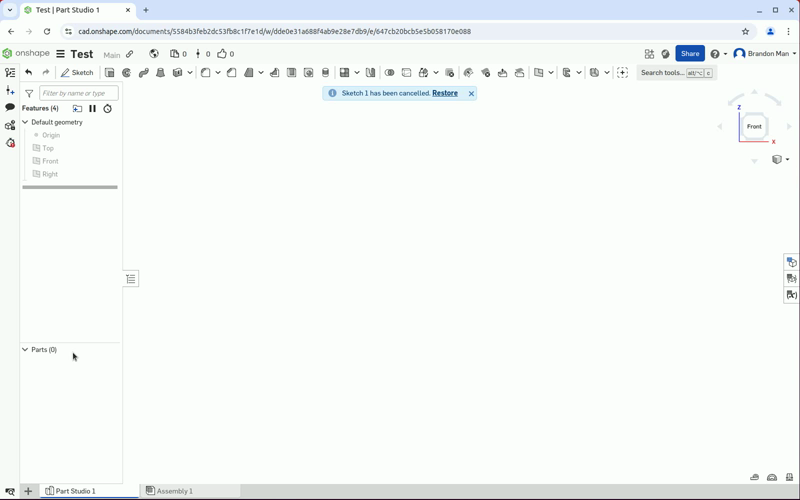
key(space)
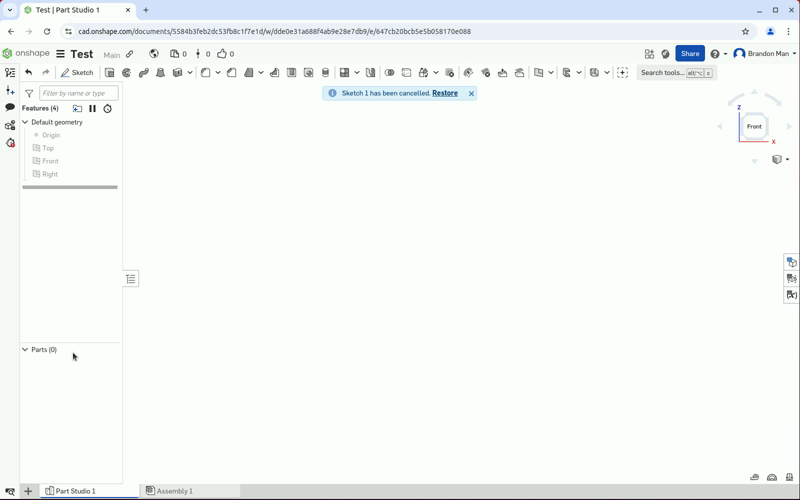
key_down(shift)
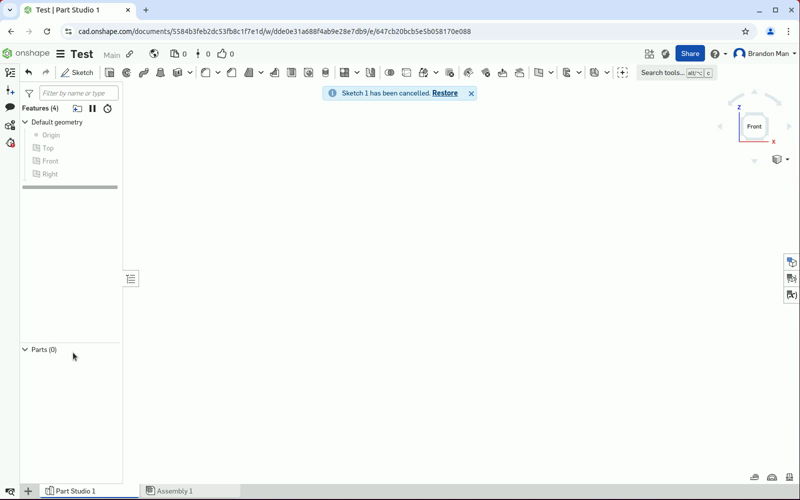
key(left)
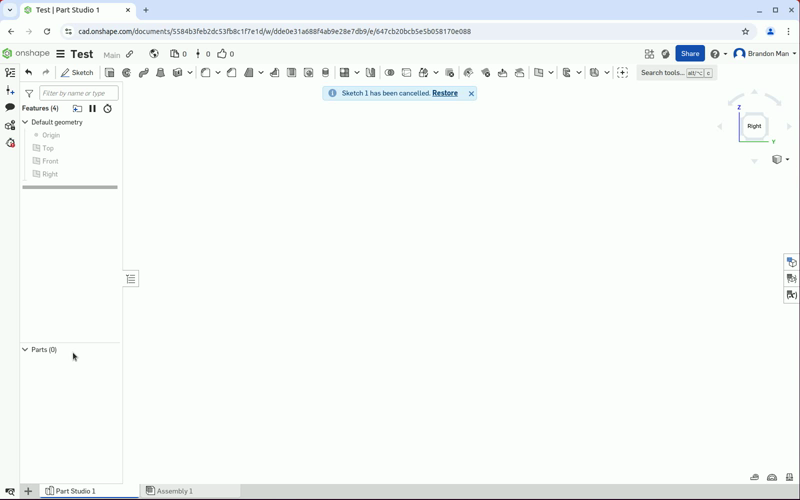
key_up(shift)
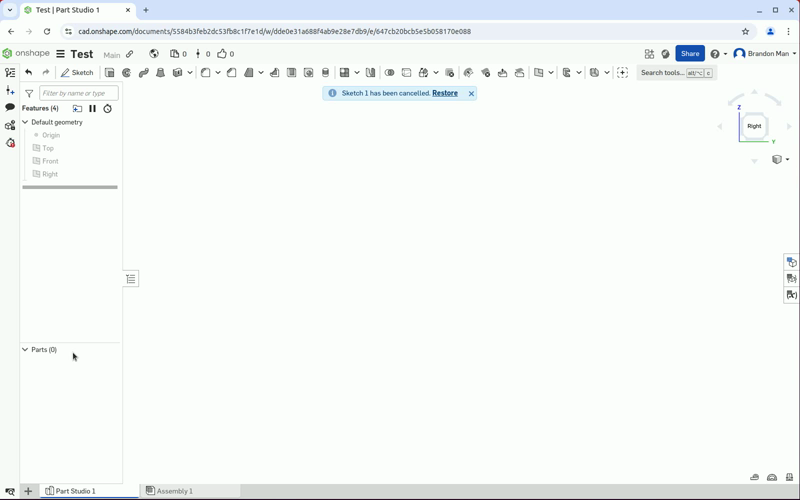
mouse_move(73, 352)
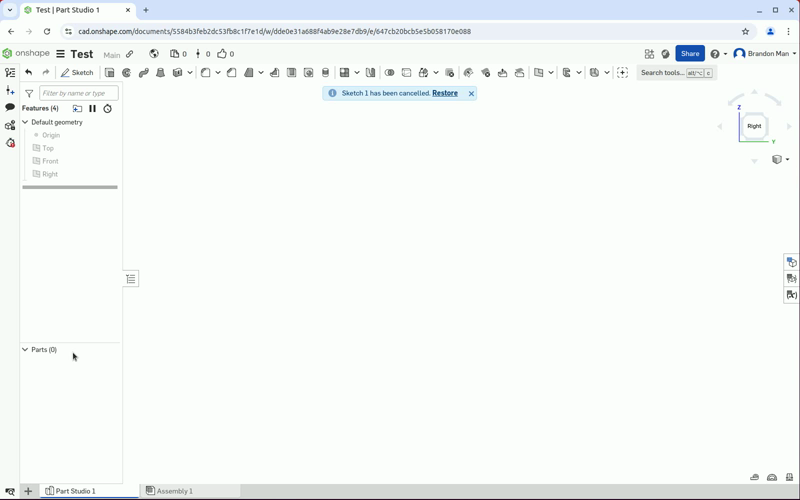
key(shift+y)
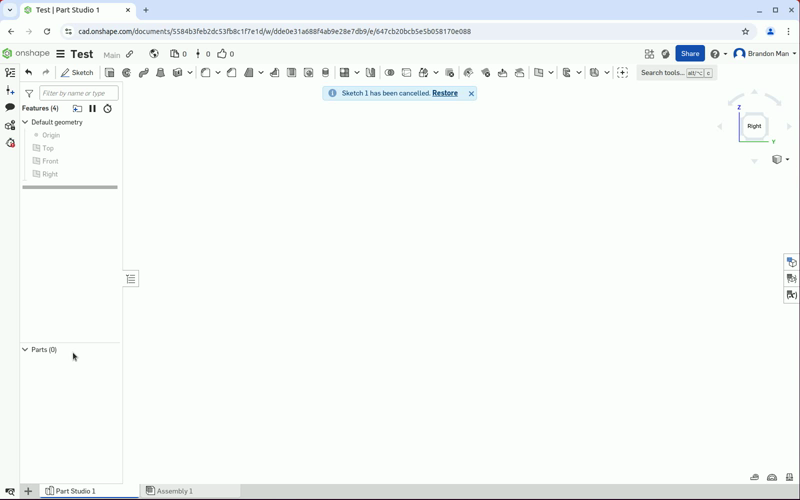
key(shift+s)
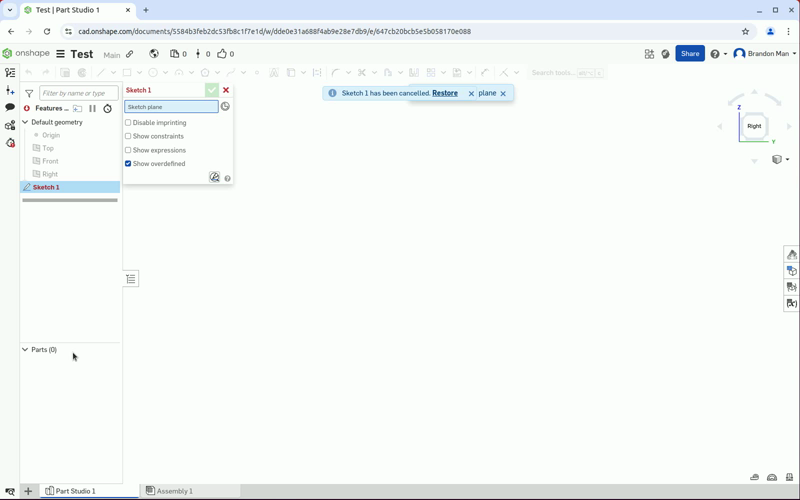
mouse_move(73, 176)
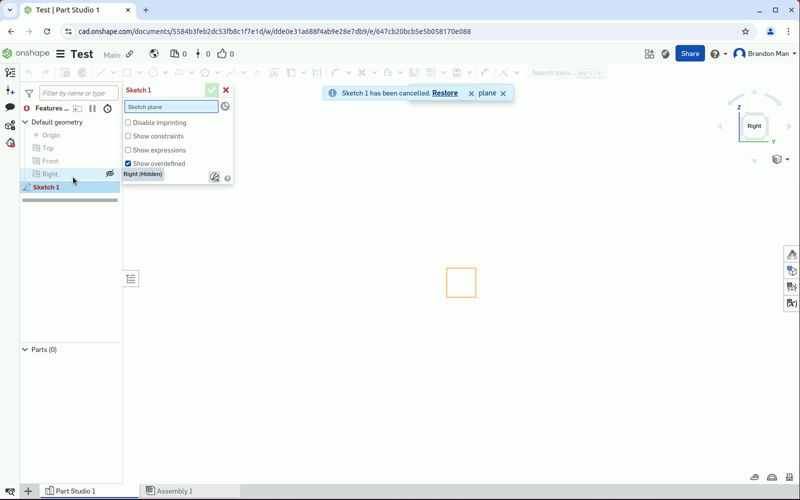
click(73, 176)
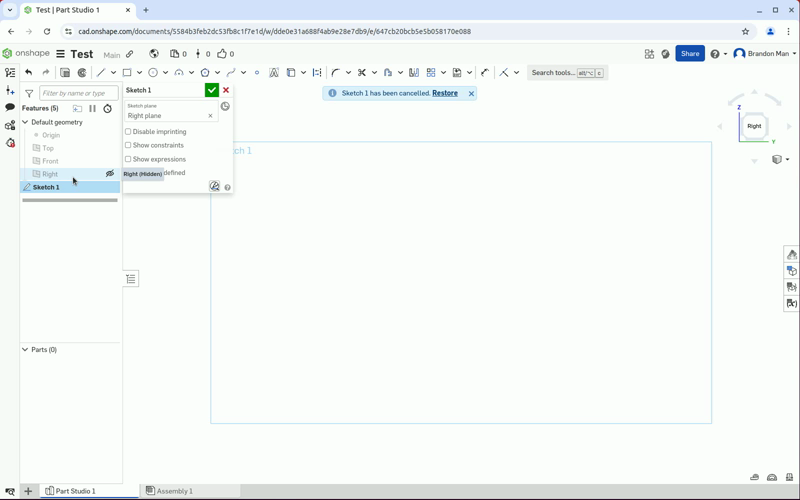
mouse_move(73, 352)
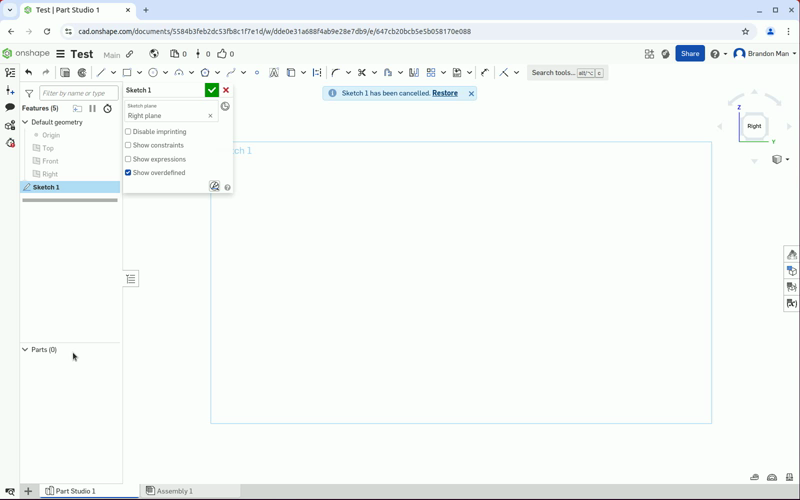
key(y)
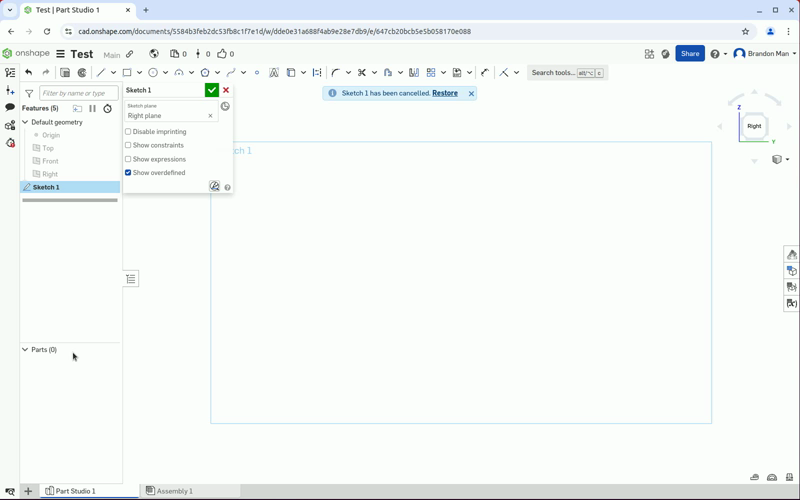
key(l)
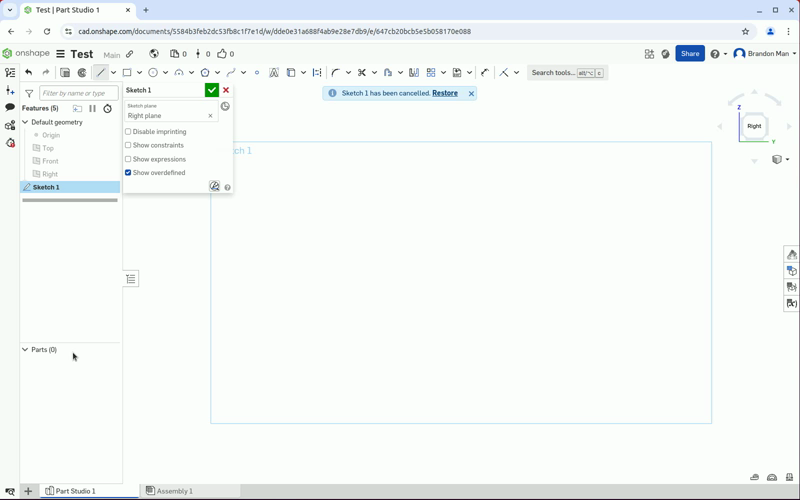
key_down(shift)
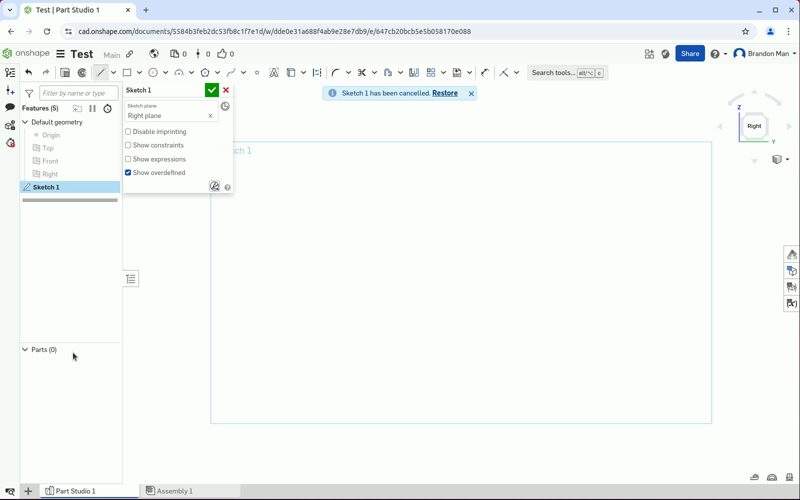
mouse_move(460, 282)
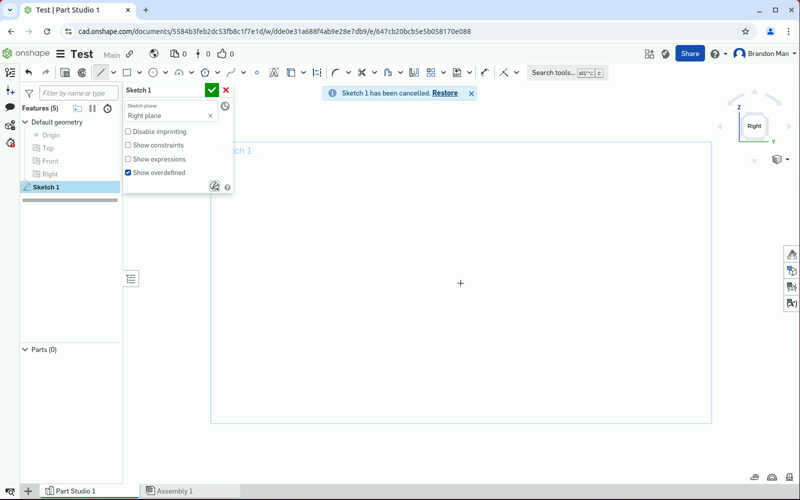
click(460, 282)
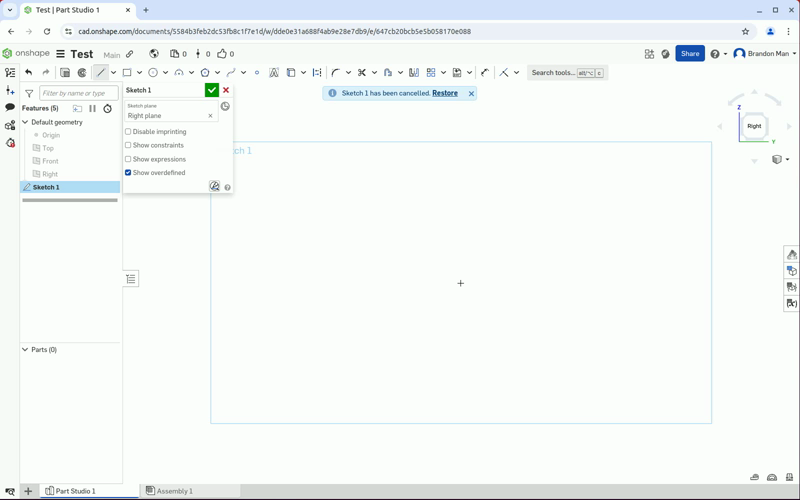
key_up(shift)
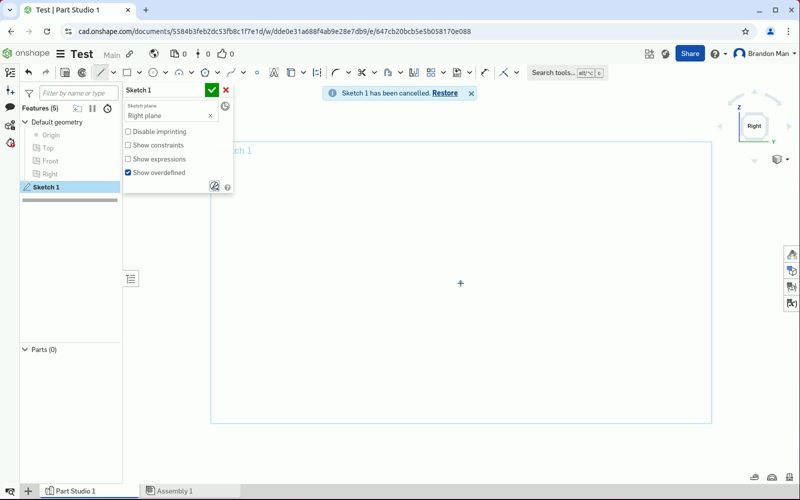
key_down(shift)
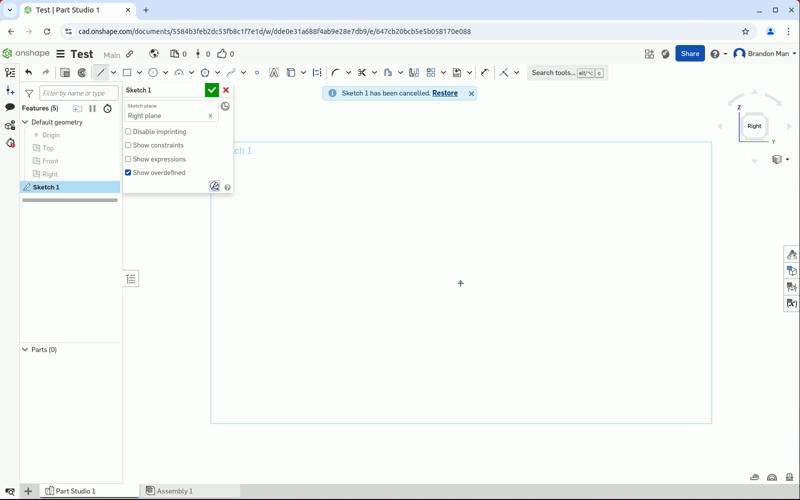
mouse_move(558, 282)
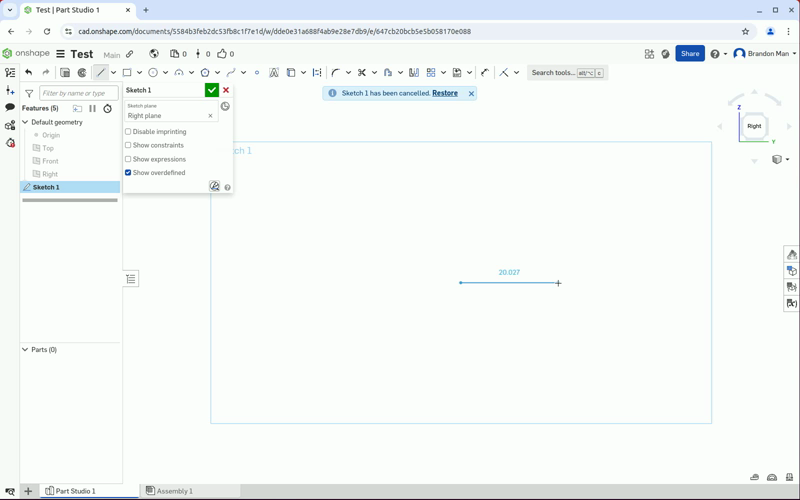
click(558, 282)
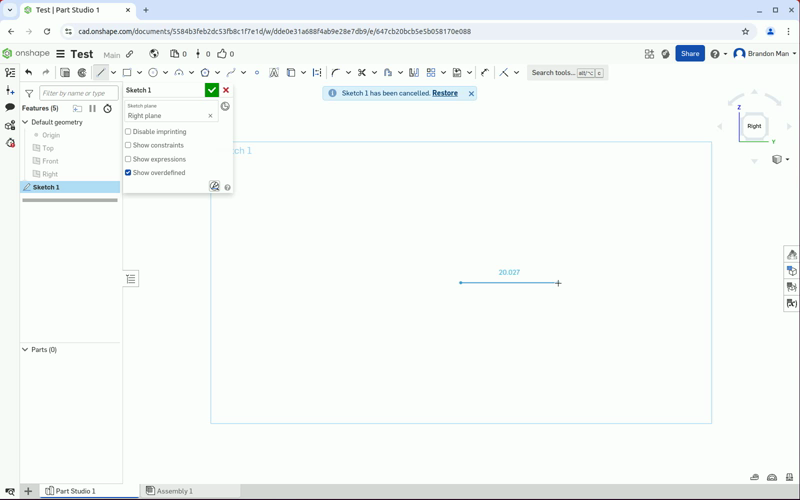
key_up(shift)
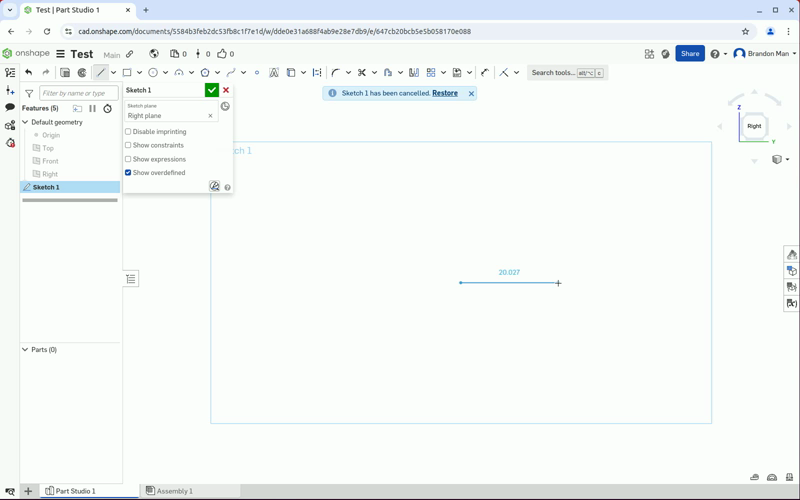
key_down(shift)
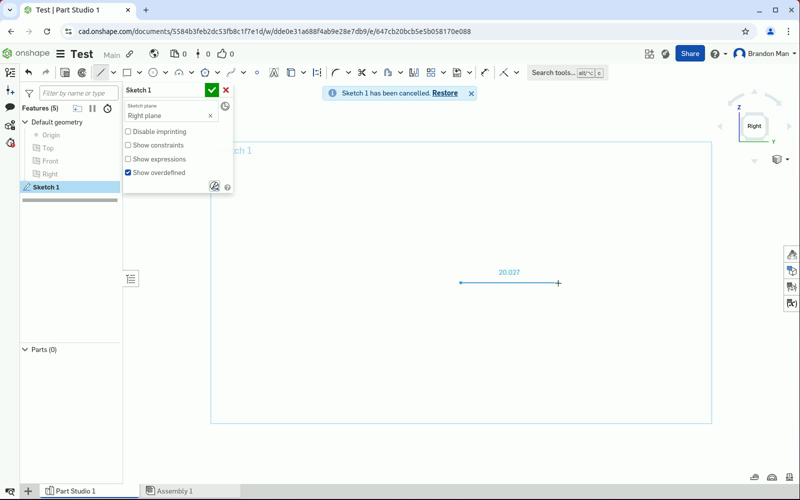
mouse_move(588, 282)
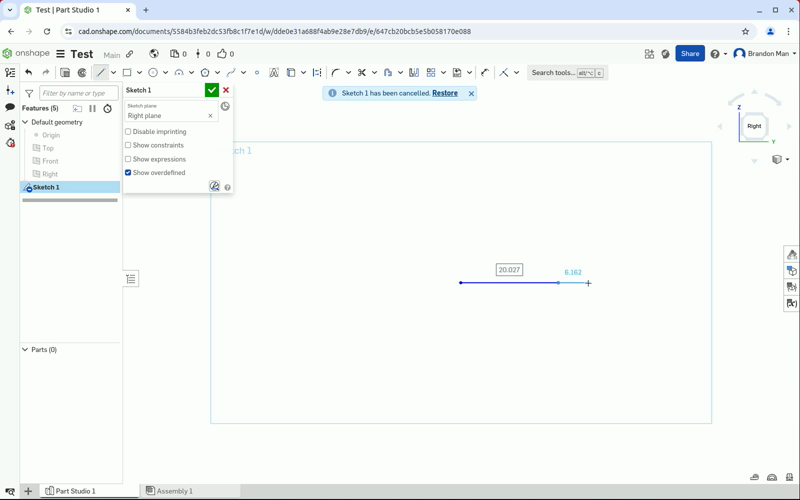
mouse_move(558, 266)
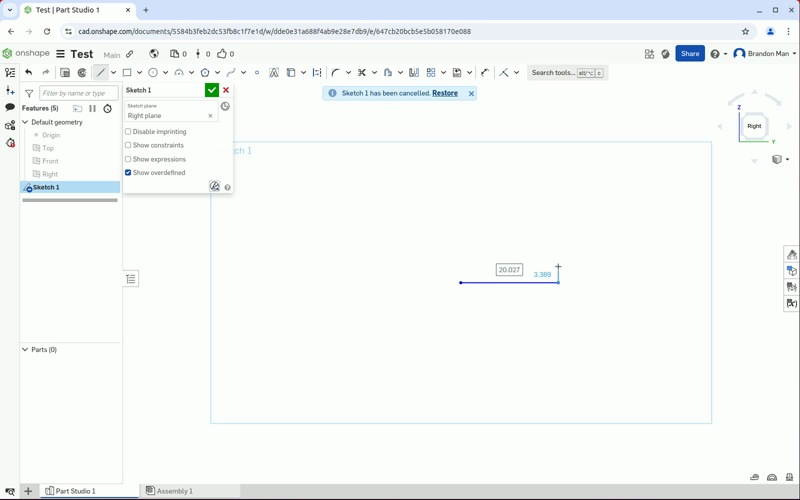
click(558, 266)
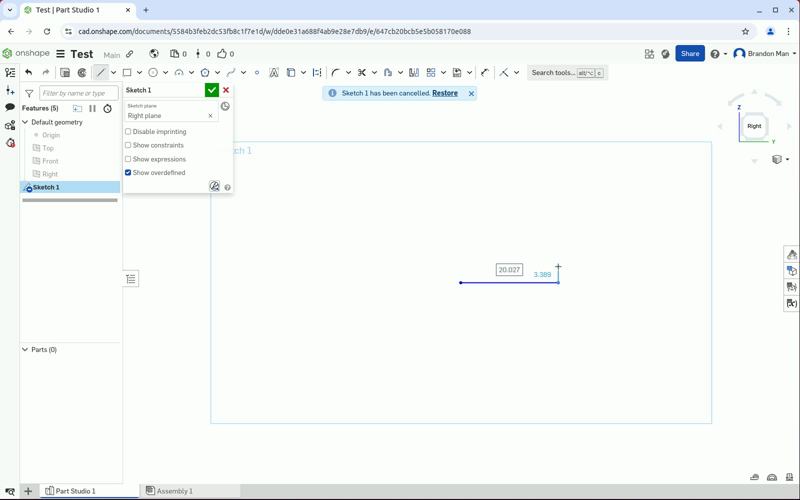
key_up(shift)
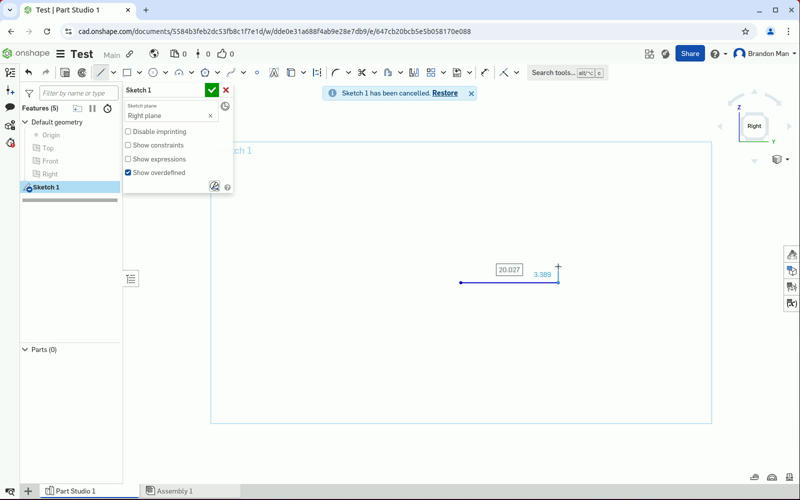
key_down(shift)
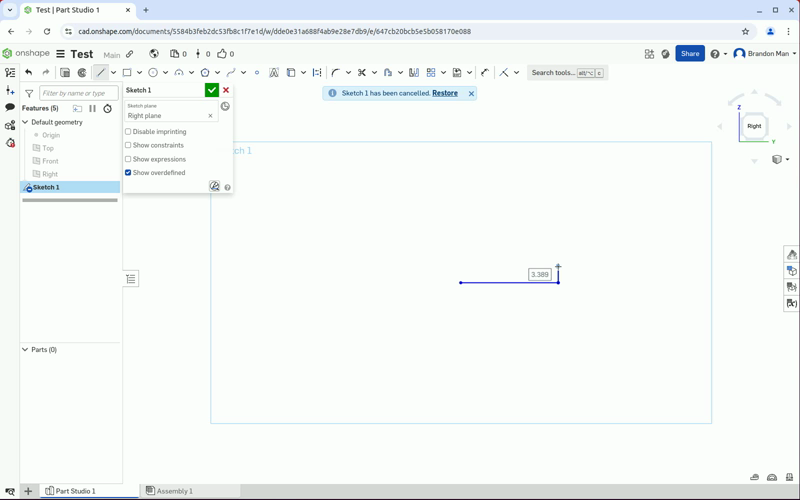
mouse_move(460, 266)
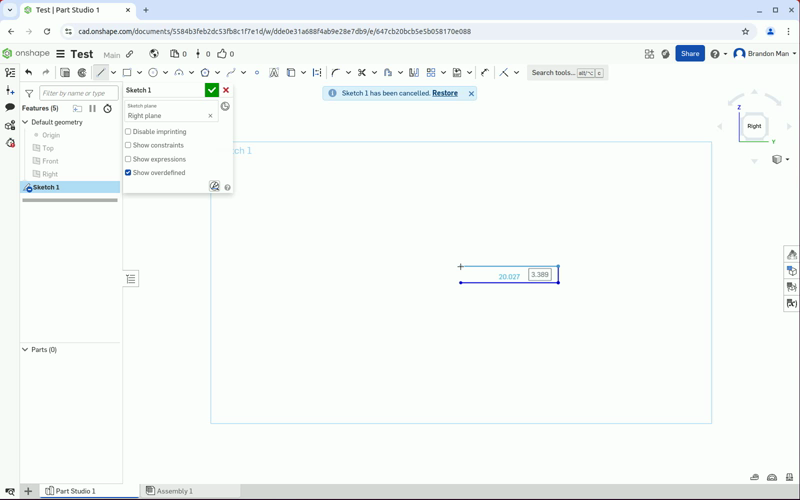
click(460, 266)
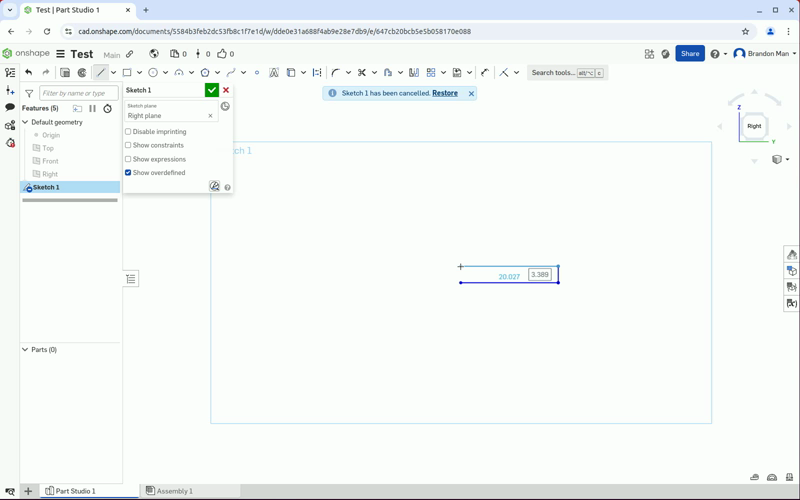
key_up(shift)
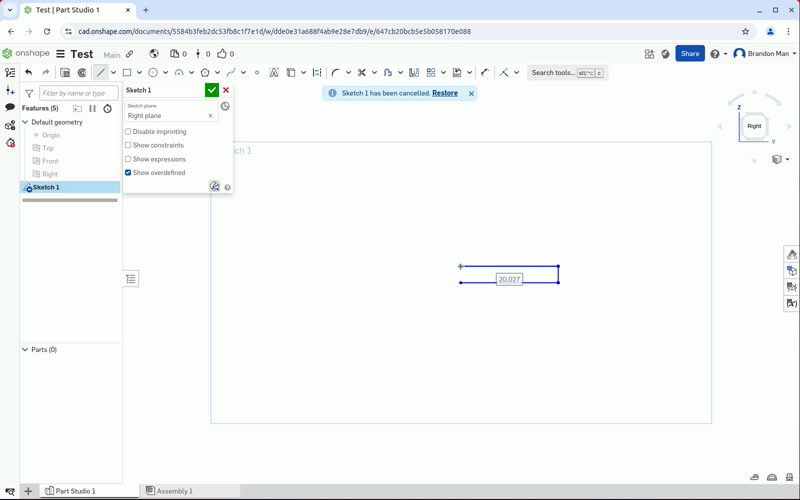
mouse_move(490, 266)
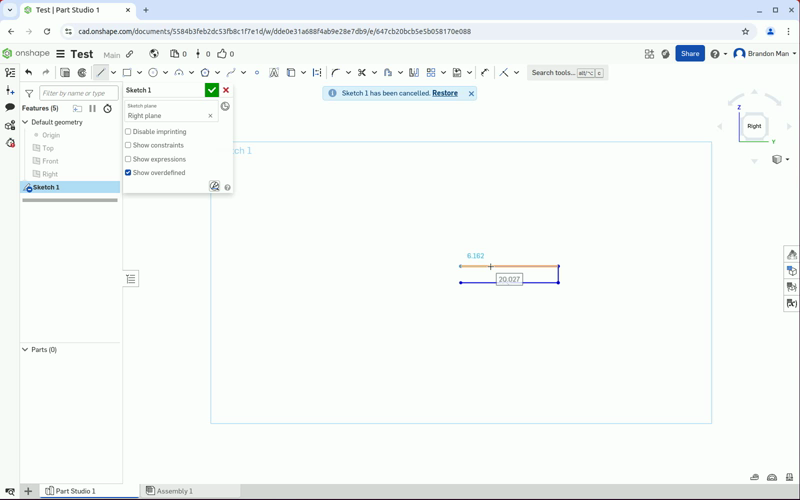
key_down(shift)
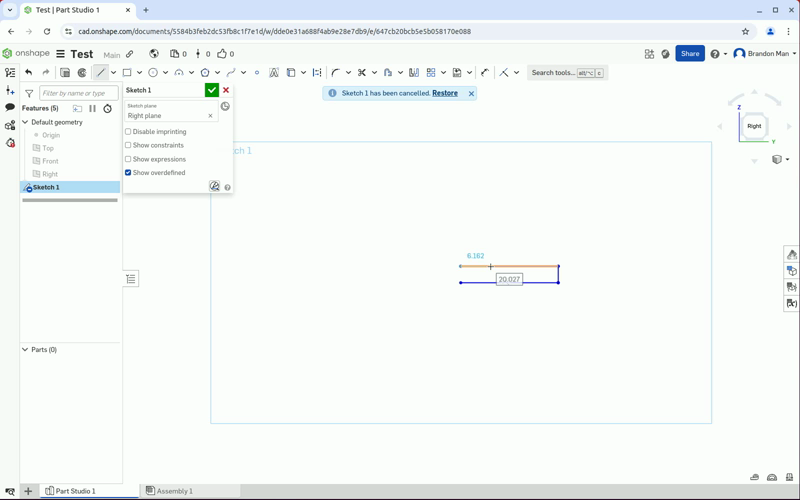
mouse_move(460, 282)
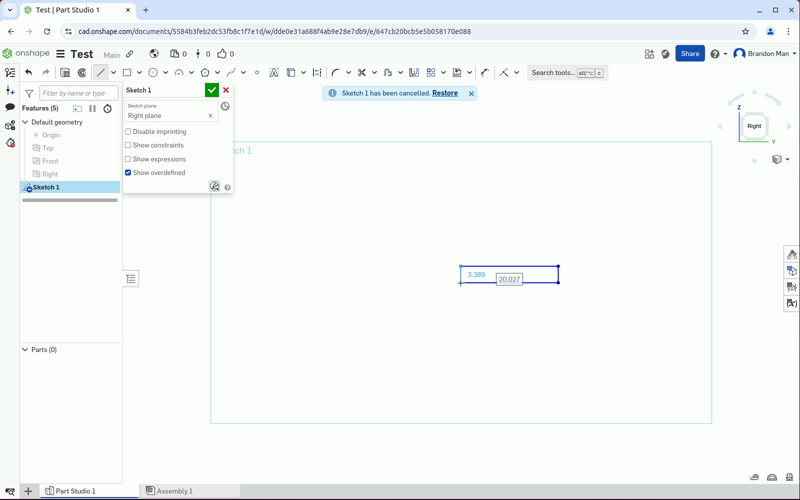
key_up(shift)
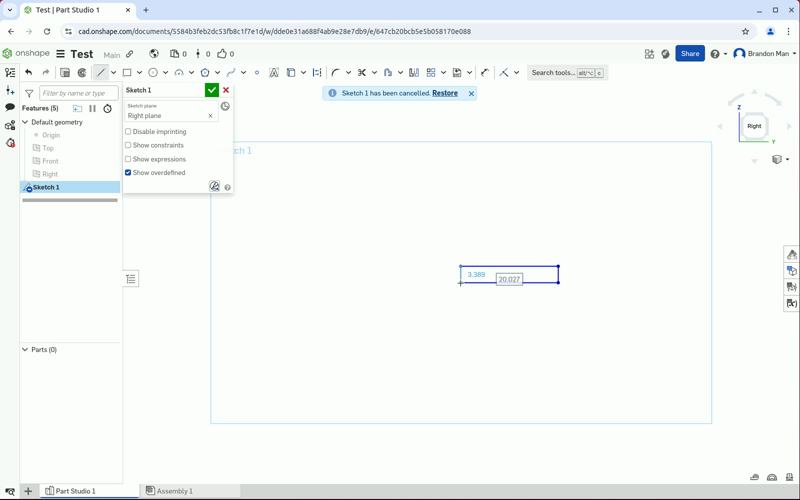
click(460, 282)
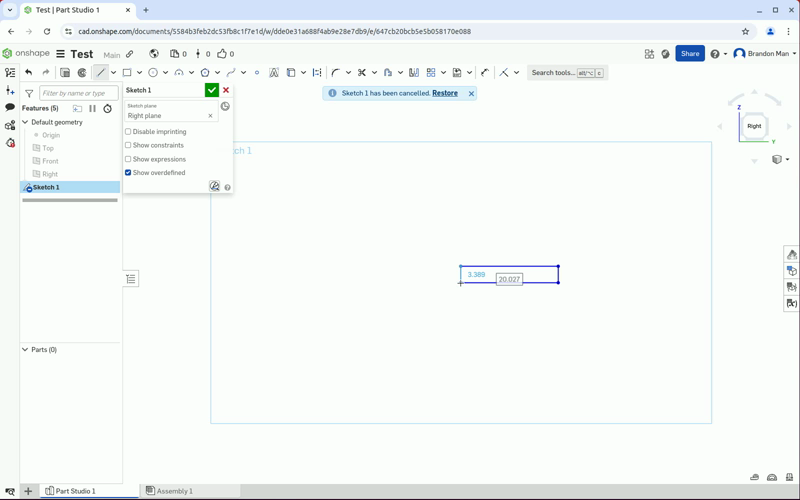
key(esc)
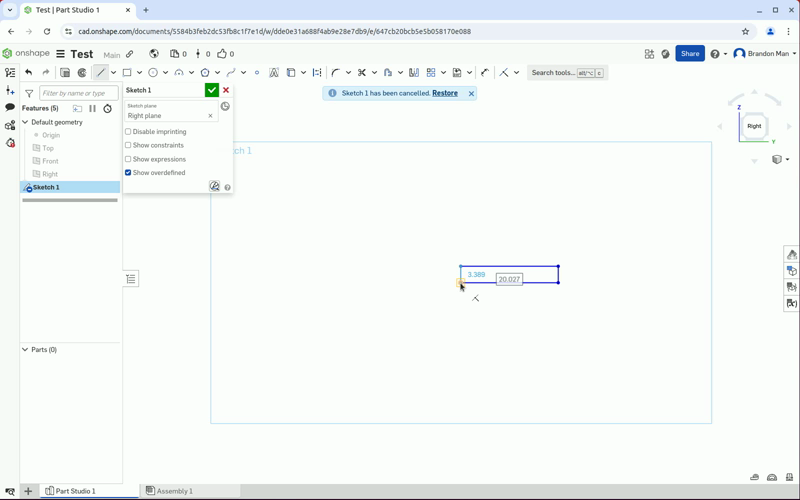
mouse_move(541, 268)
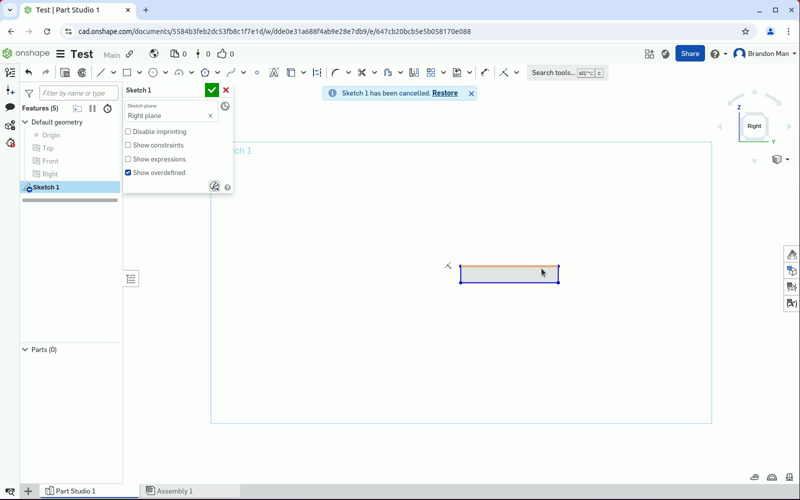
scroll(6)
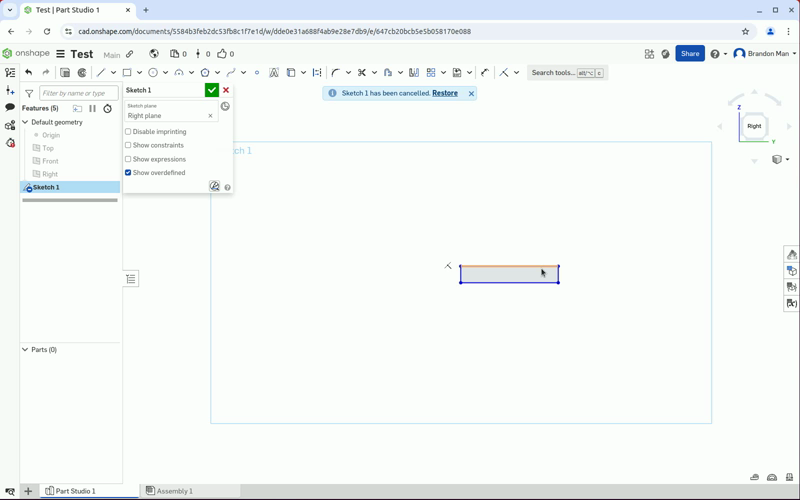
scroll(6)
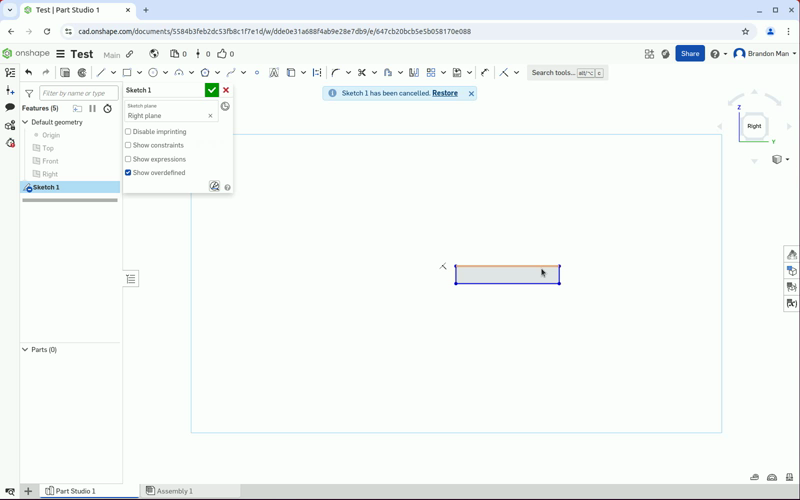
scroll(6)
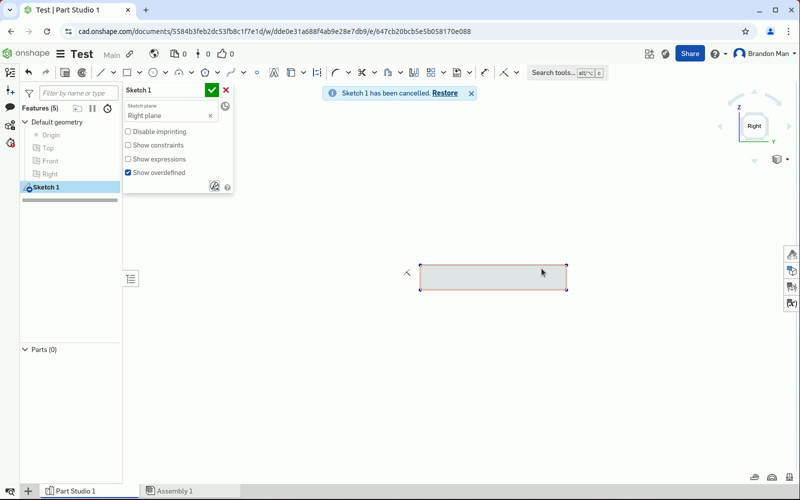
scroll(6)
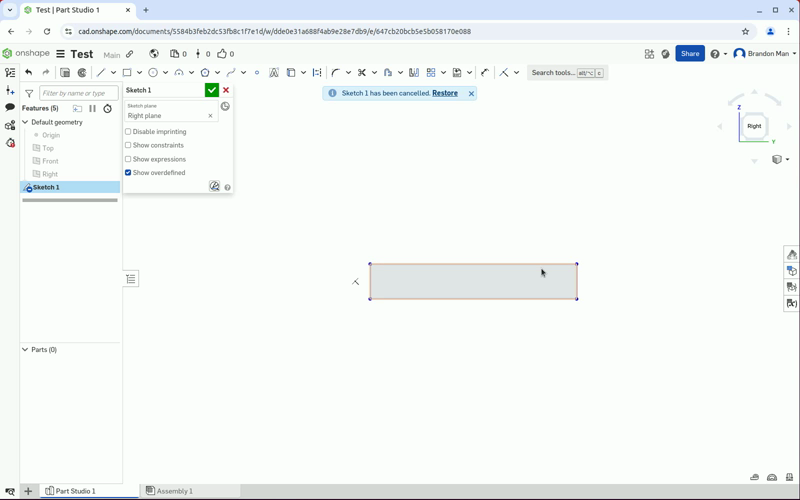
scroll(6)
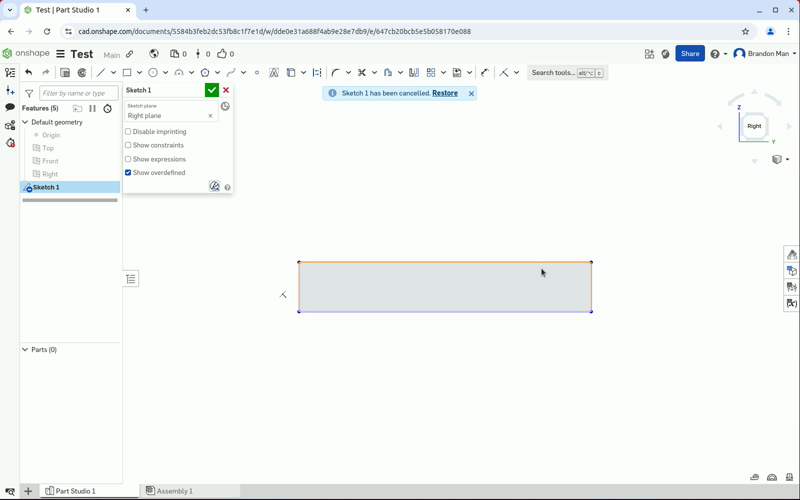
scroll(6)
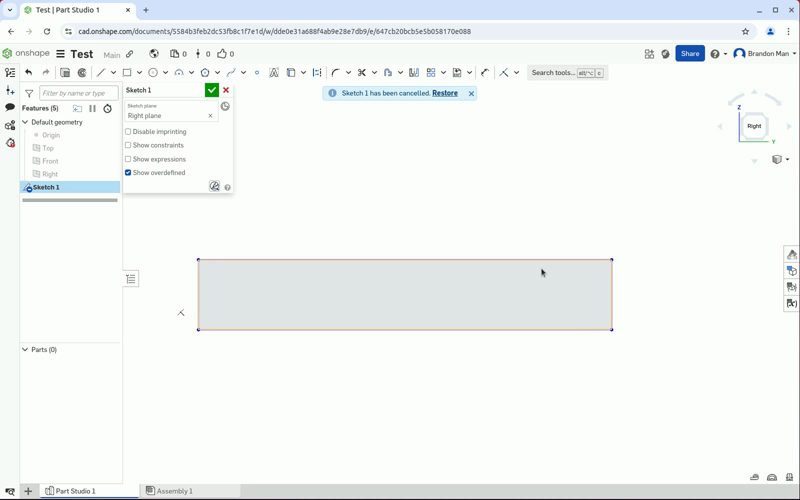
scroll(6)
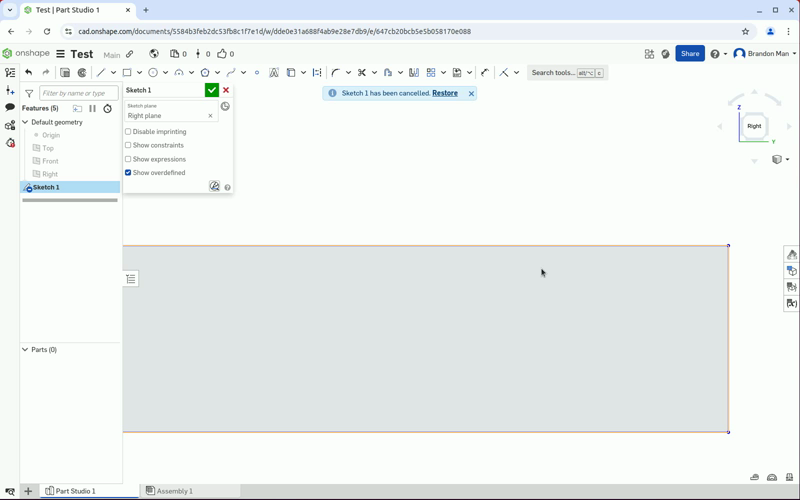
click(541, 268)
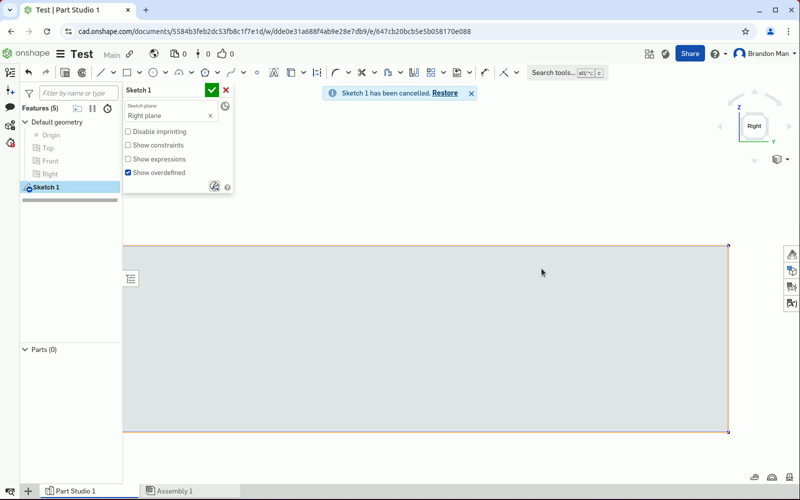
scroll(-6)
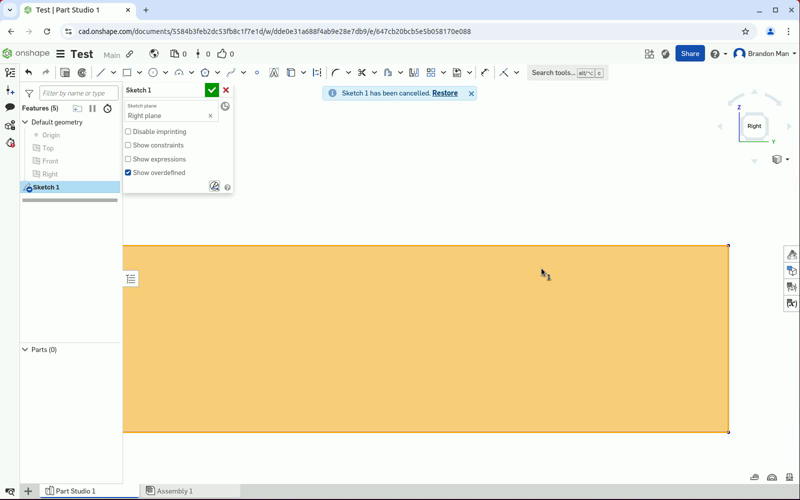
scroll(-6)
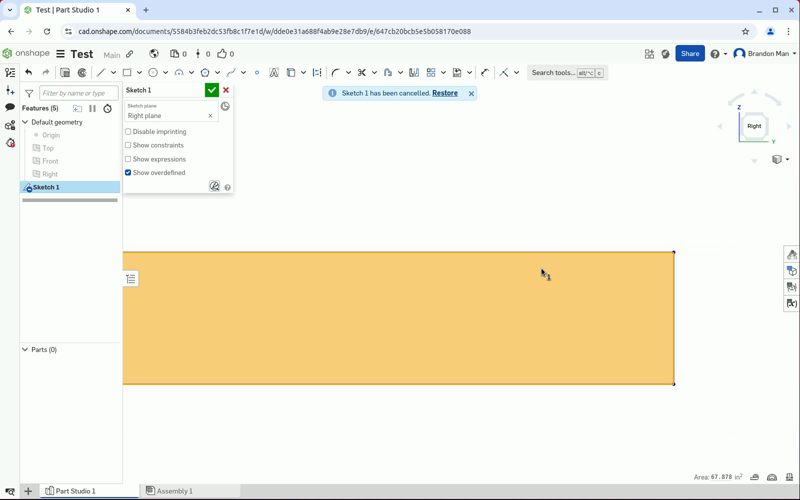
scroll(-6)
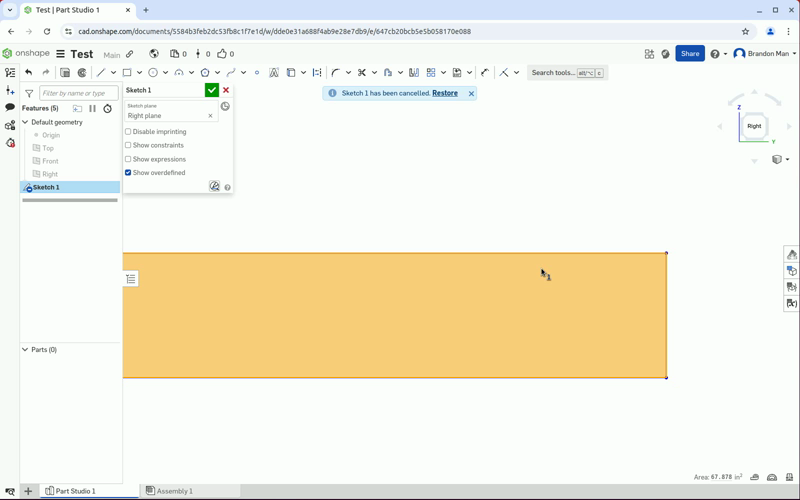
scroll(-6)
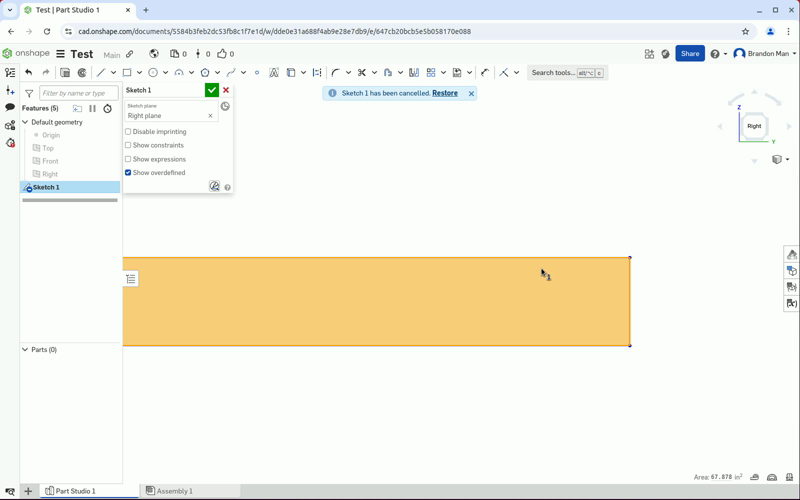
scroll(-6)
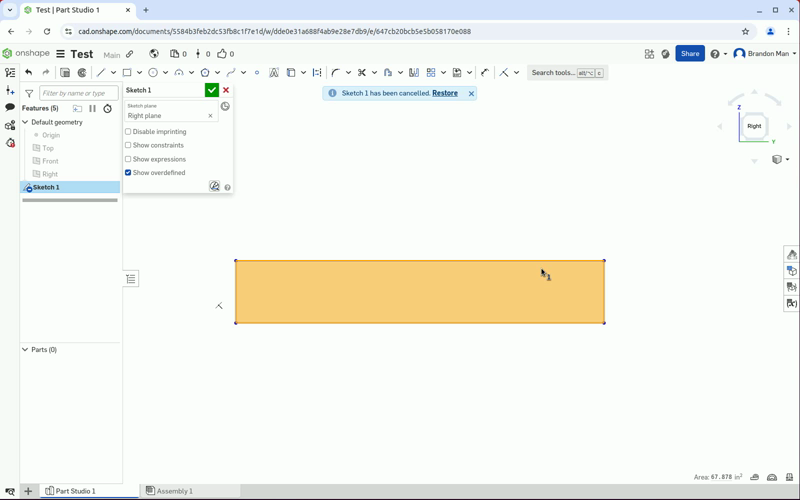
scroll(-6)
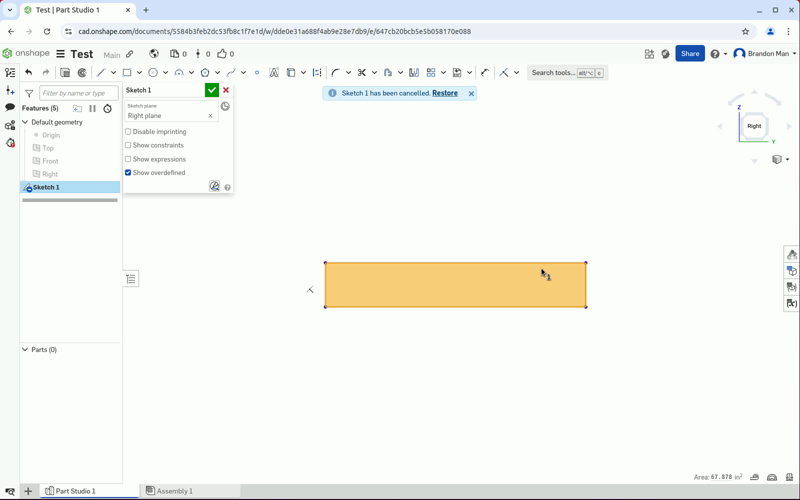
scroll(-6)
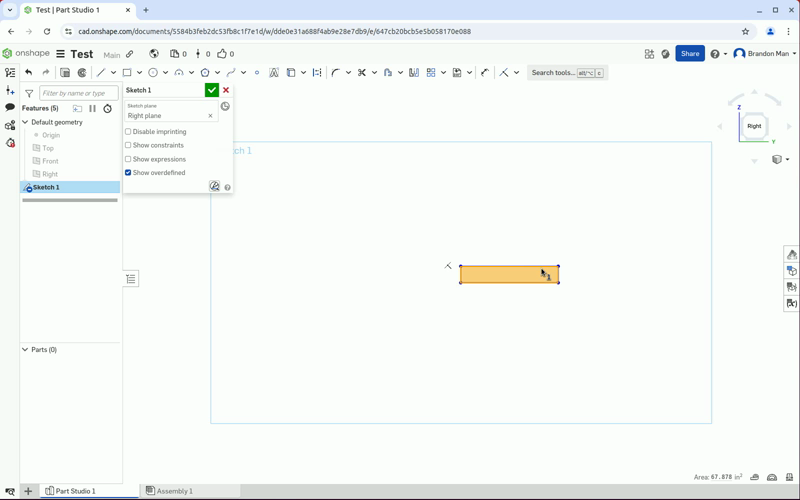
mouse_move(73, 352)
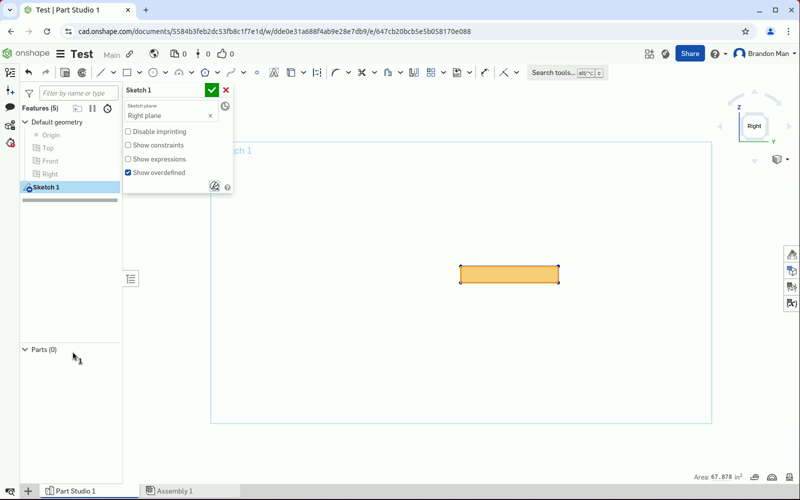
key(shift+y)
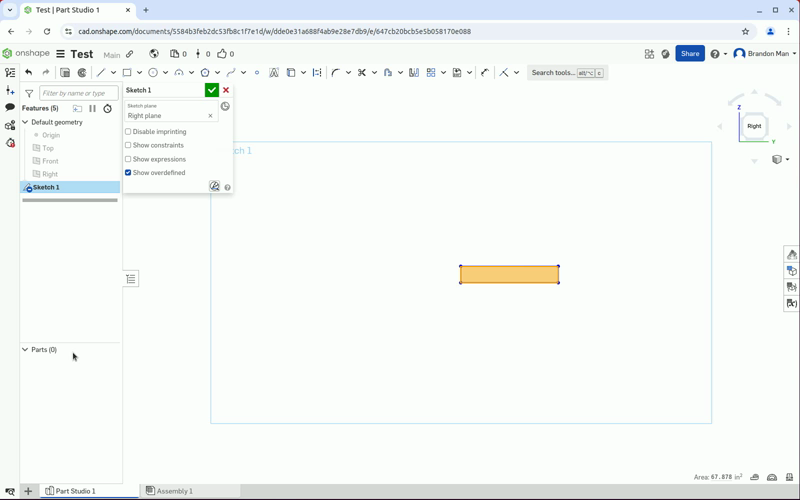
key(shift+e)
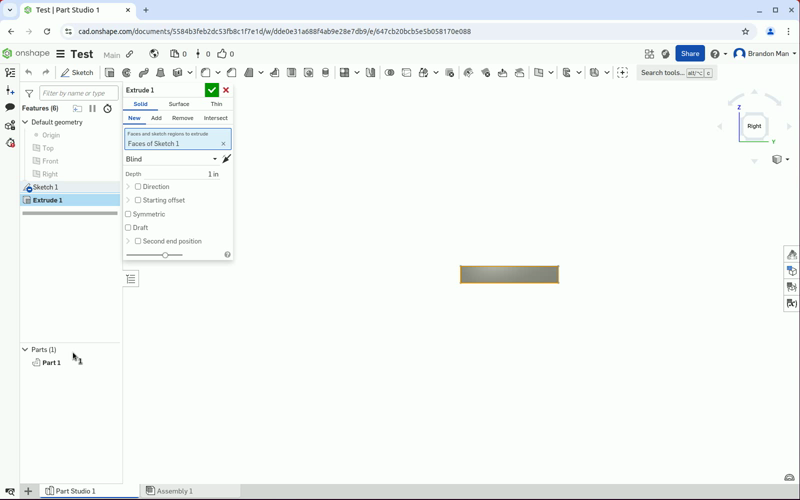
mouse_move(143, 106)
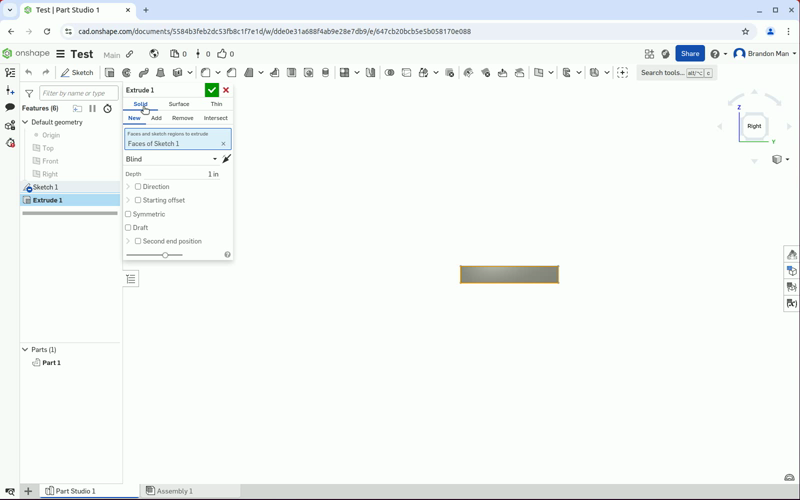
click(143, 106)
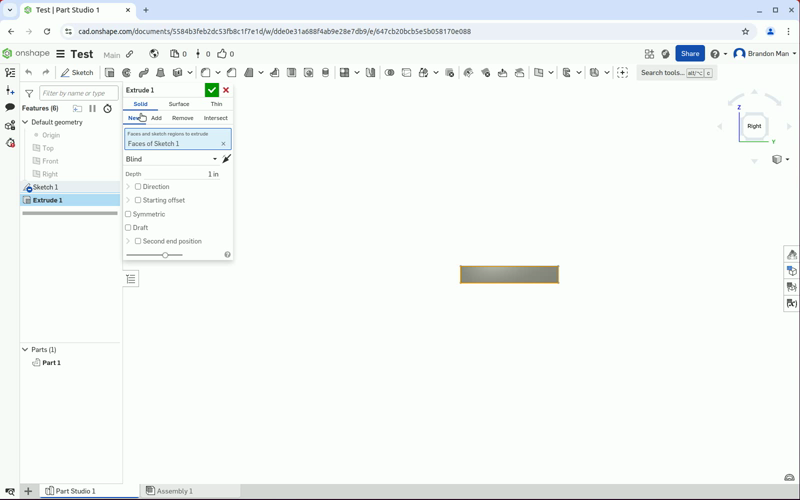
mouse_move(137, 120)
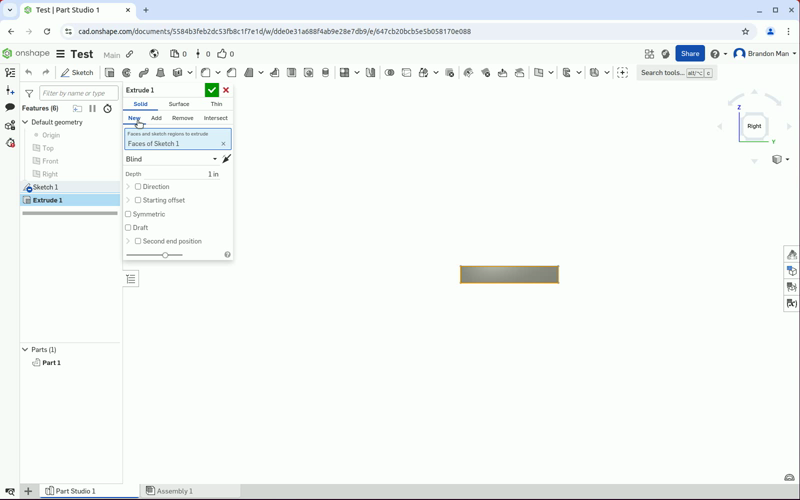
click(137, 120)
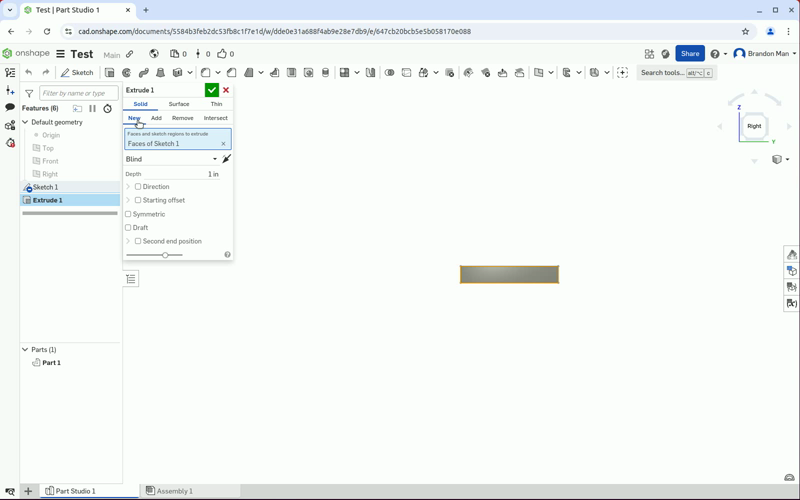
key(tab, 4)
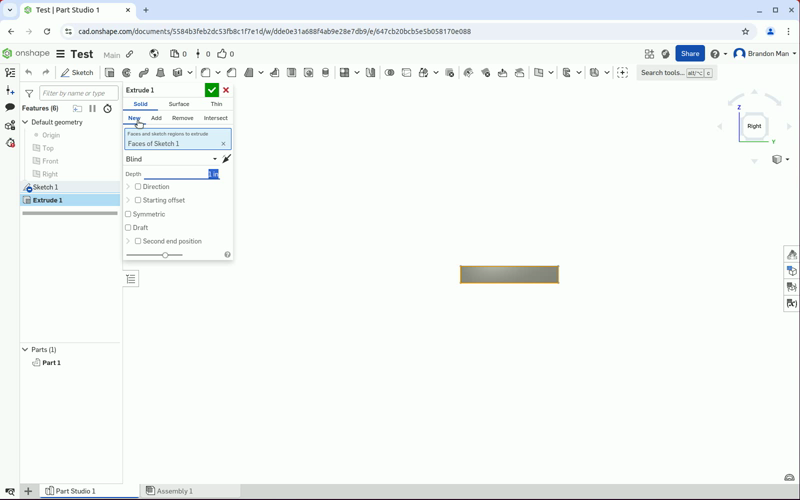
text(1.444)
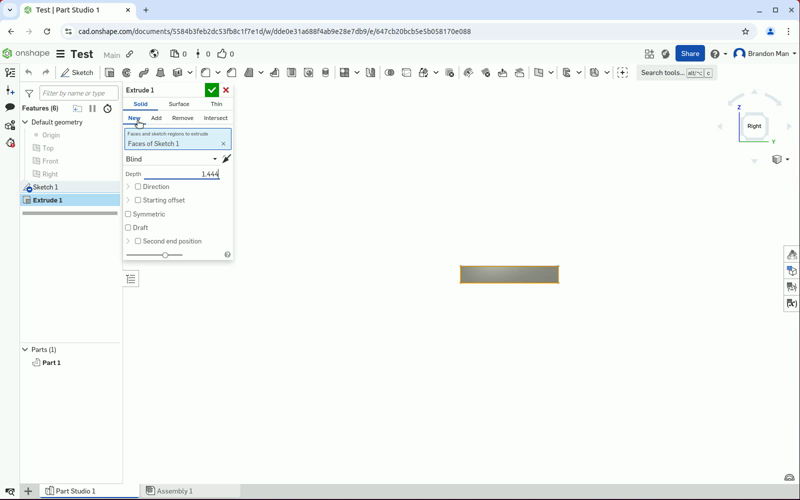
key(tab, 3)
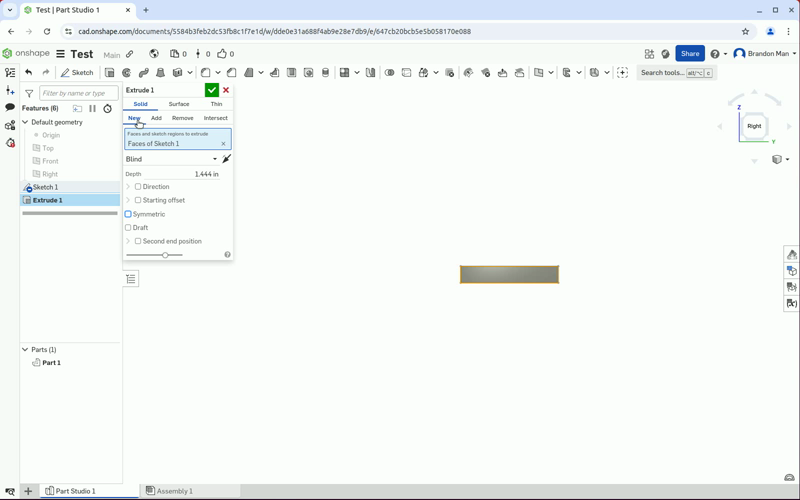
key(space)
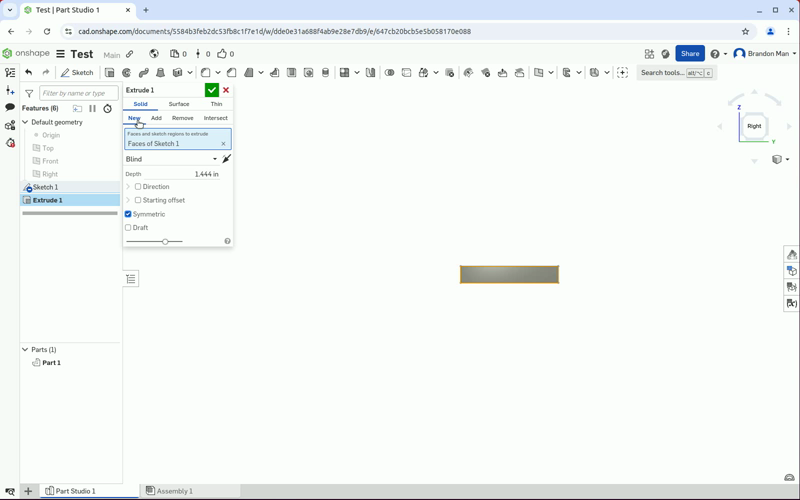
key(enter)
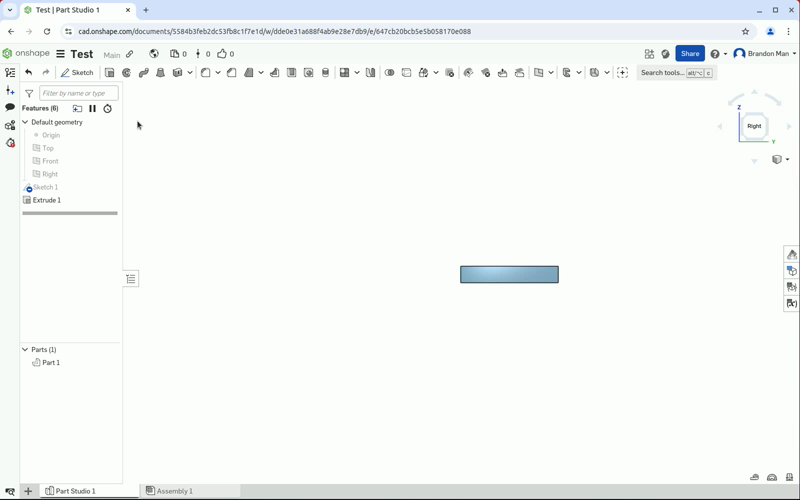
key(shift+h)
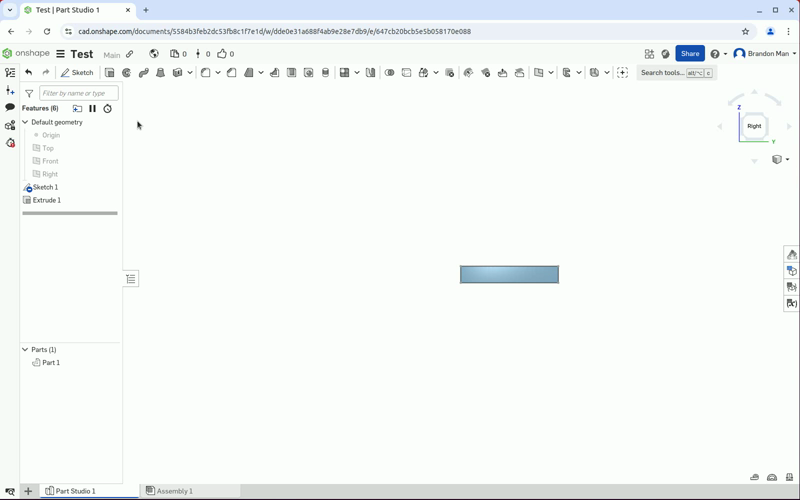
key(shift+h)
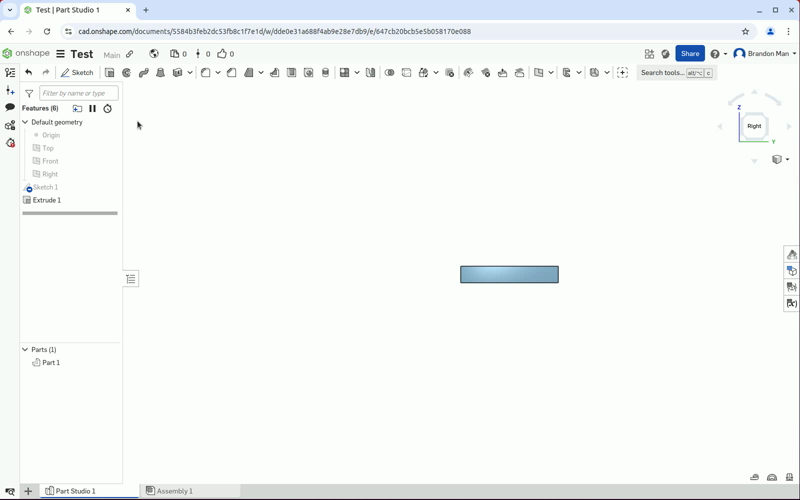
mouse_move(73, 189)
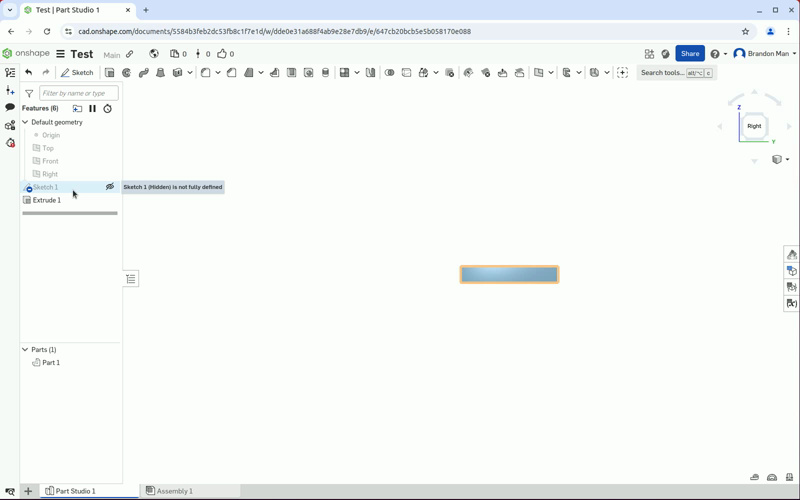
click(73, 189)
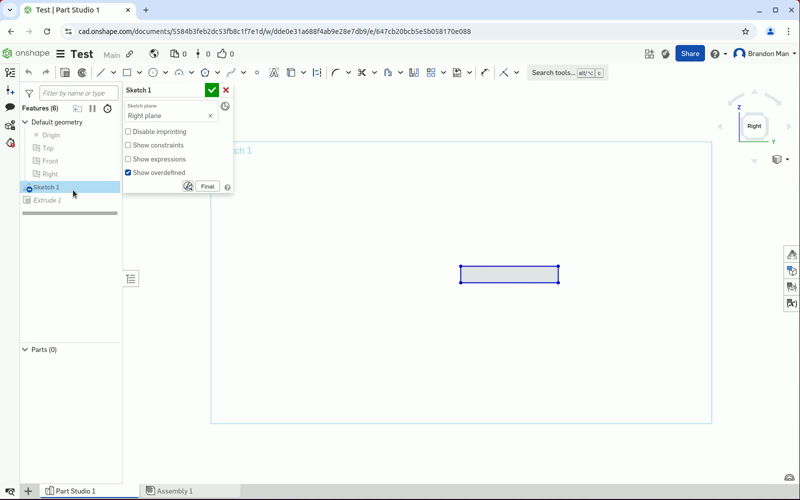
mouse_move(229, 92)
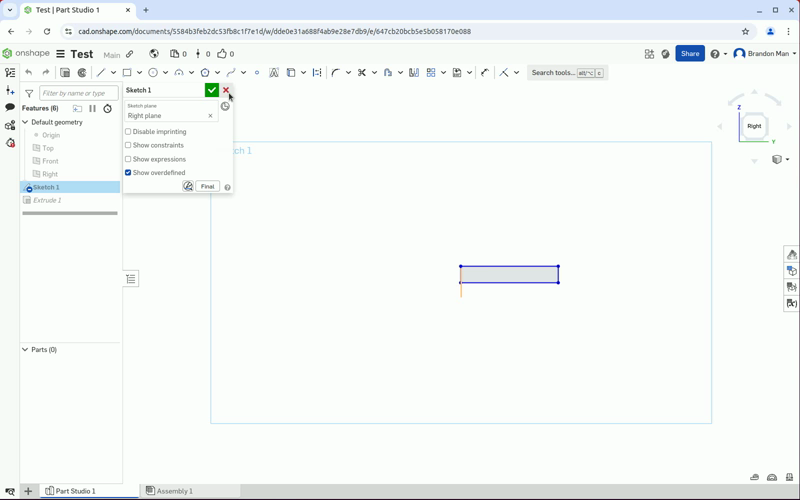
click(229, 92)
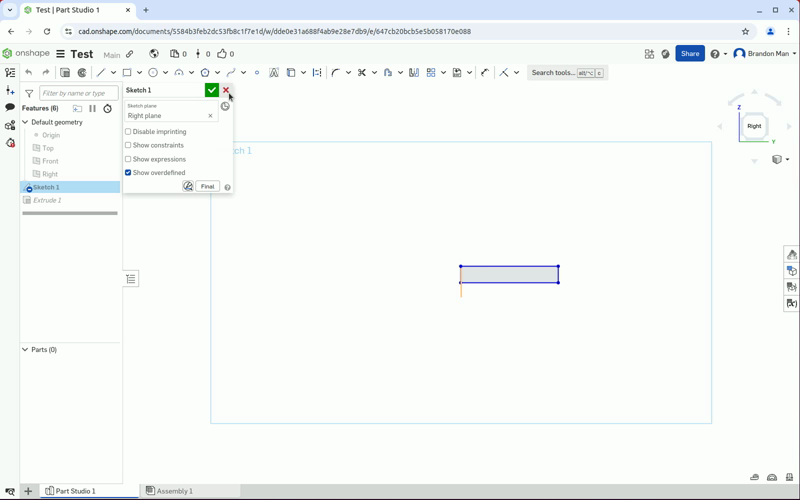
key(shift+s)
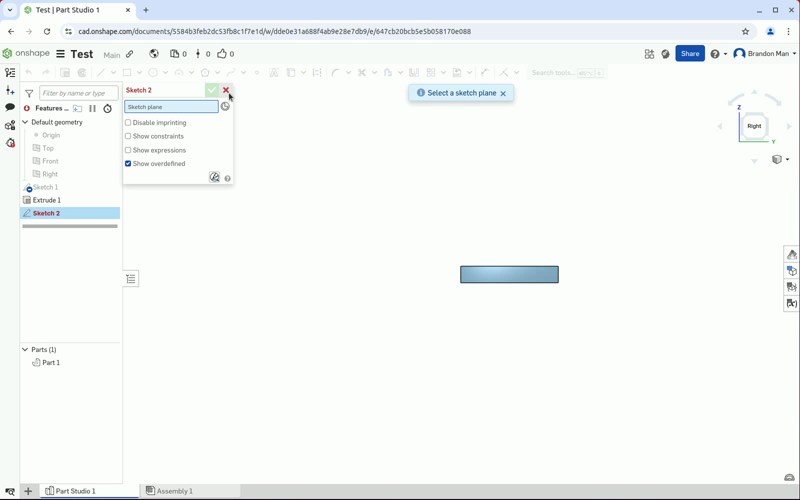
mouse_move(73, 176)
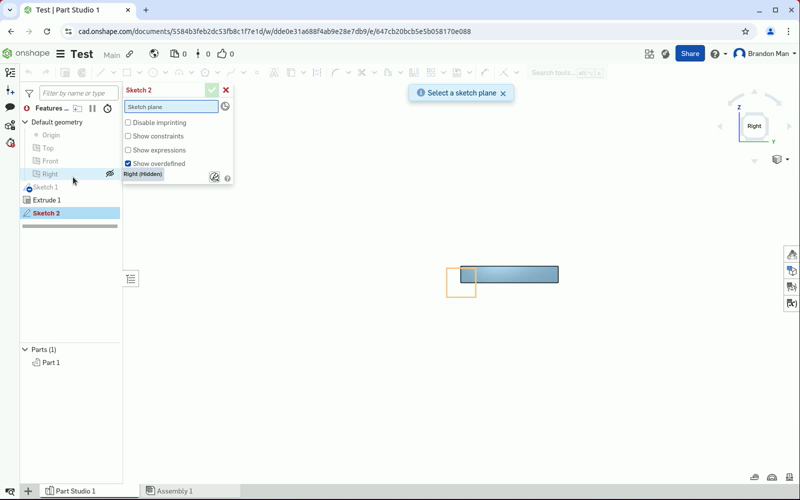
click(73, 176)
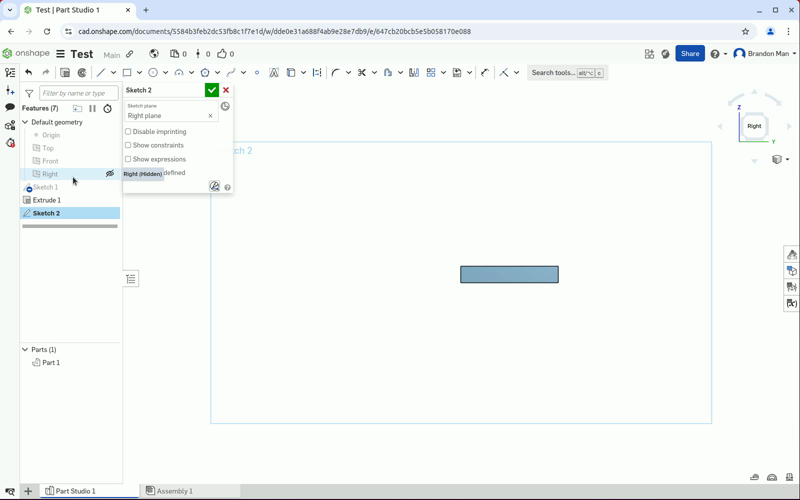
mouse_move(73, 352)
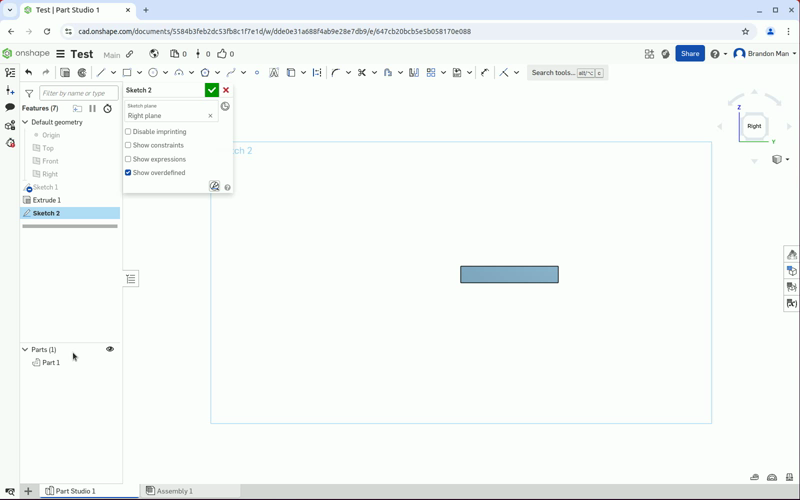
key(y)
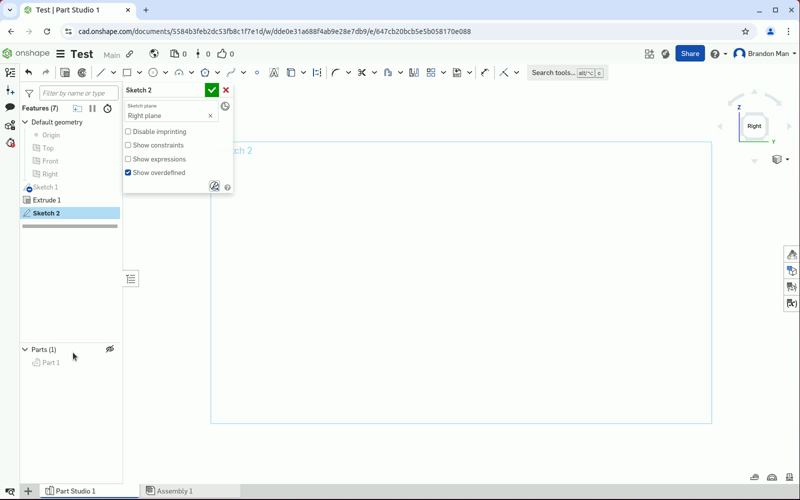
key(l)
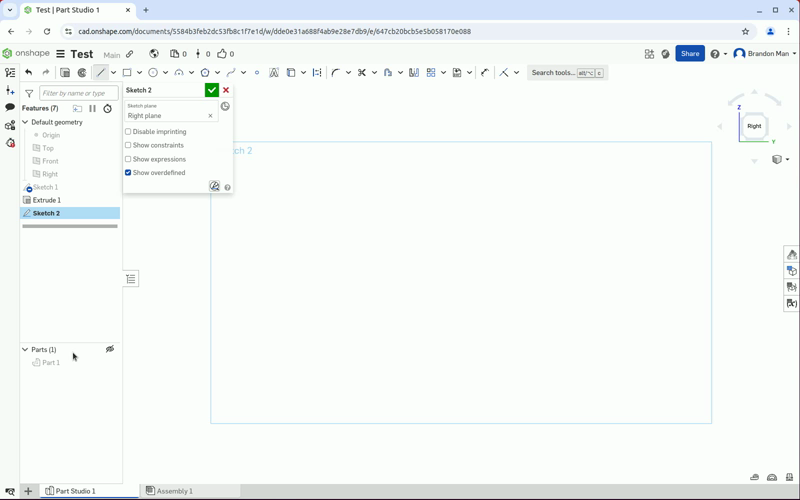
key_down(shift)
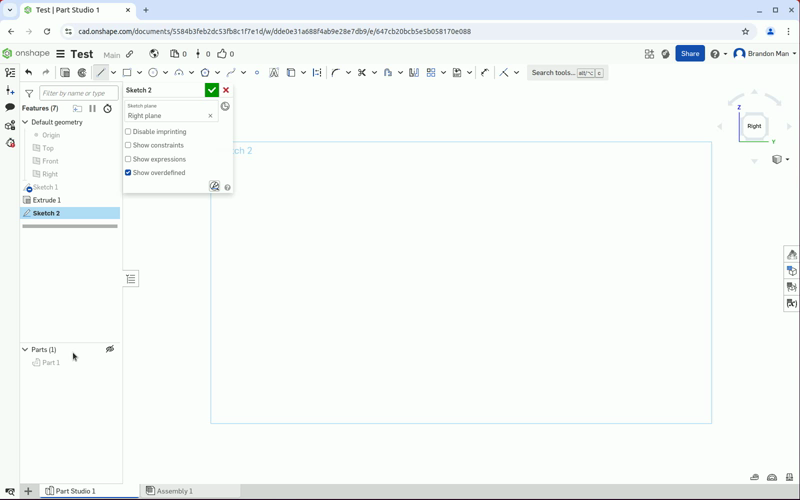
mouse_move(460, 186)
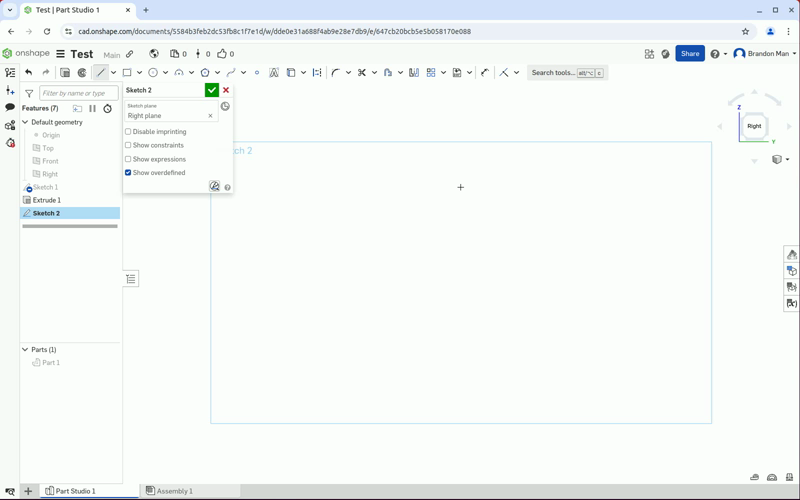
click(460, 186)
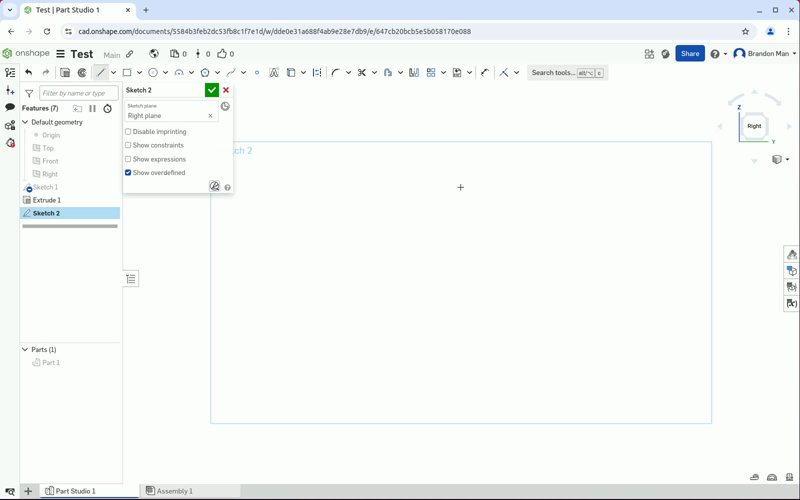
key_up(shift)
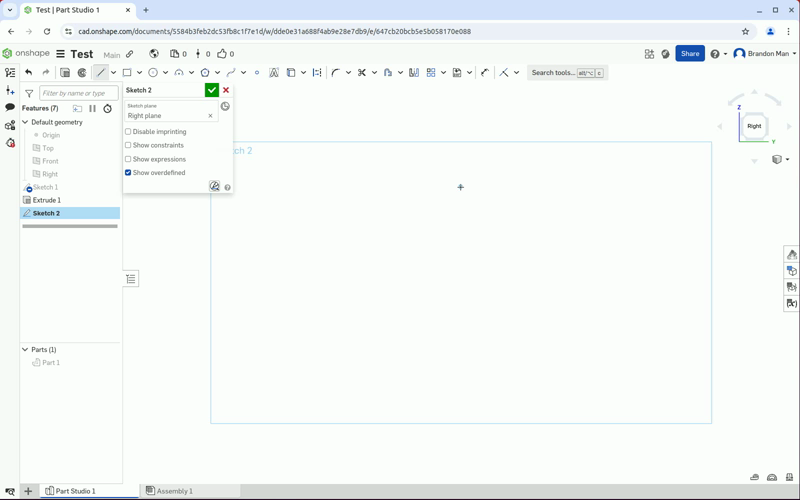
key_down(shift)
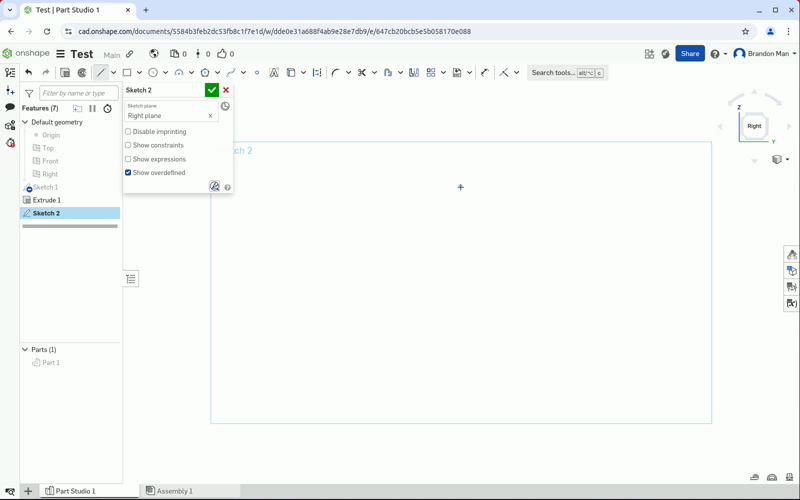
mouse_move(558, 186)
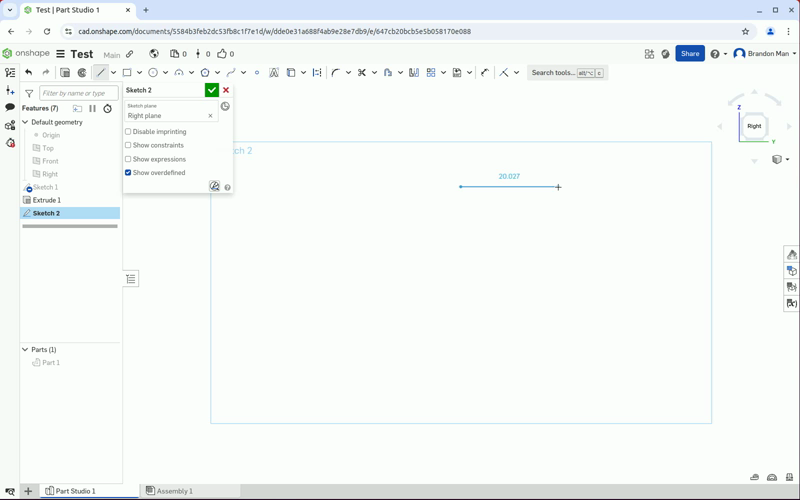
click(558, 186)
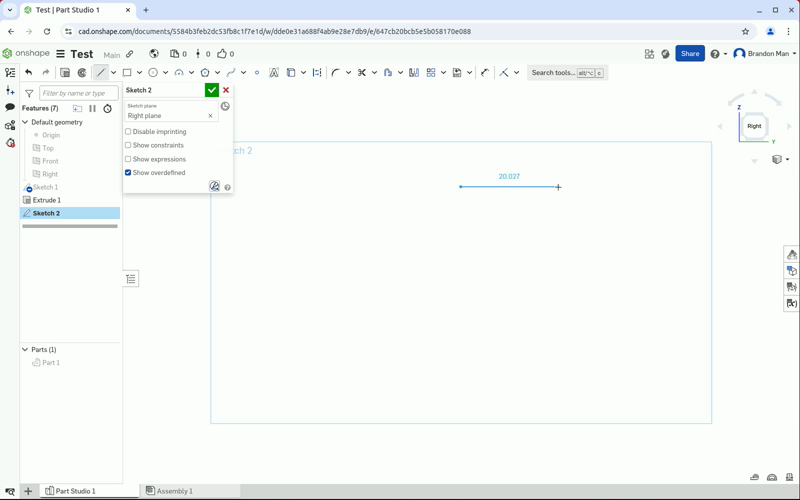
key_up(shift)
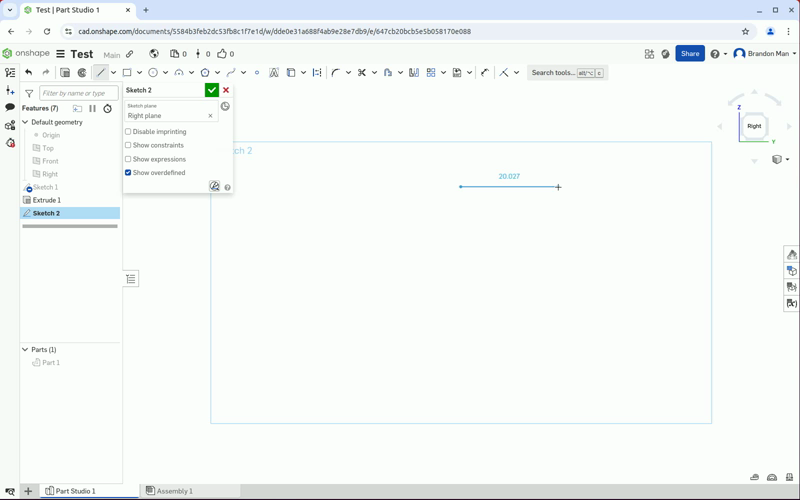
key_down(shift)
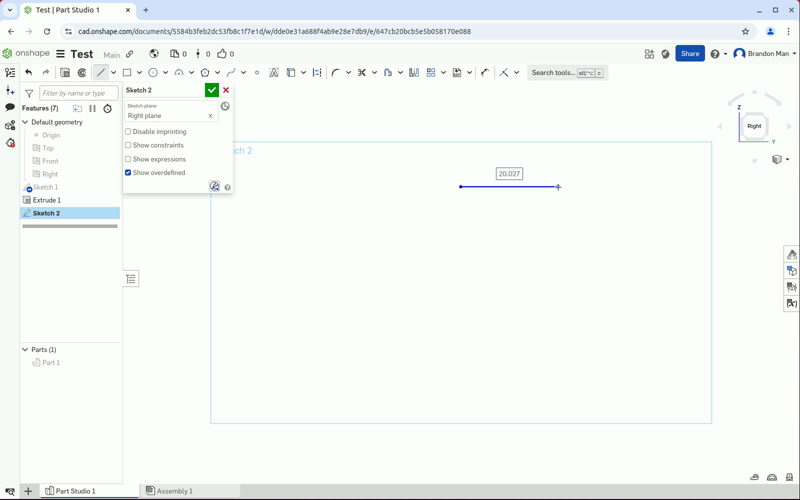
mouse_move(588, 186)
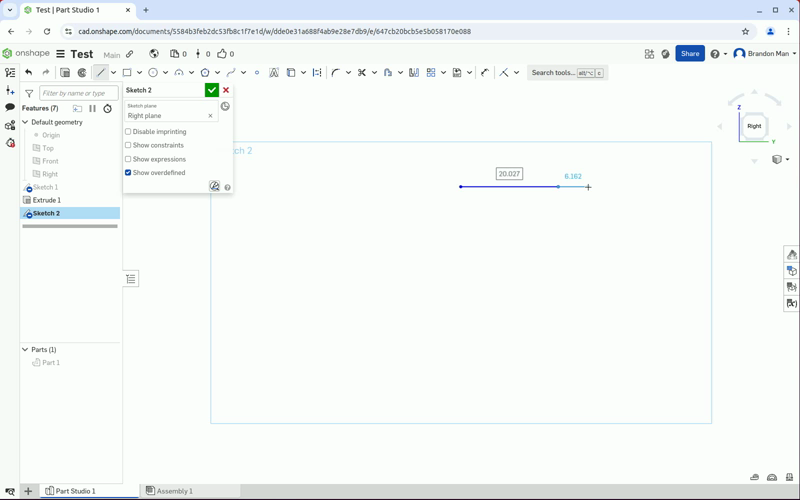
mouse_move(558, 170)
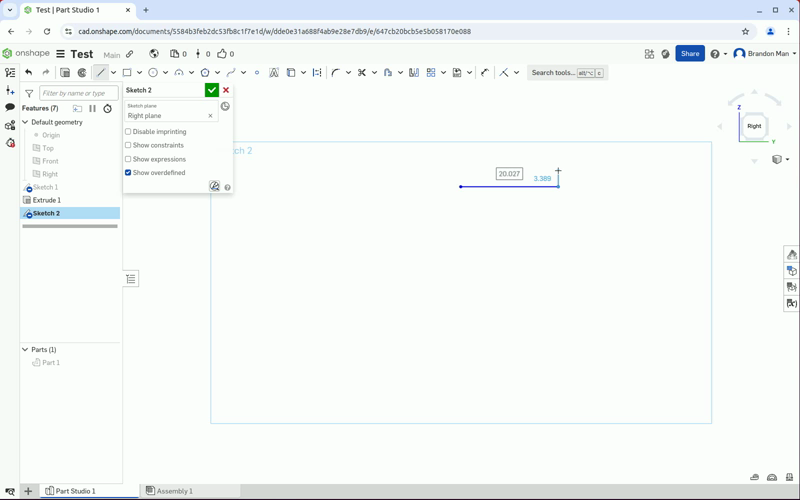
click(558, 170)
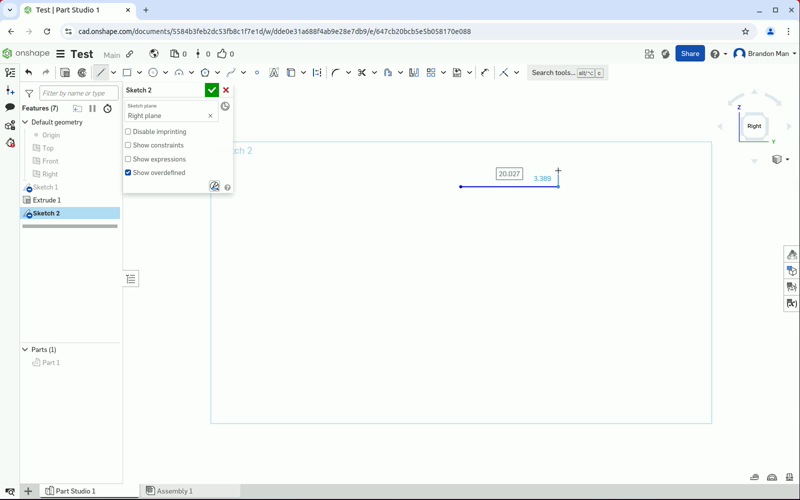
key_up(shift)
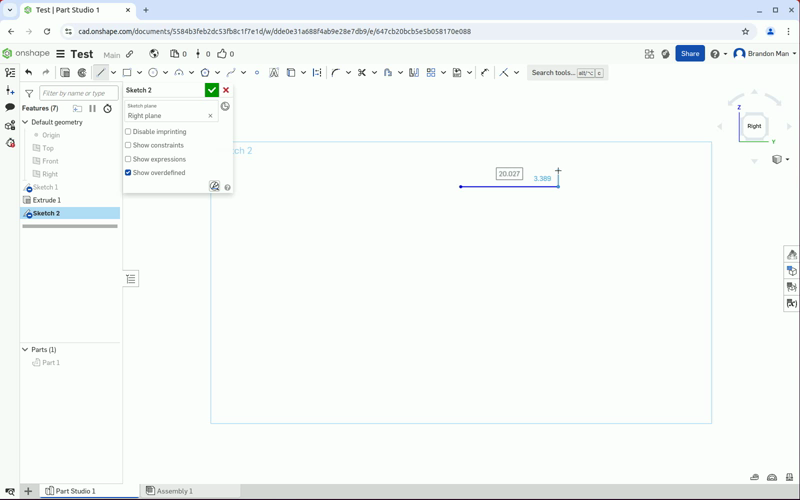
key_down(shift)
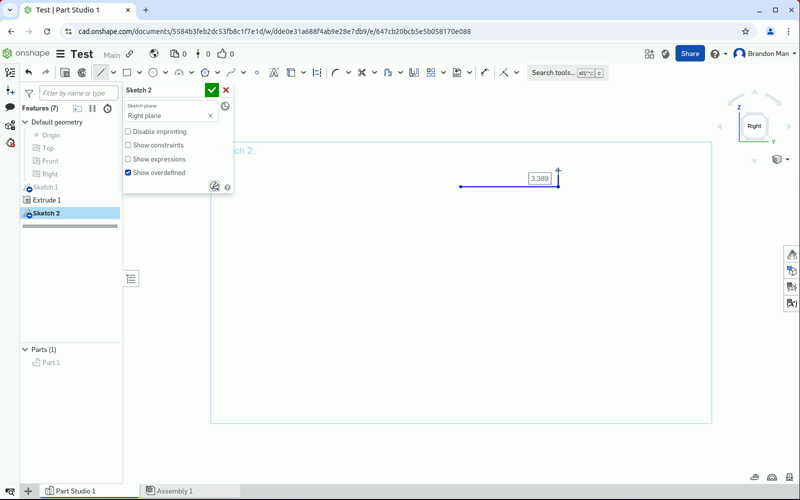
mouse_move(460, 170)
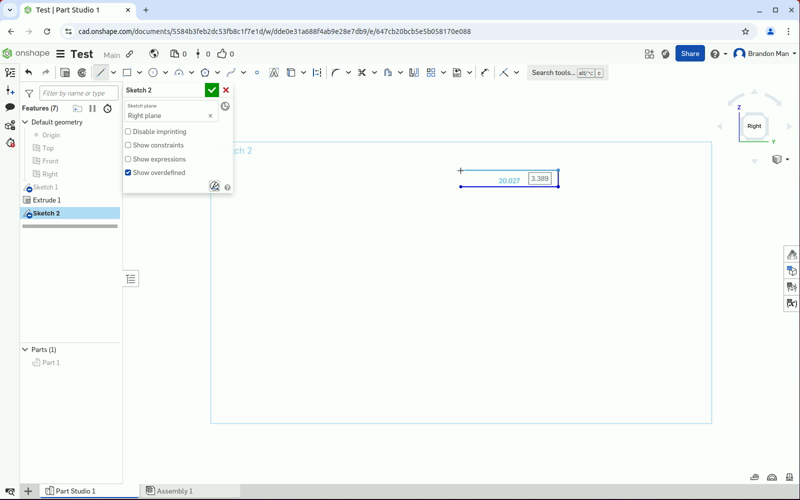
click(460, 170)
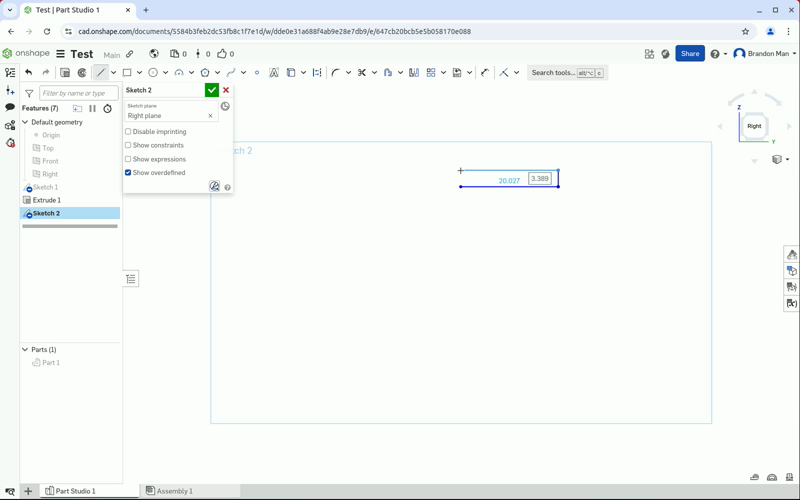
key_up(shift)
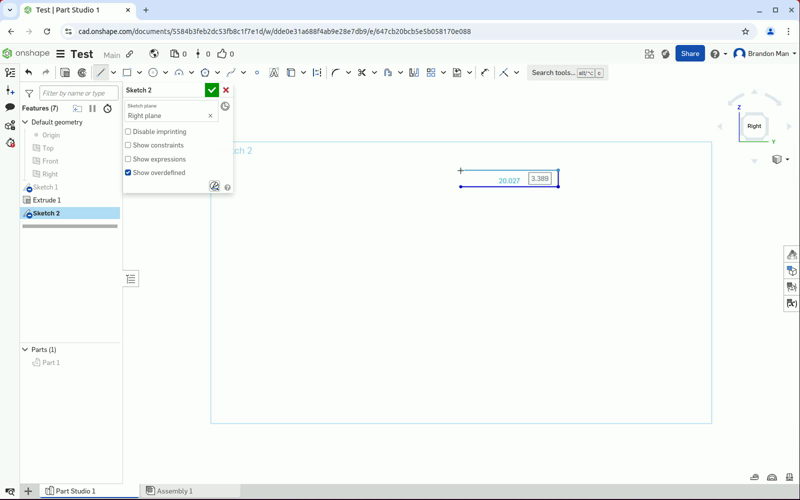
mouse_move(490, 170)
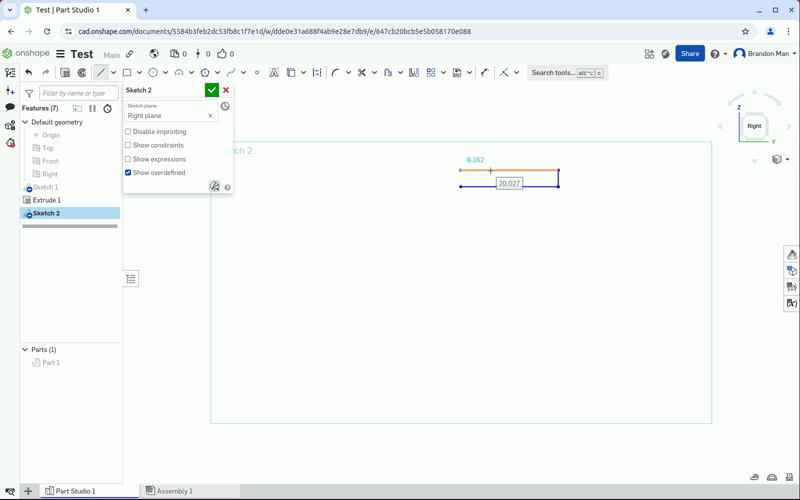
key_down(shift)
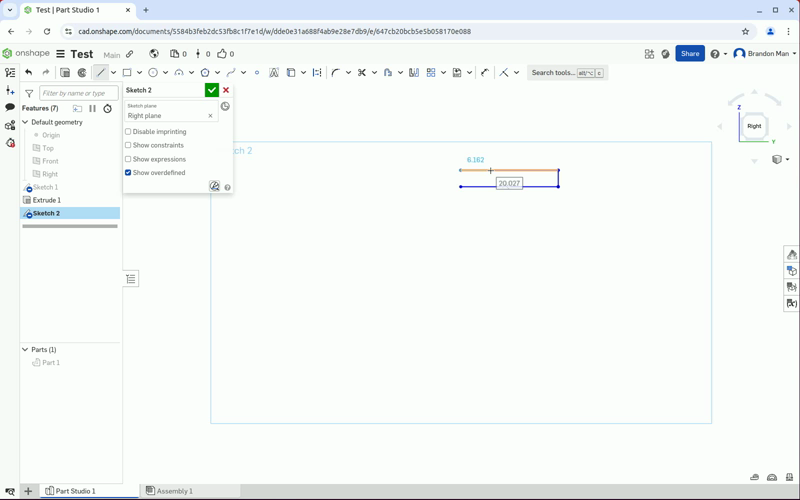
mouse_move(460, 186)
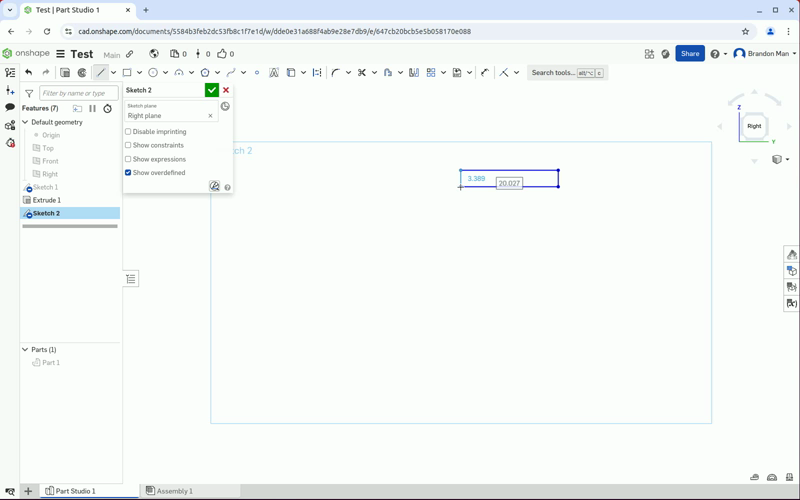
key_up(shift)
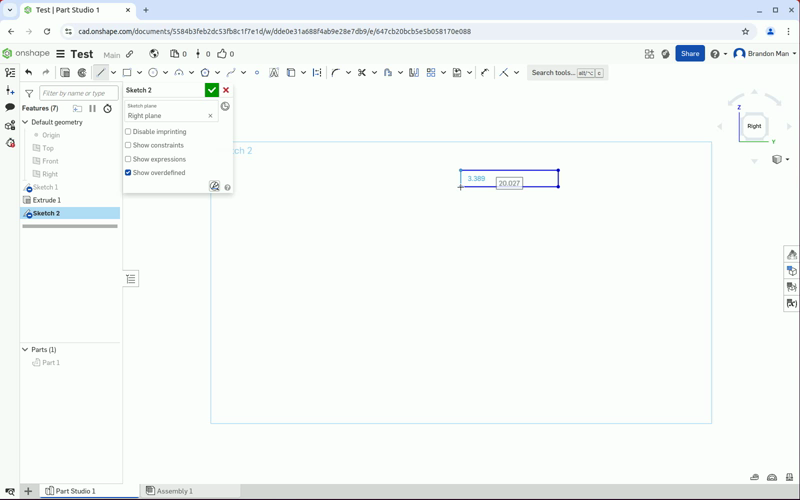
click(460, 186)
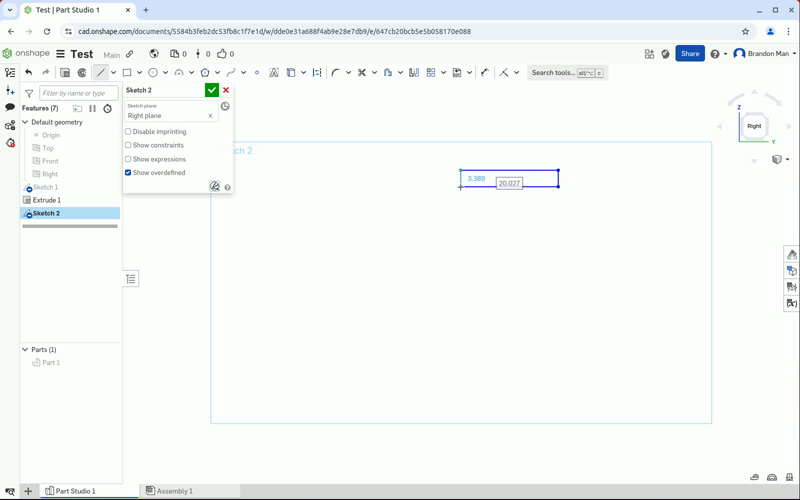
key(esc)
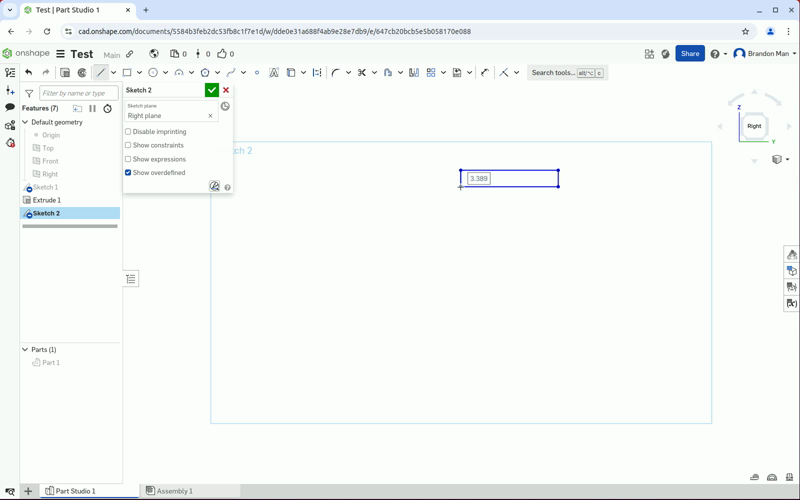
mouse_move(526, 181)
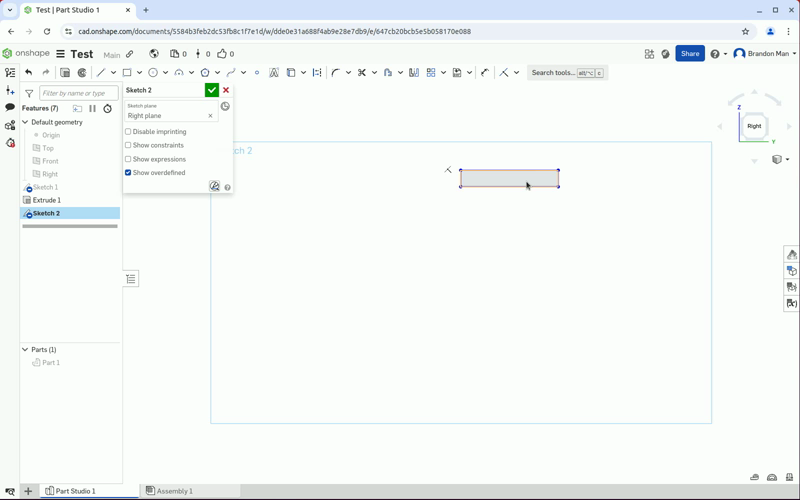
scroll(6)
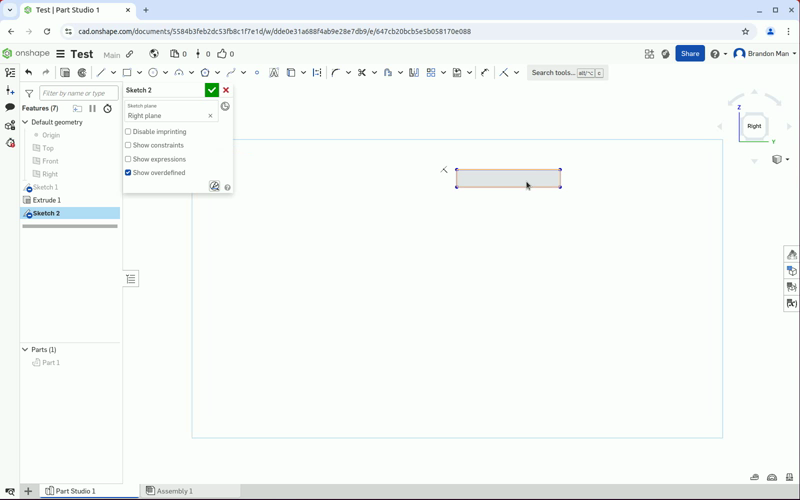
scroll(6)
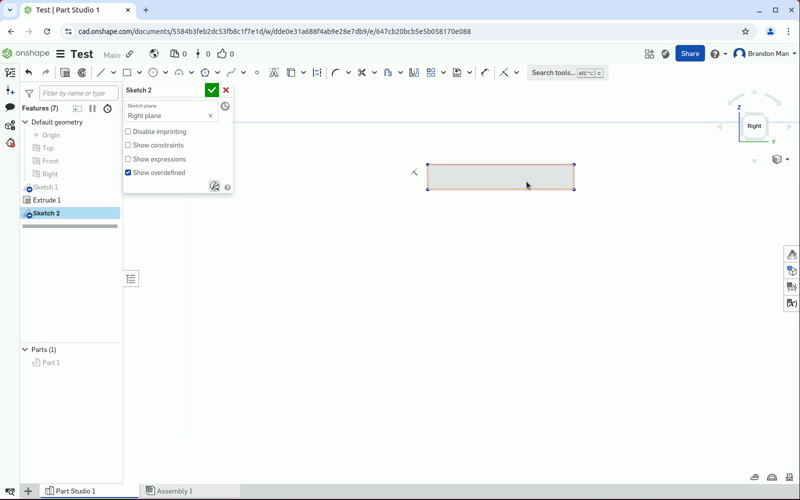
scroll(6)
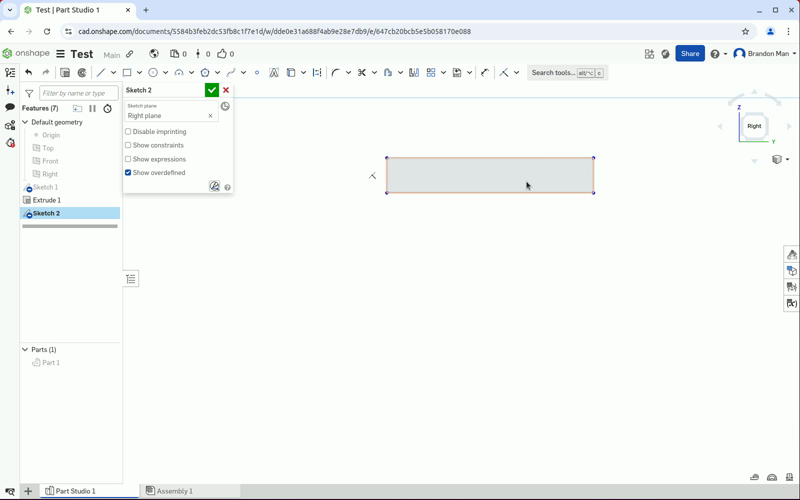
scroll(6)
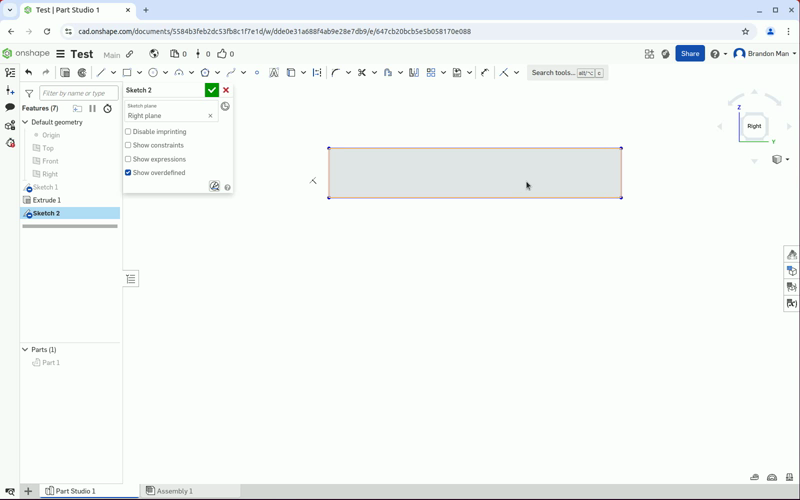
scroll(6)
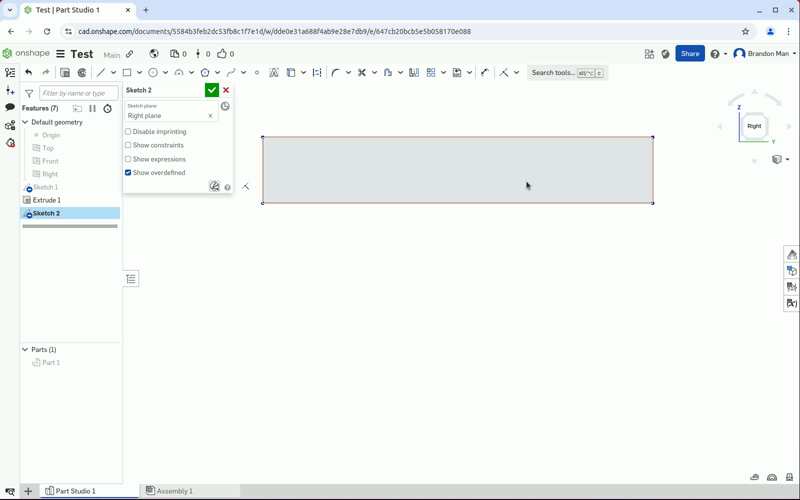
scroll(6)
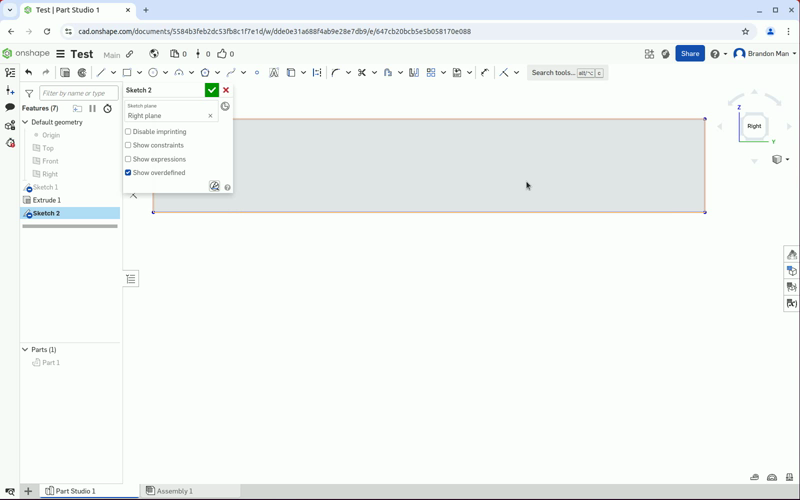
scroll(6)
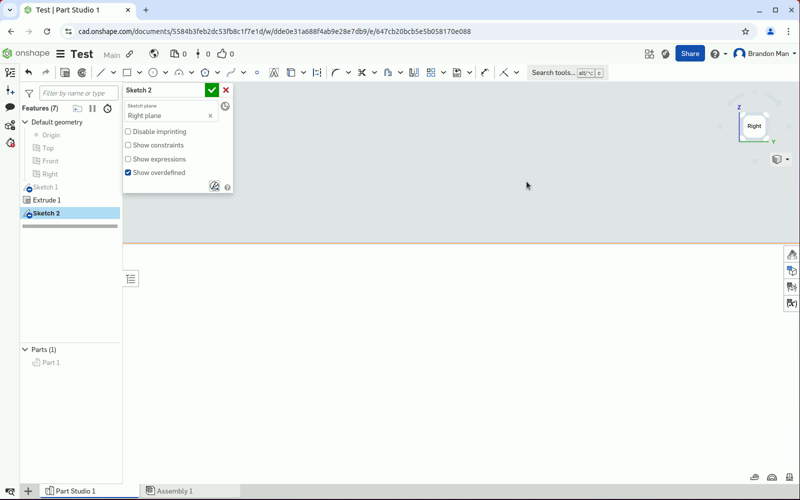
click(526, 181)
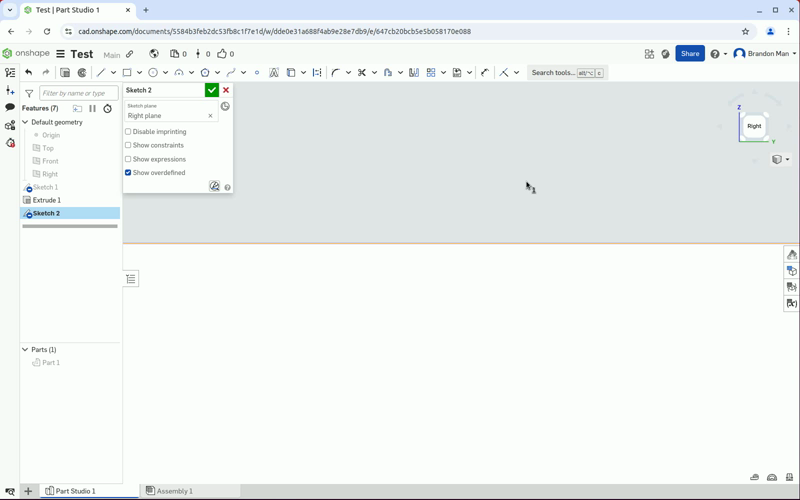
scroll(-6)
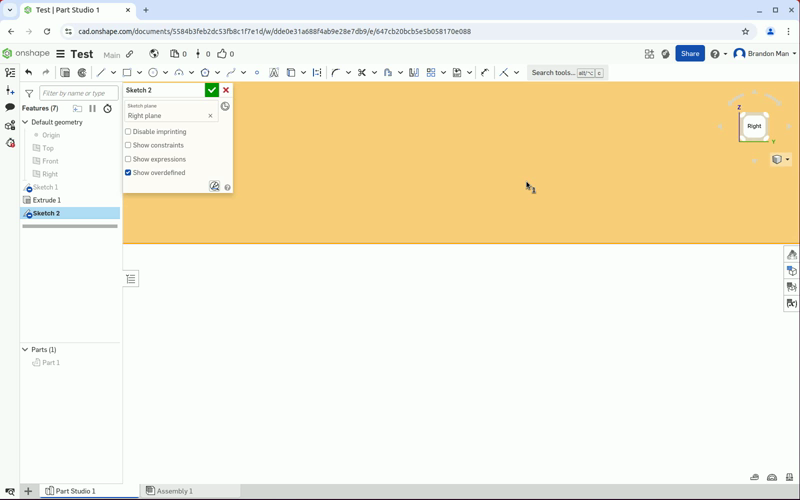
scroll(-6)
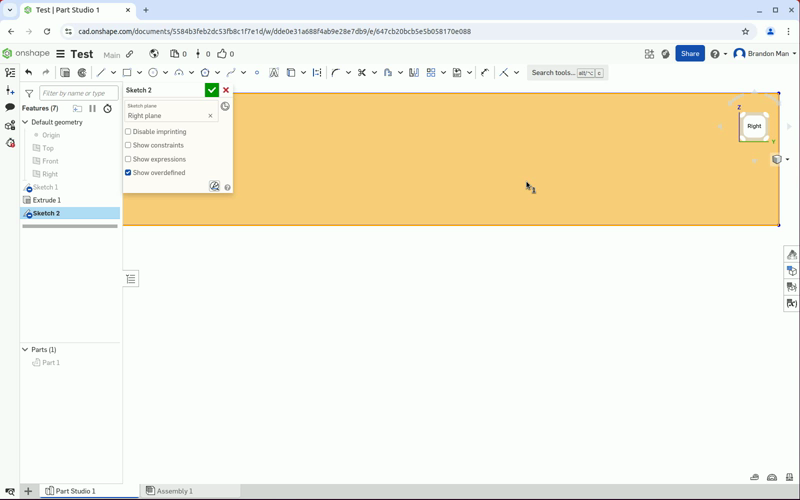
scroll(-6)
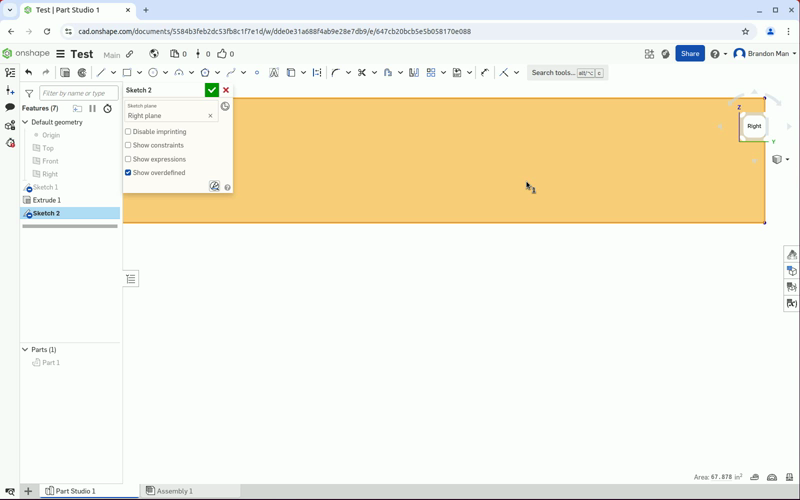
scroll(-6)
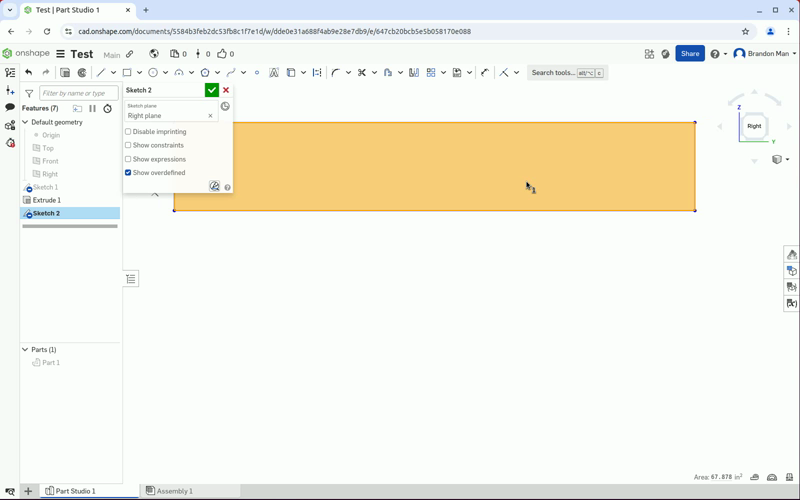
scroll(-6)
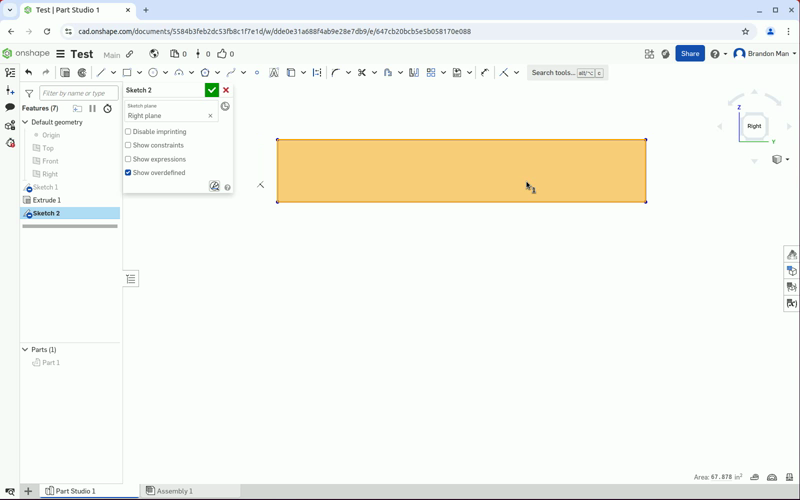
scroll(-6)
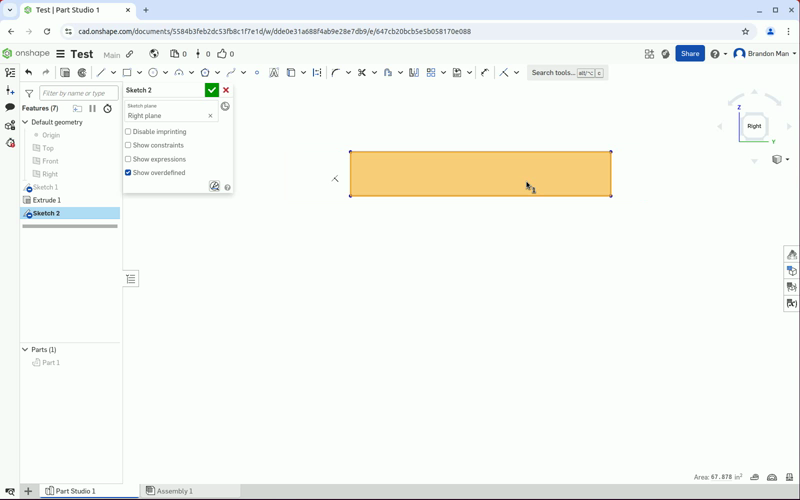
scroll(-6)
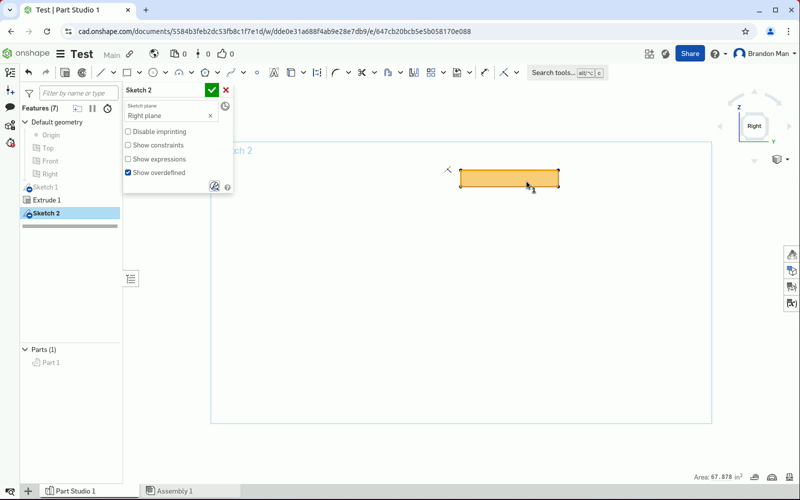
mouse_move(73, 352)
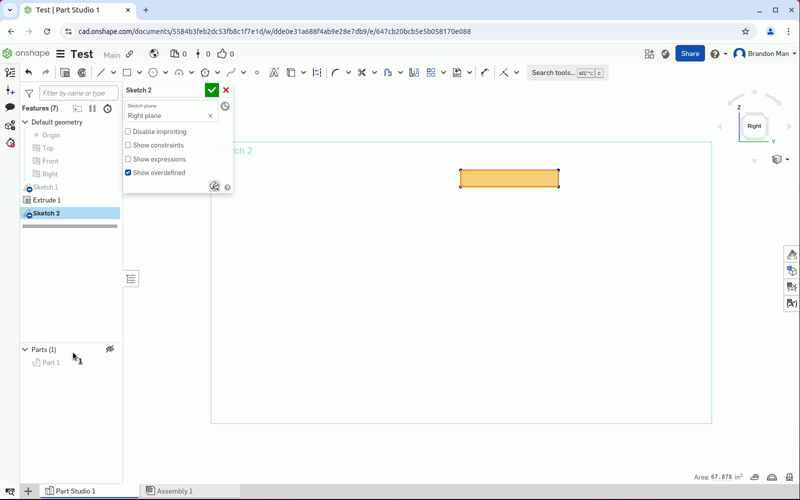
key(shift+y)
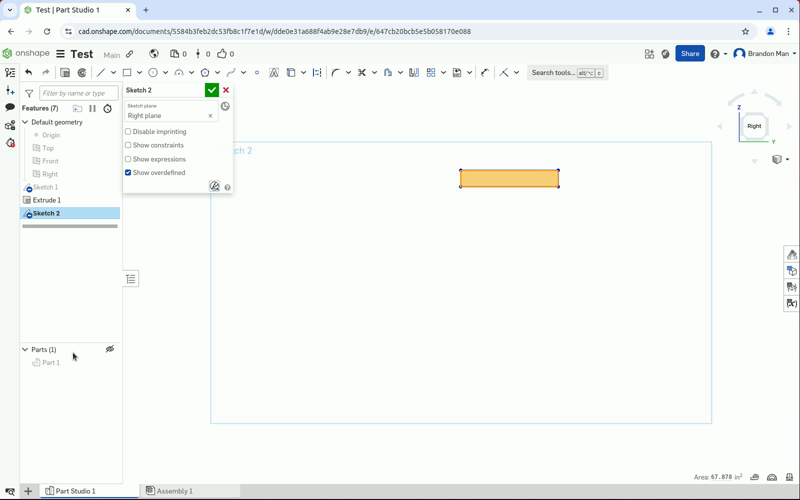
key(shift+e)
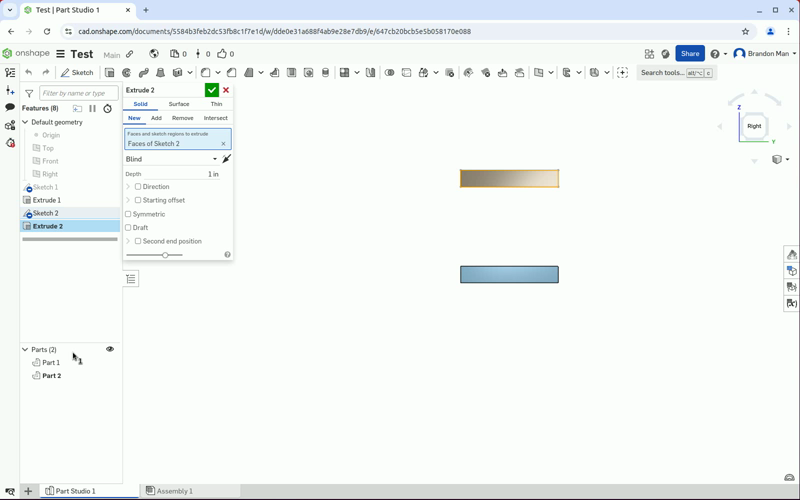
mouse_move(143, 106)
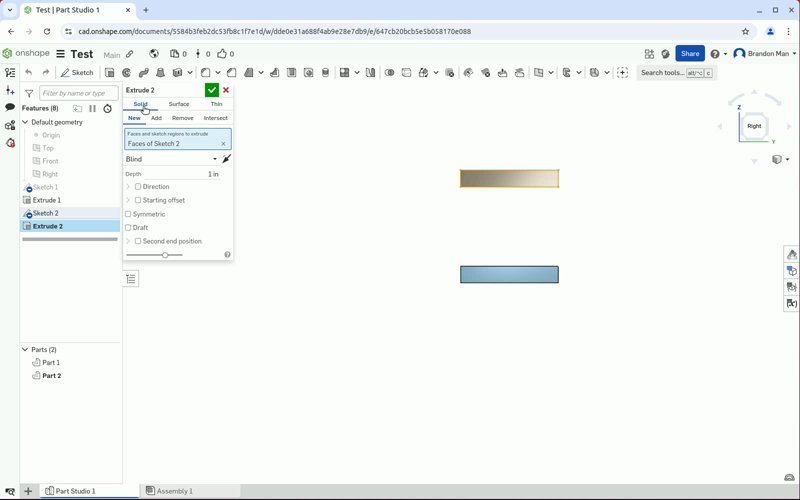
click(143, 106)
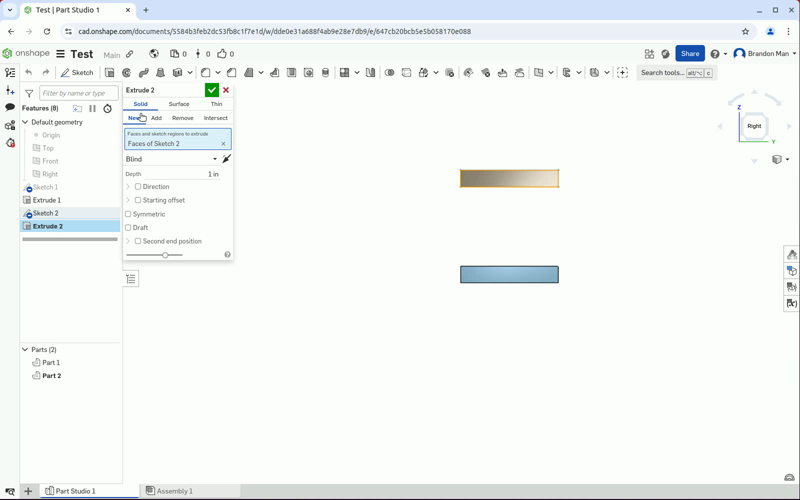
mouse_move(137, 120)
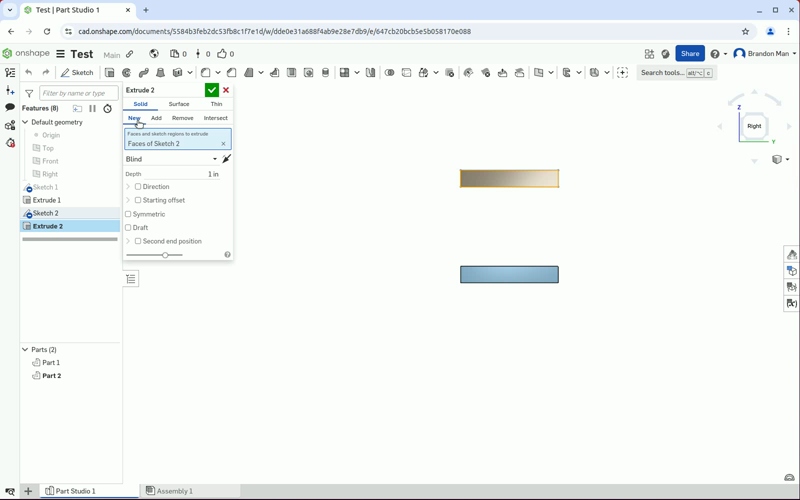
click(137, 120)
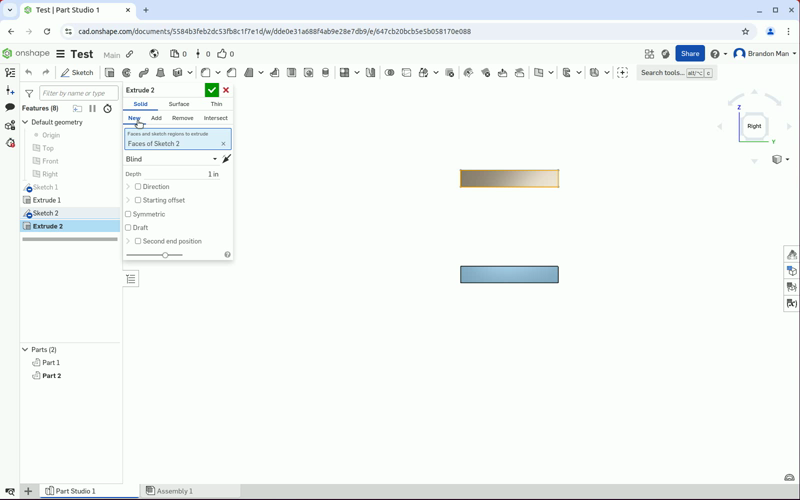
key(tab, 4)
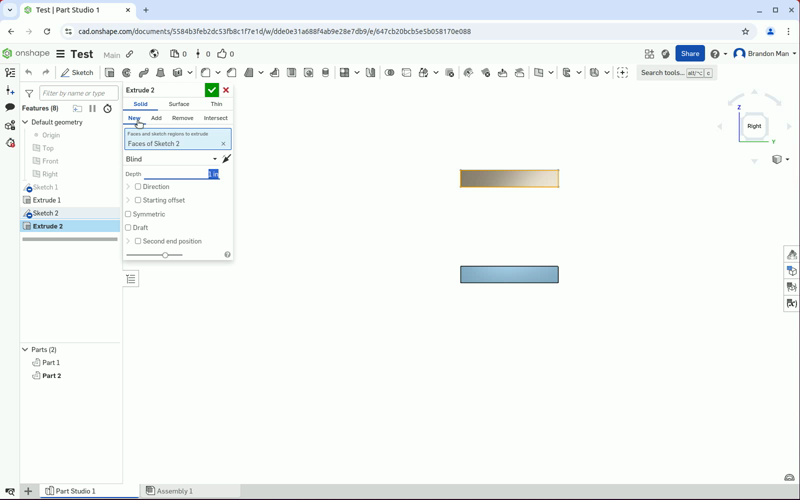
text(1.444)
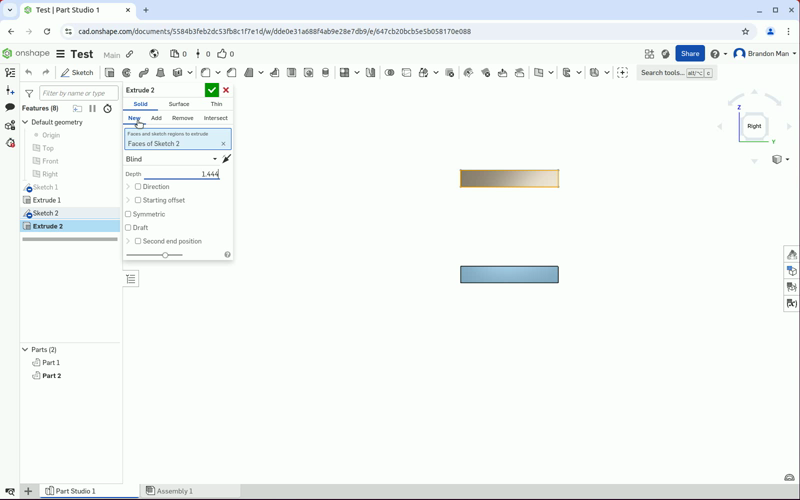
key(tab, 3)
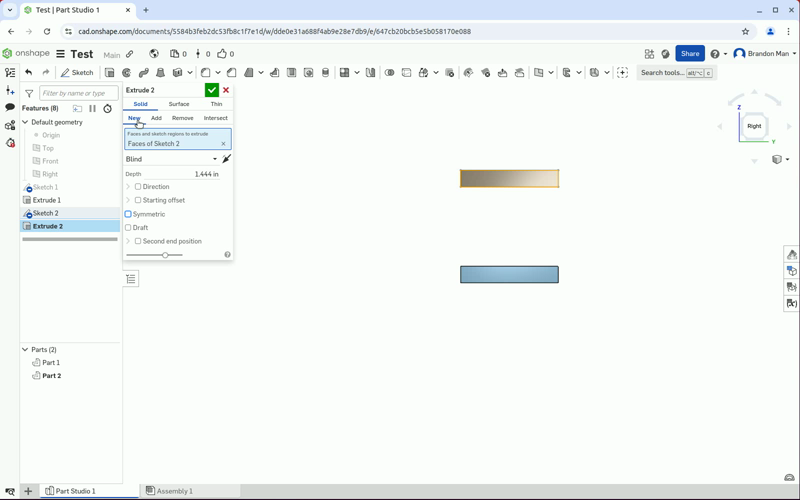
key(space)
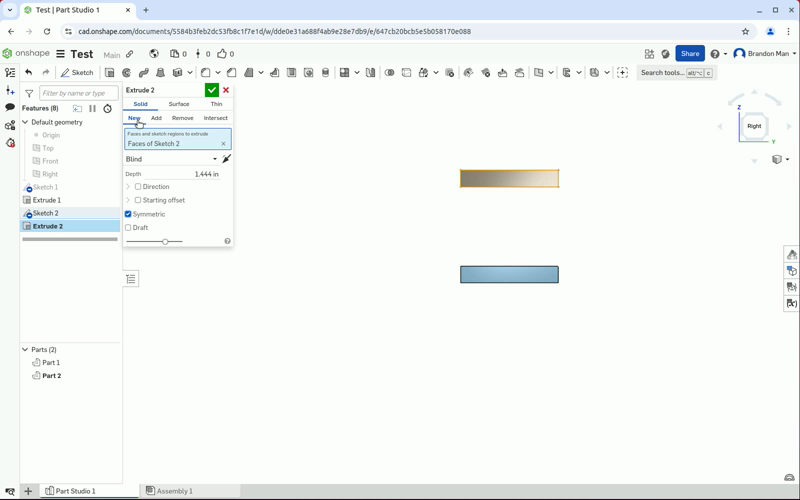
key(enter)
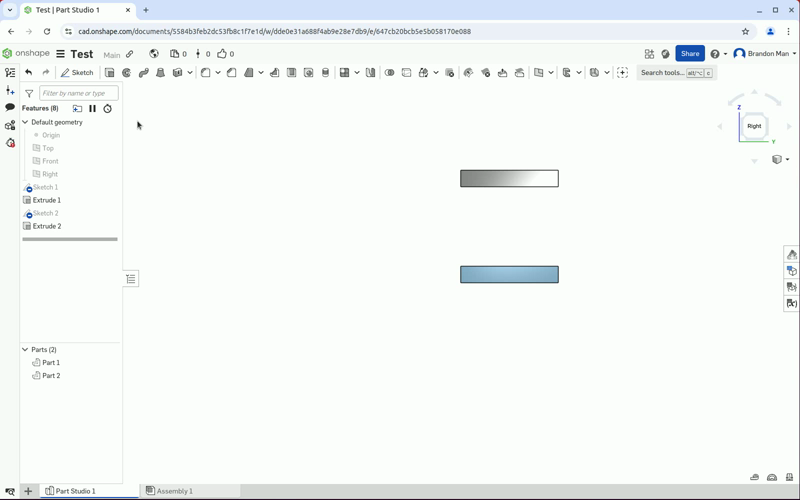
key(shift+h)
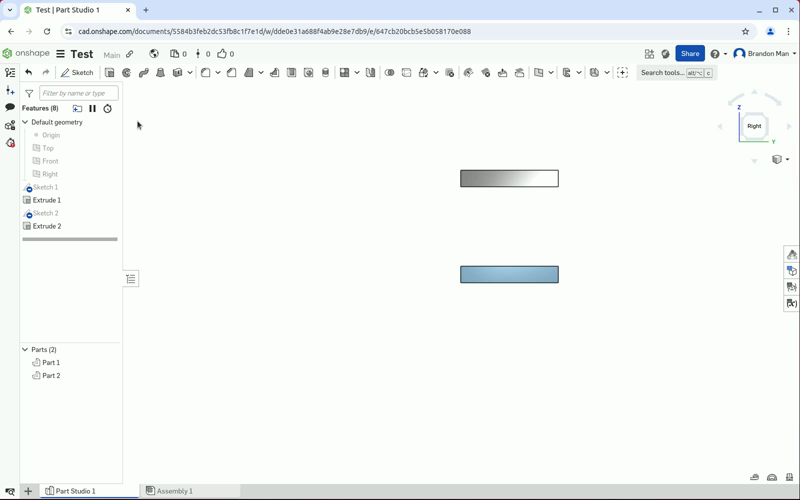
key(shift+h)
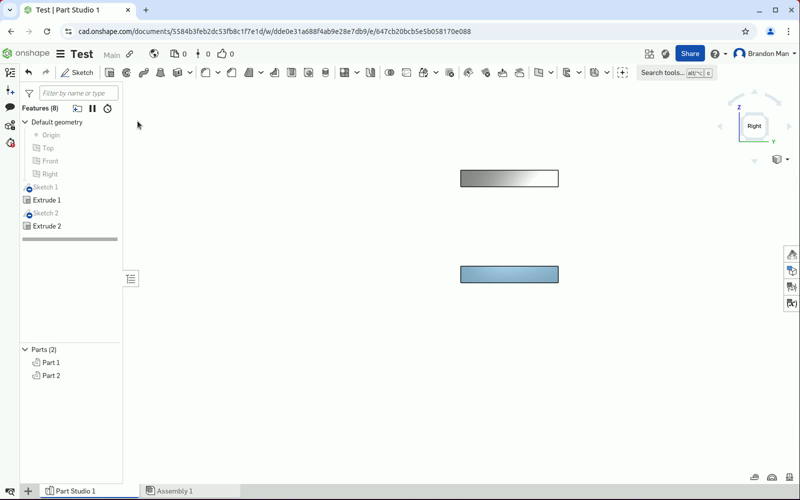
mouse_move(73, 189)
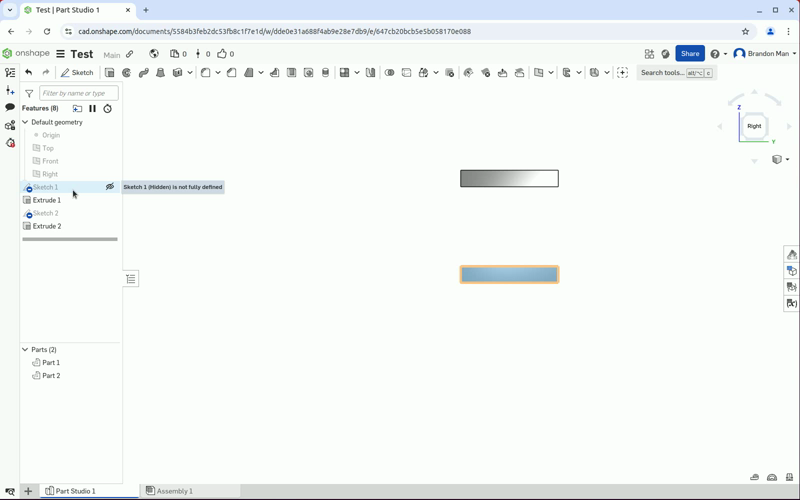
click(73, 189)
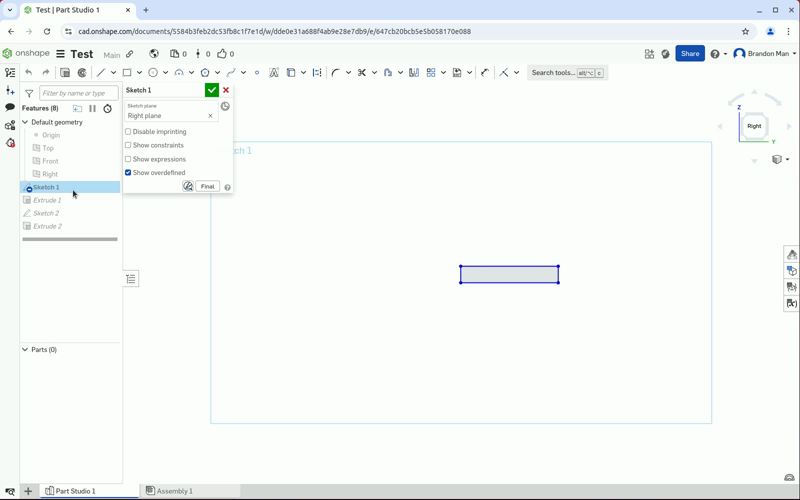
mouse_move(229, 92)
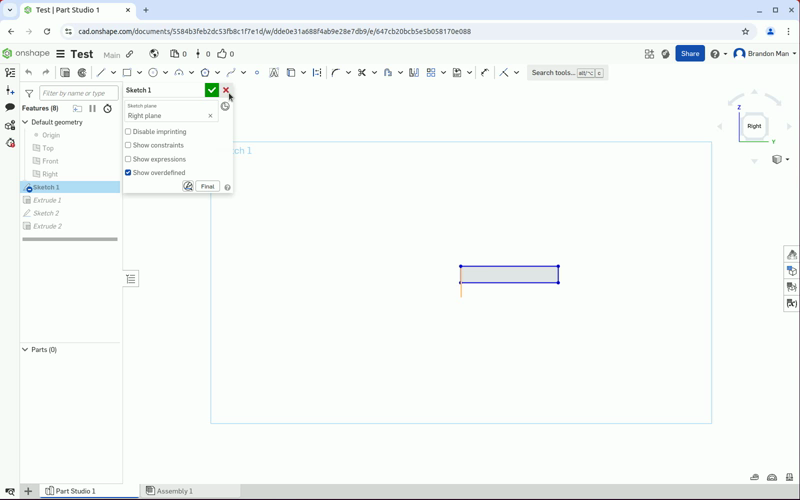
click(229, 92)
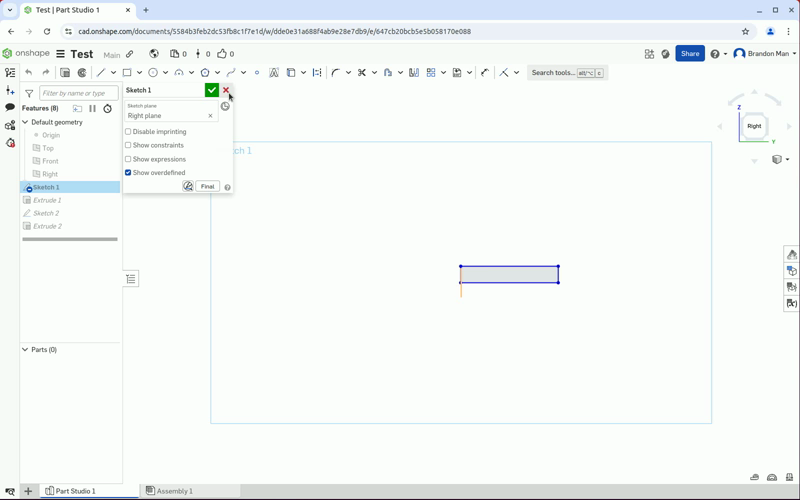
key(shift+s)
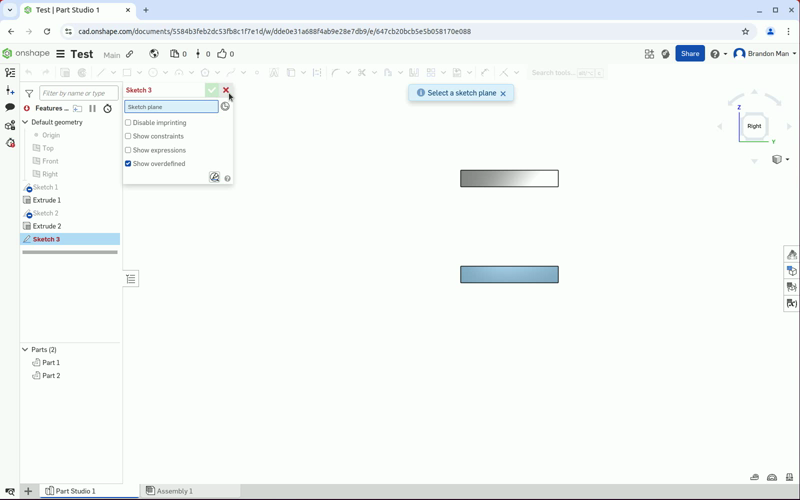
mouse_move(73, 176)
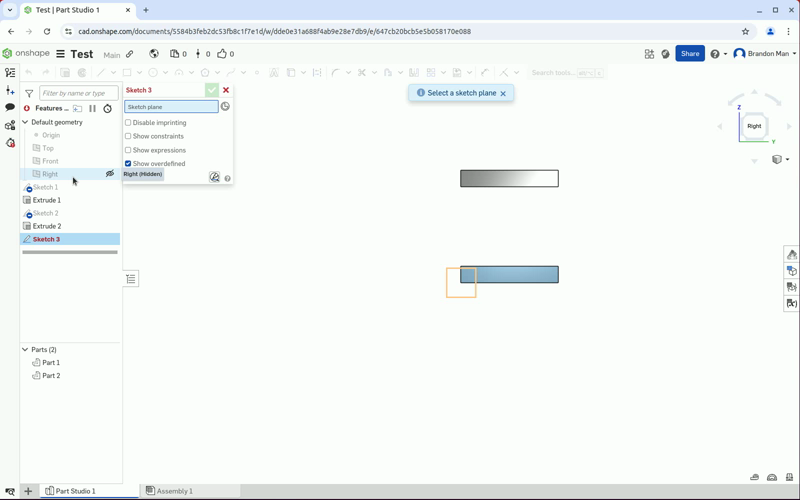
click(73, 176)
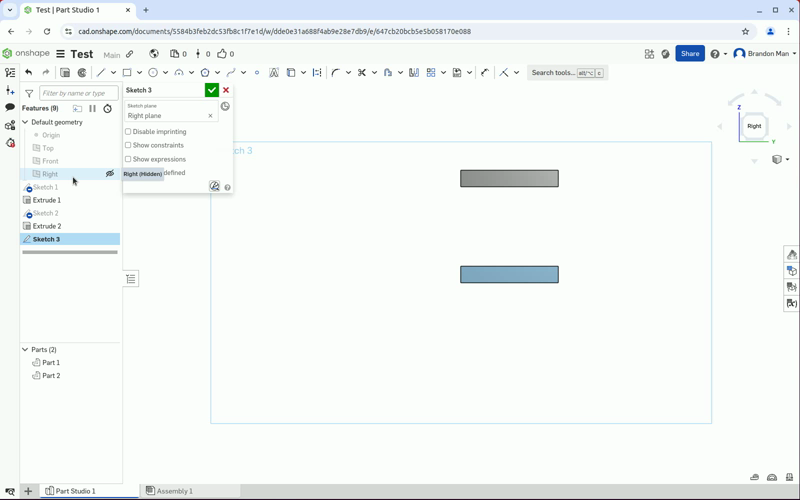
mouse_move(73, 352)
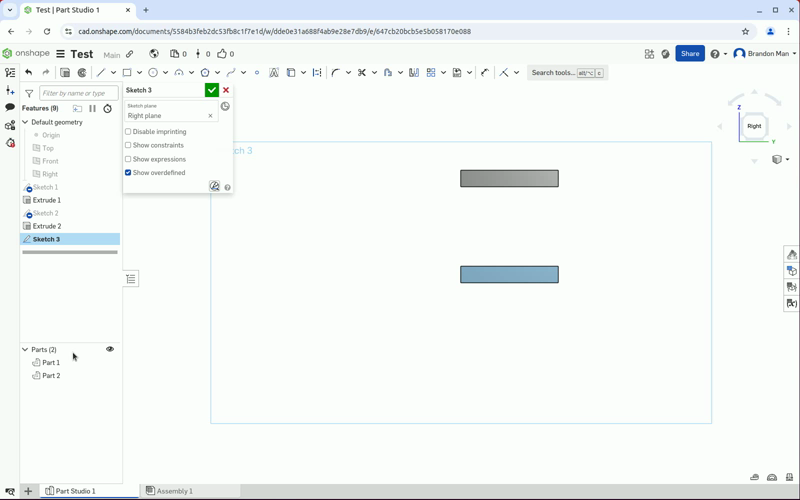
key(y)
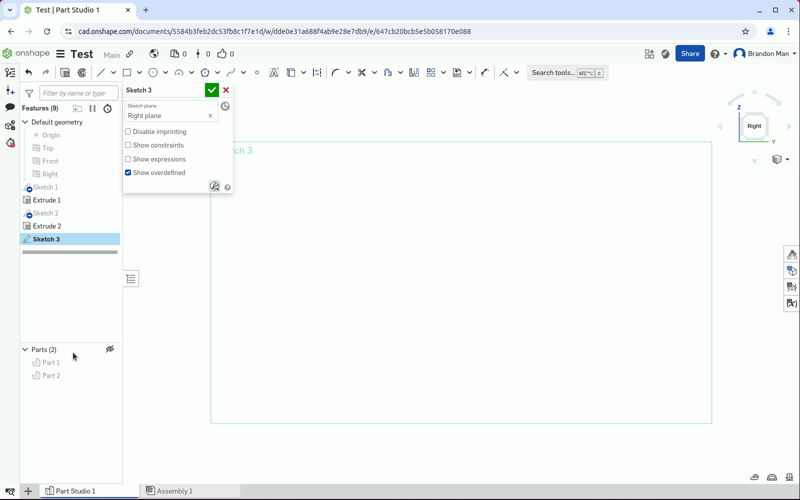
key(l)
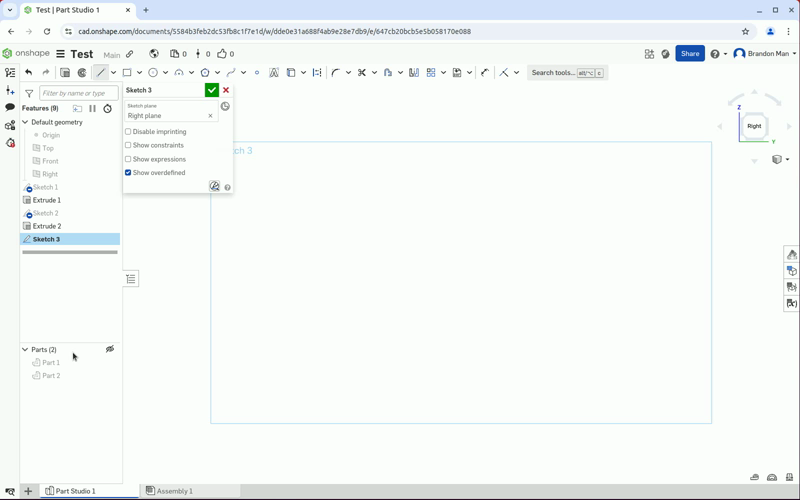
key_down(shift)
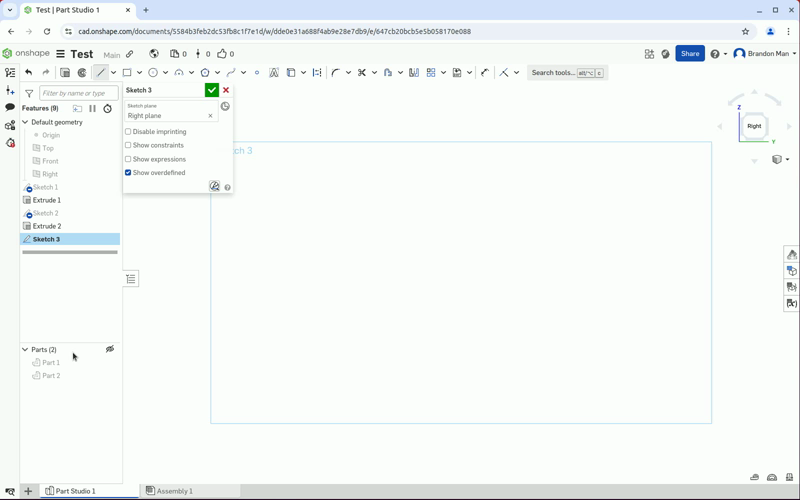
mouse_move(547, 282)
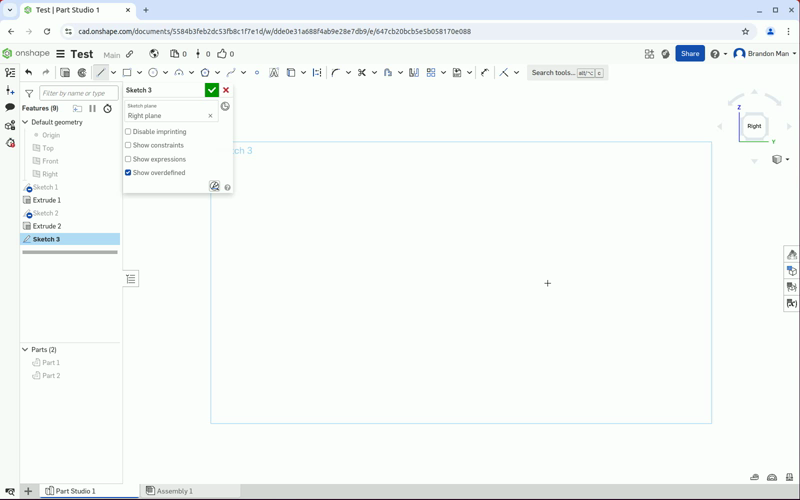
click(547, 282)
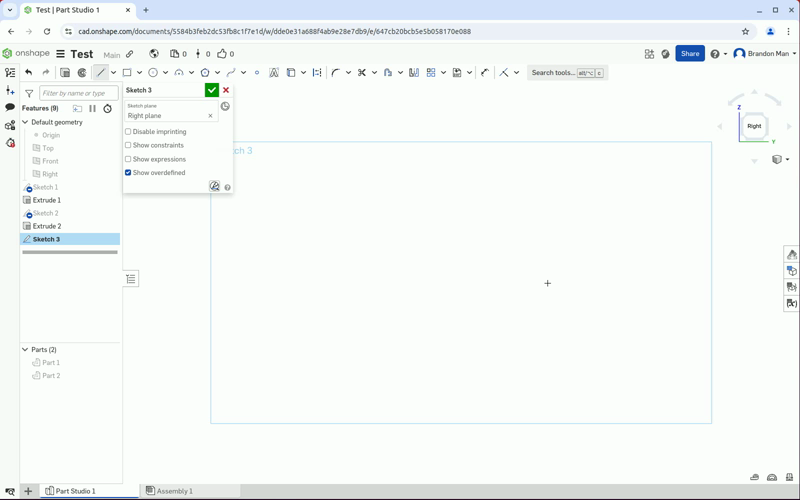
key_up(shift)
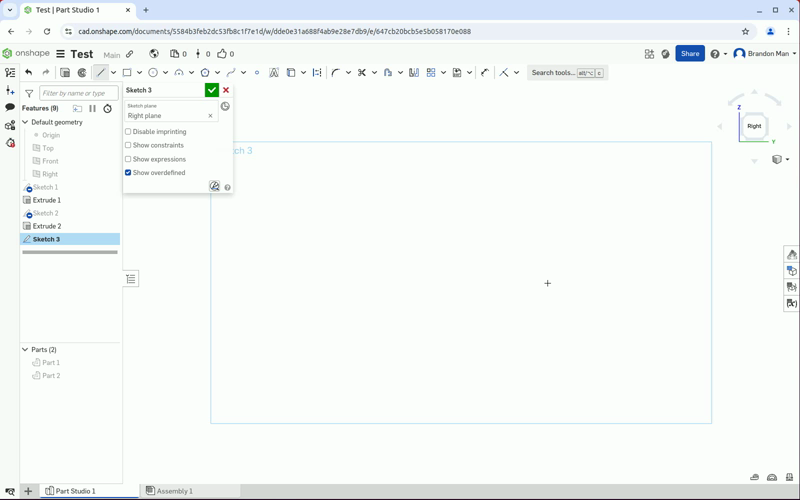
key_down(shift)
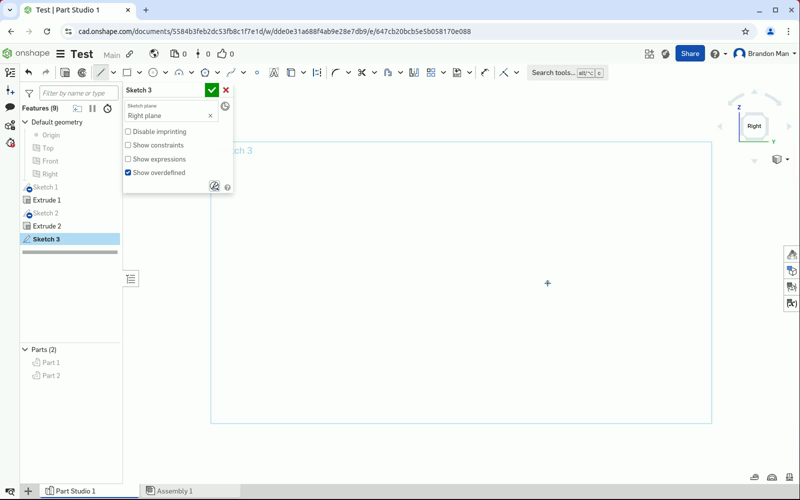
mouse_move(577, 282)
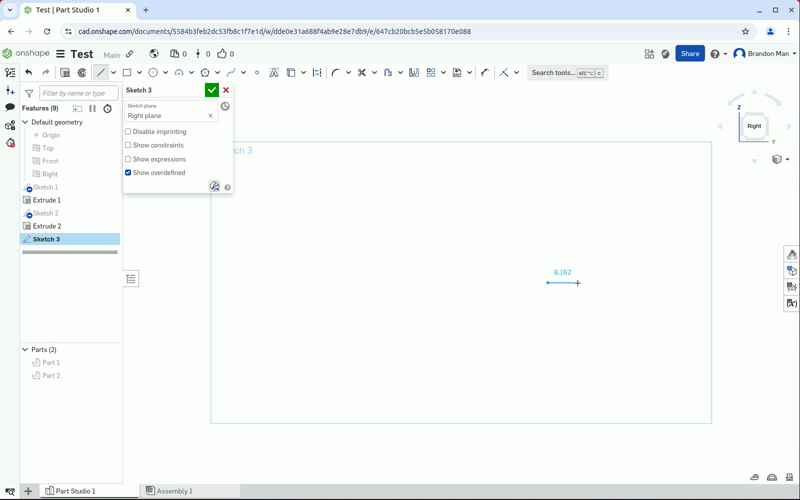
mouse_move(558, 282)
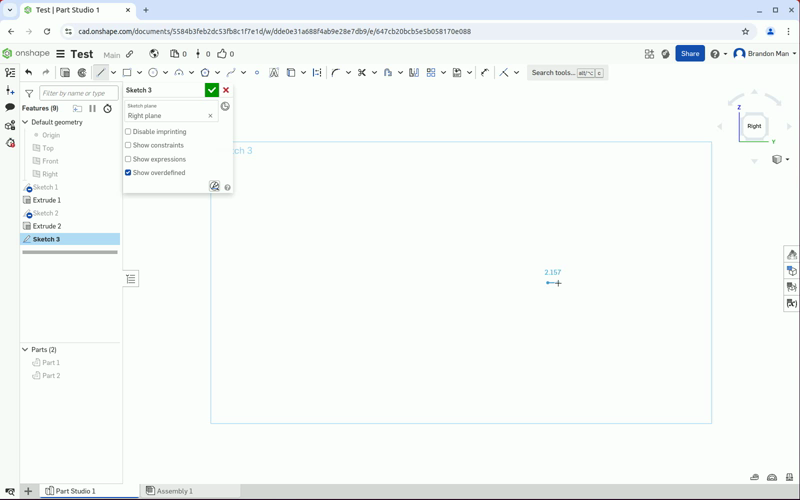
click(558, 282)
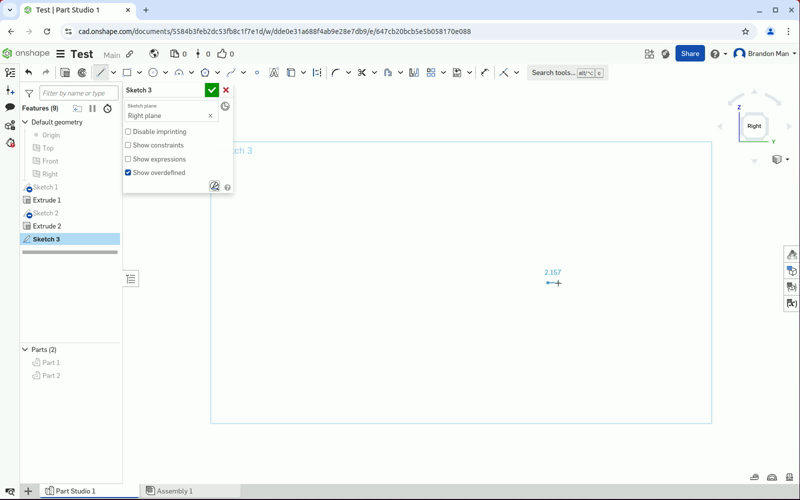
key_up(shift)
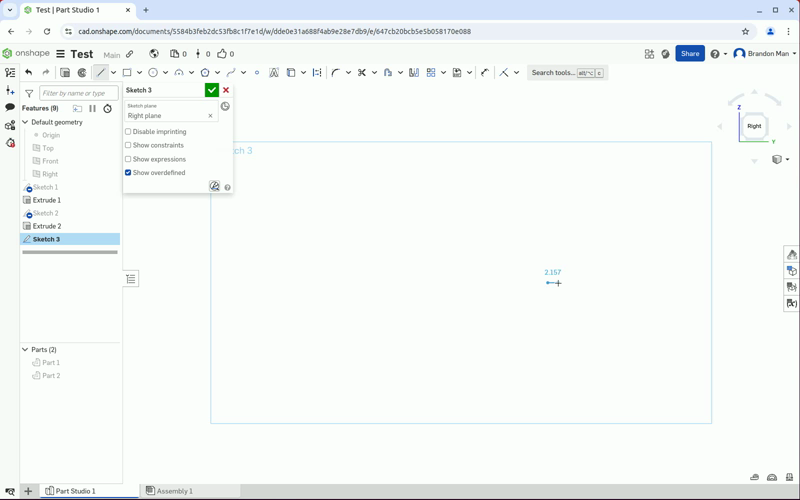
key_down(shift)
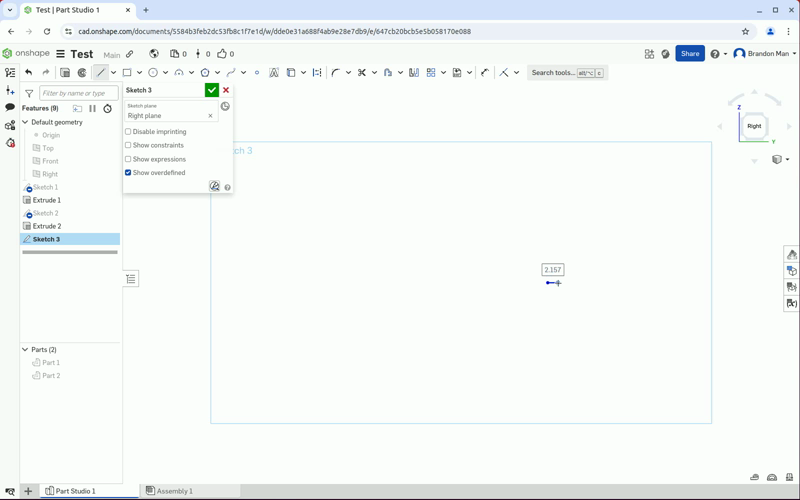
mouse_move(558, 170)
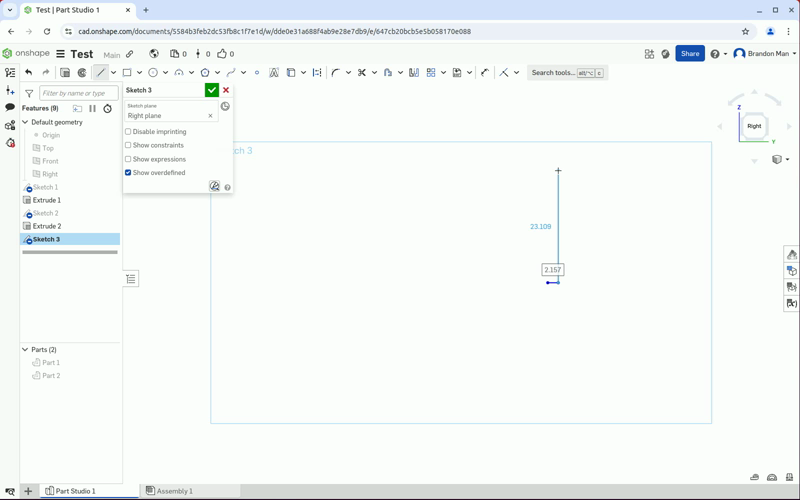
click(558, 170)
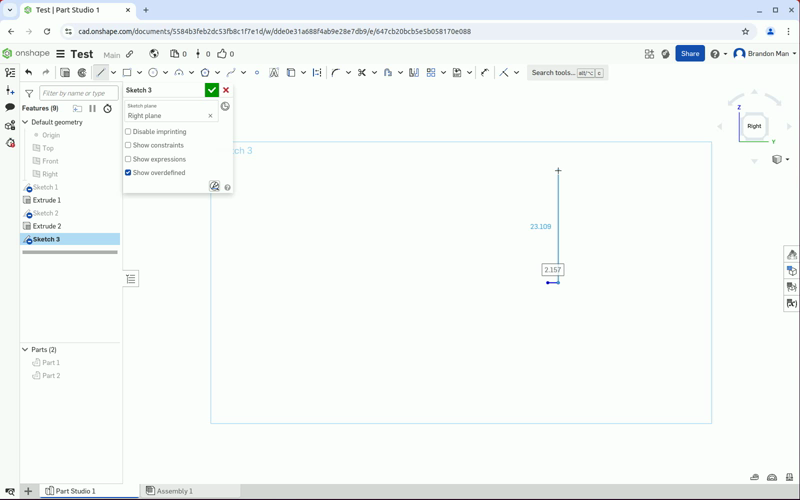
key_up(shift)
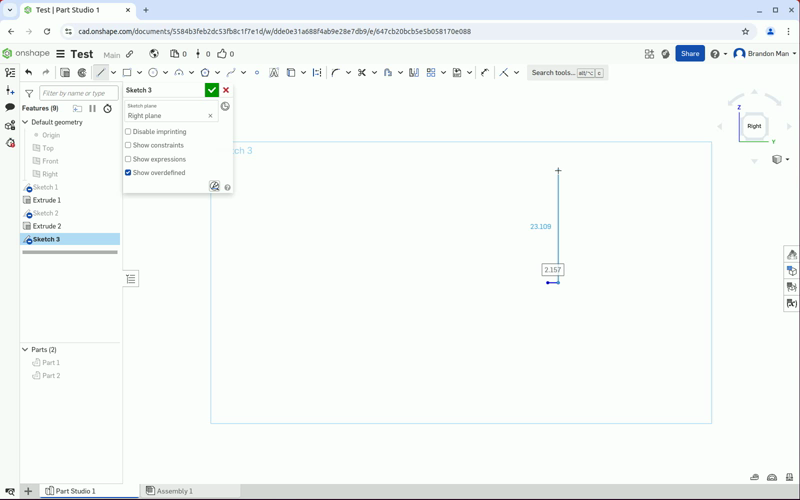
key_down(shift)
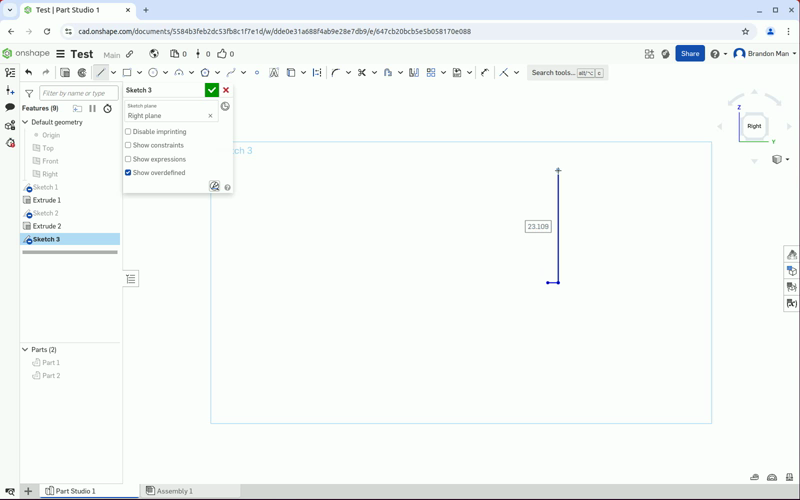
mouse_move(588, 170)
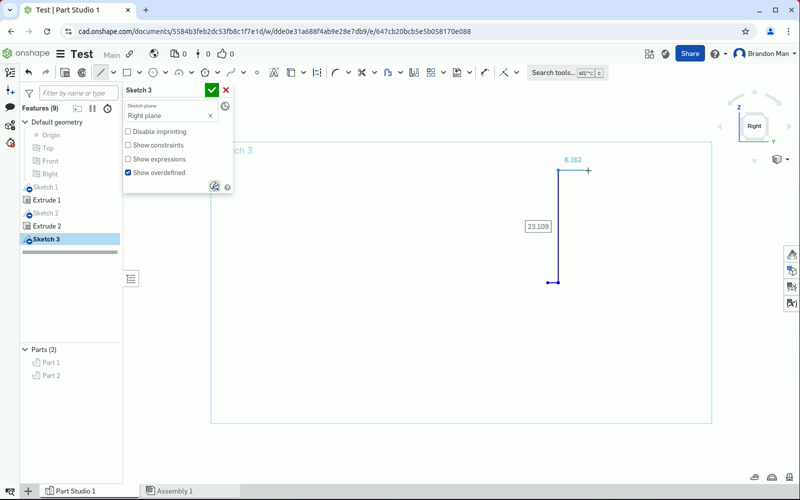
mouse_move(547, 170)
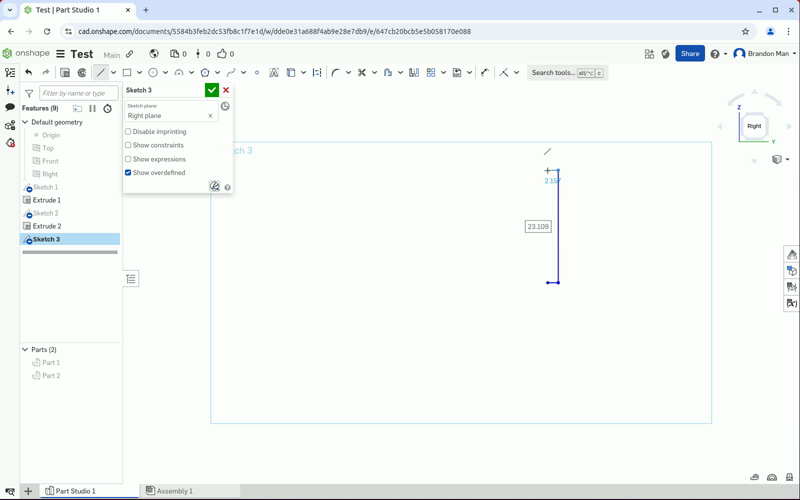
click(547, 170)
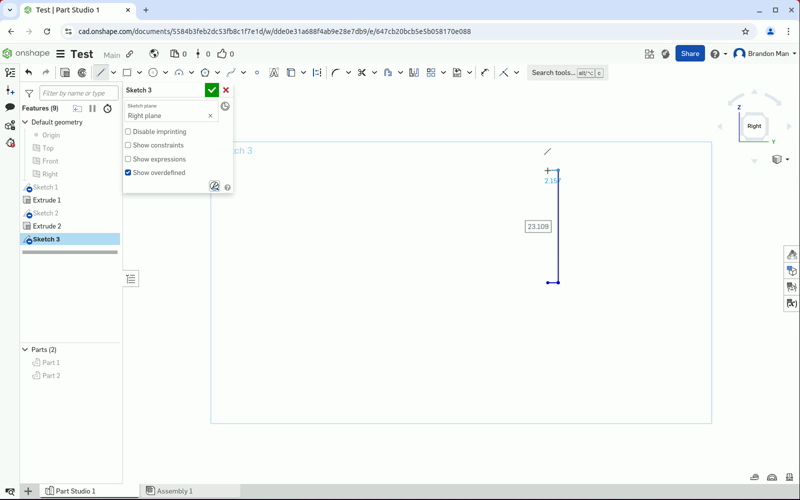
key_up(shift)
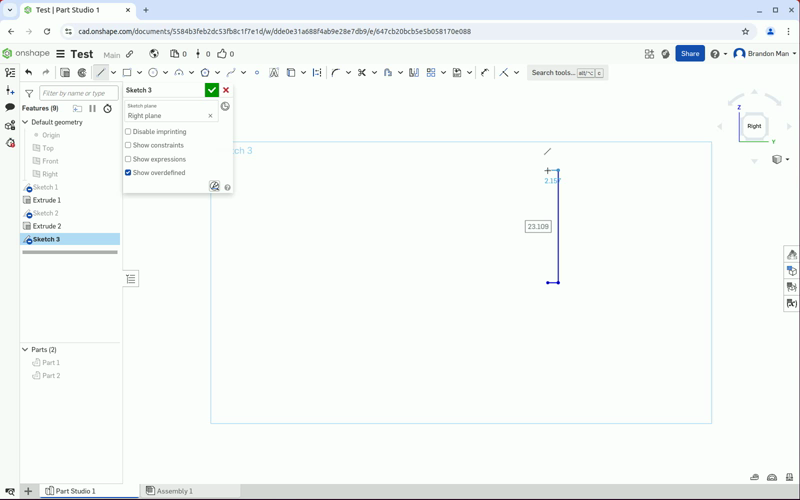
key_down(shift)
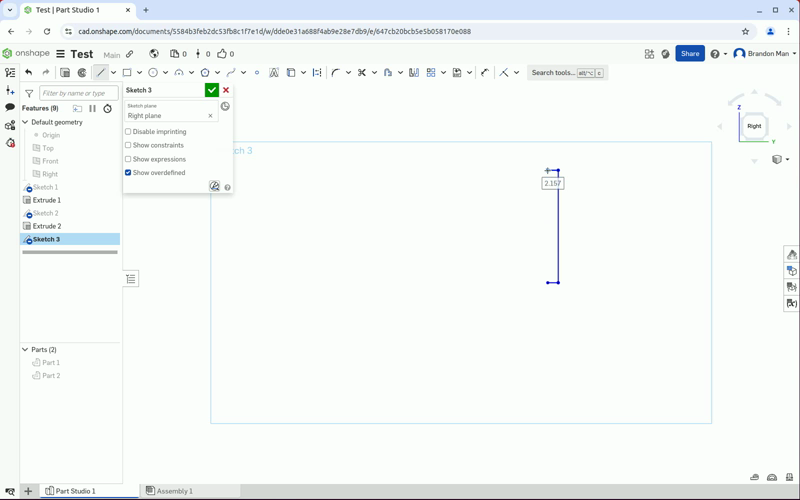
mouse_move(547, 282)
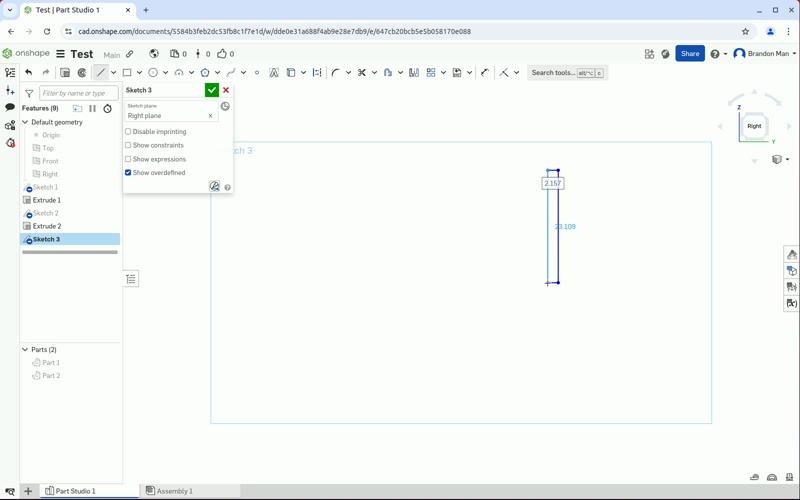
key_up(shift)
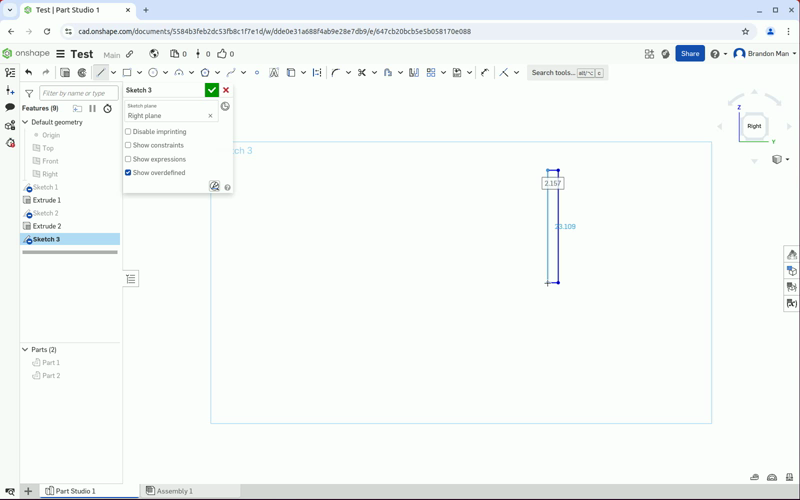
click(547, 282)
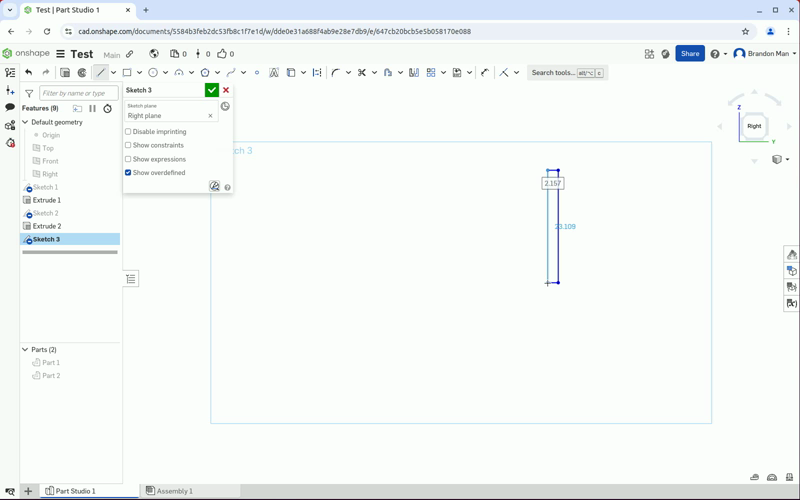
key(esc)
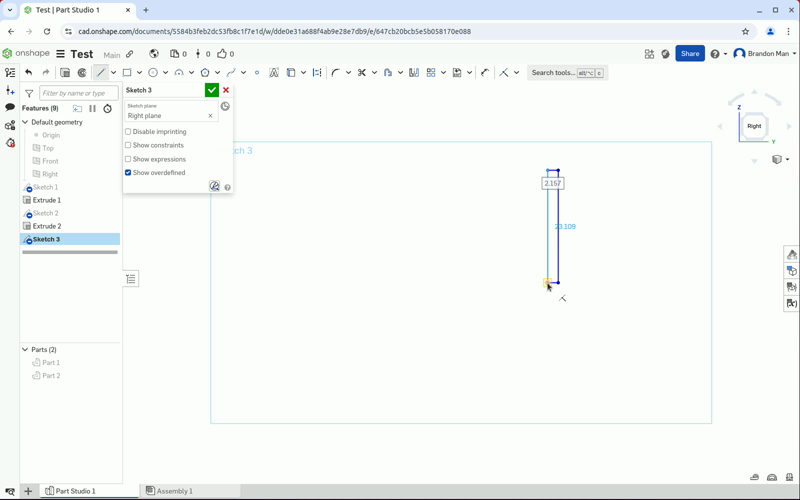
mouse_move(550, 232)
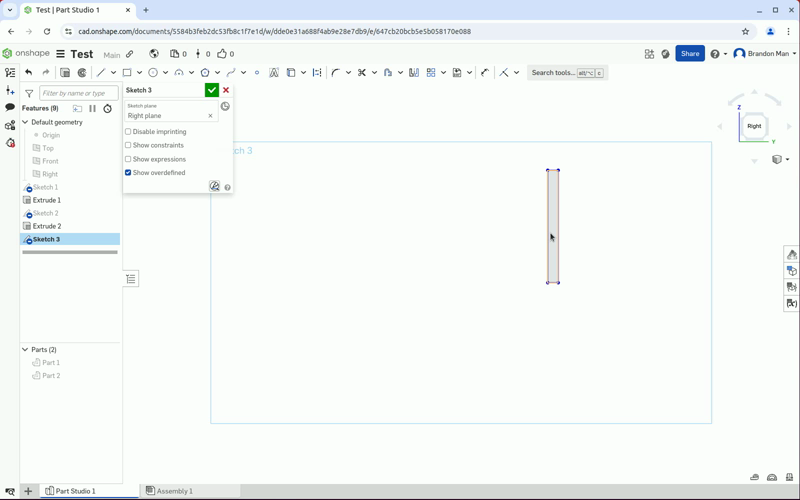
scroll(6)
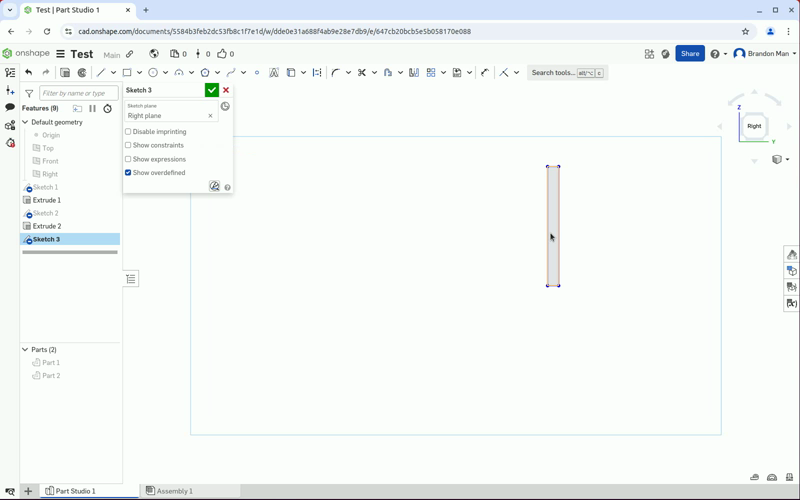
scroll(6)
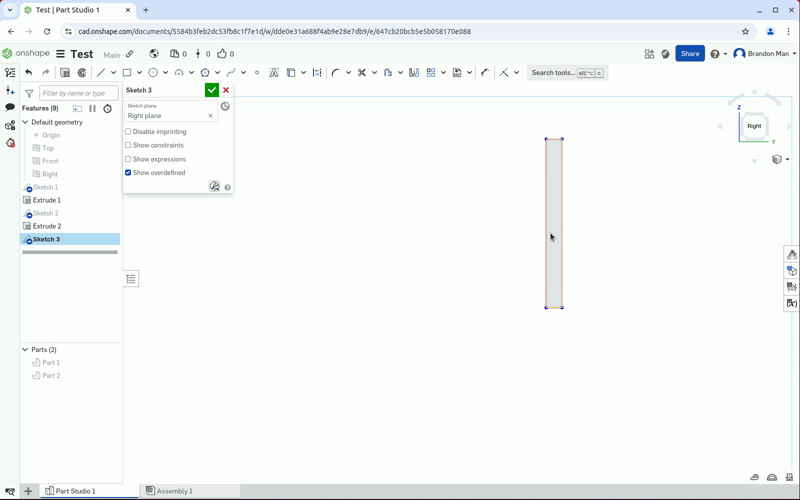
scroll(6)
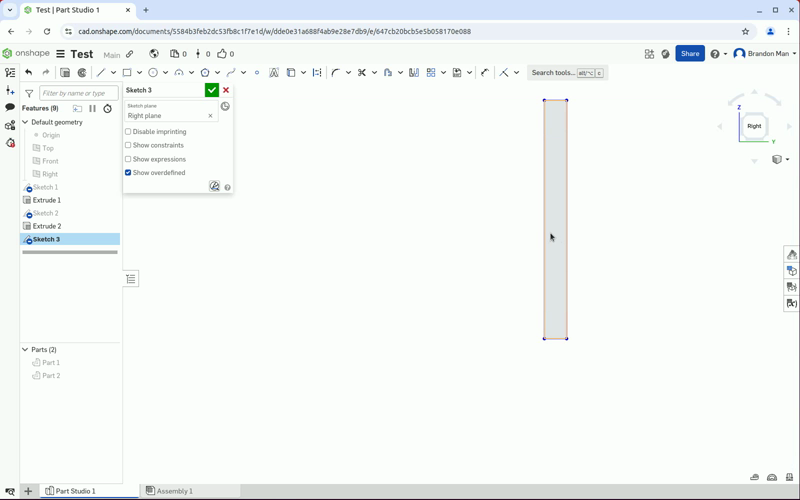
scroll(6)
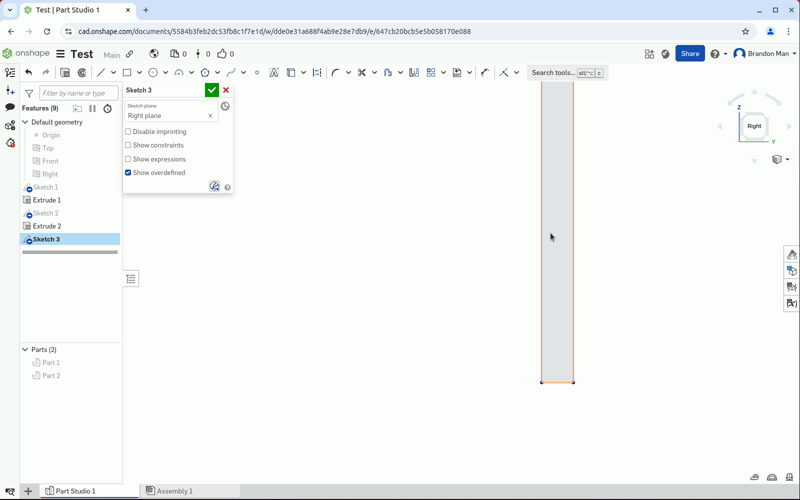
scroll(6)
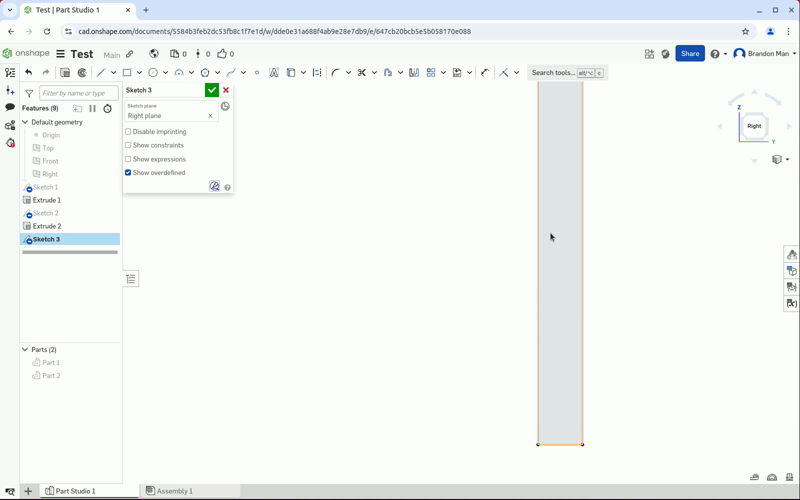
scroll(6)
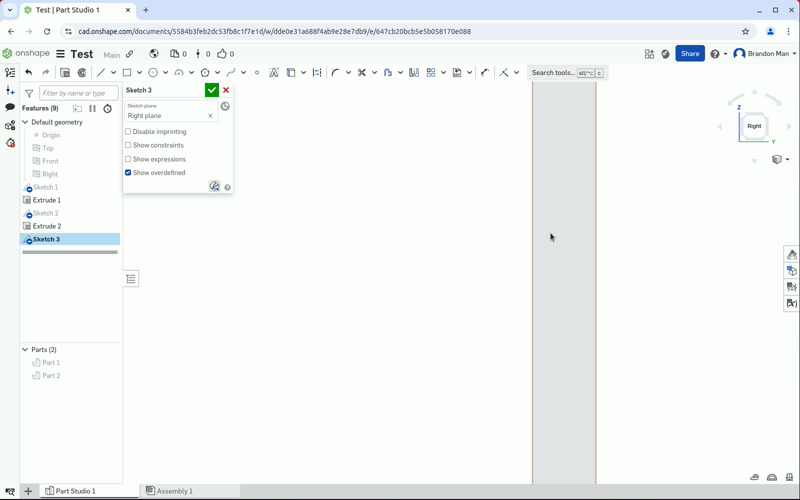
scroll(6)
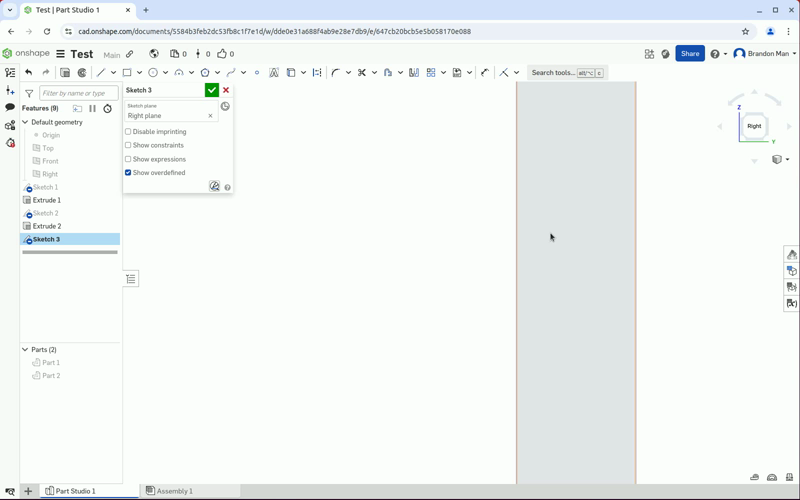
click(550, 232)
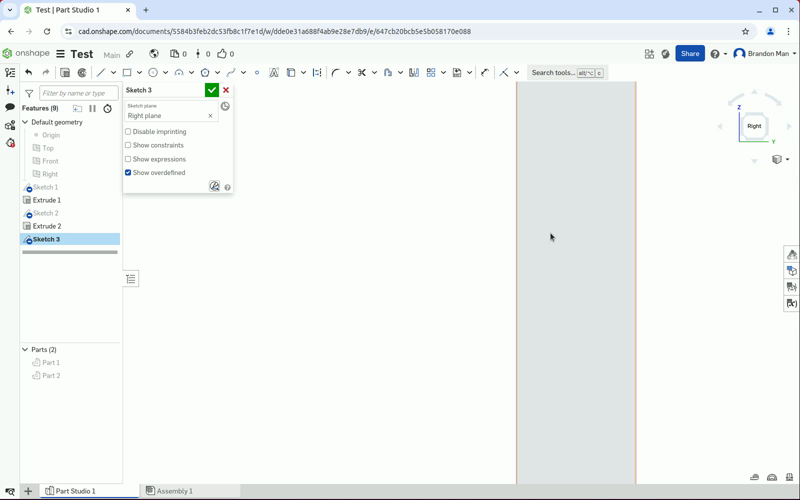
scroll(-6)
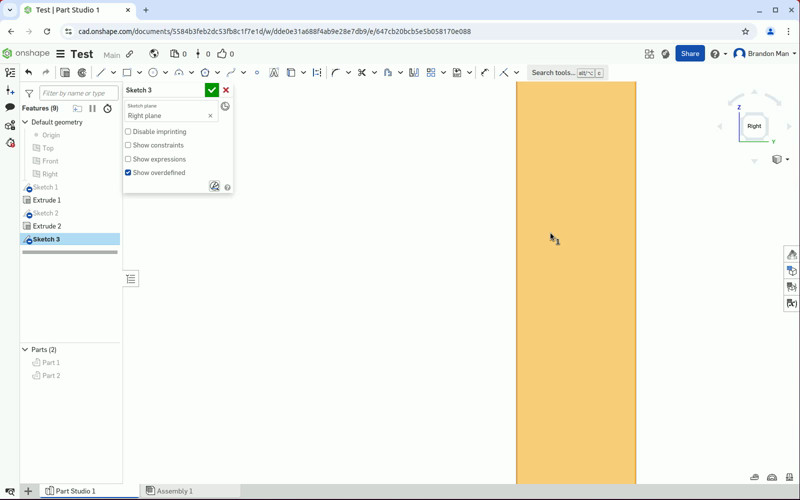
scroll(-6)
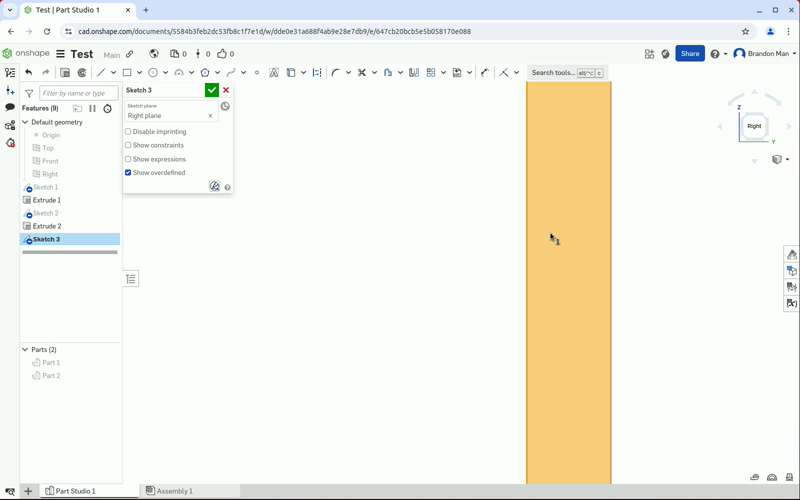
scroll(-6)
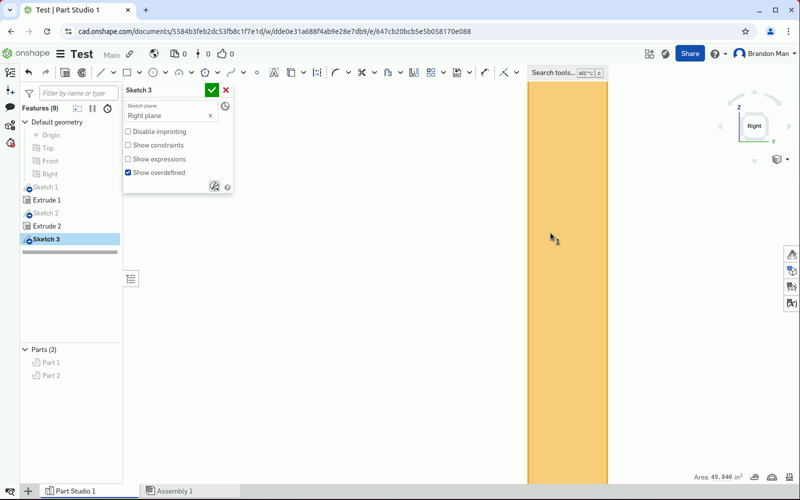
scroll(-6)
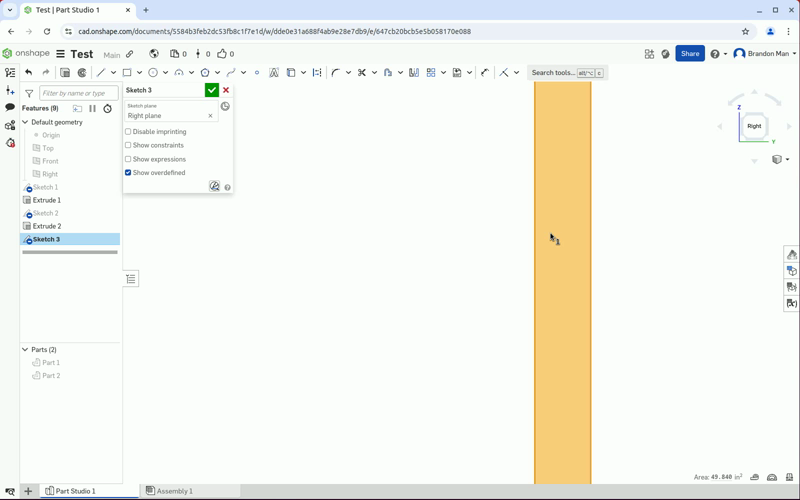
scroll(-6)
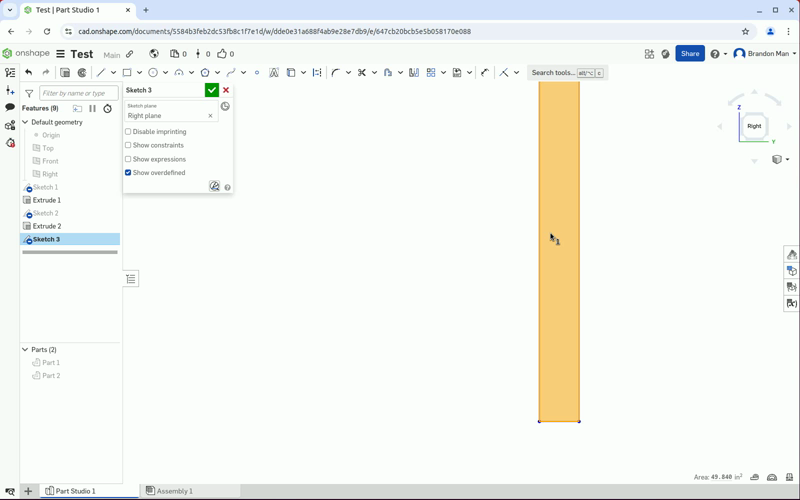
scroll(-6)
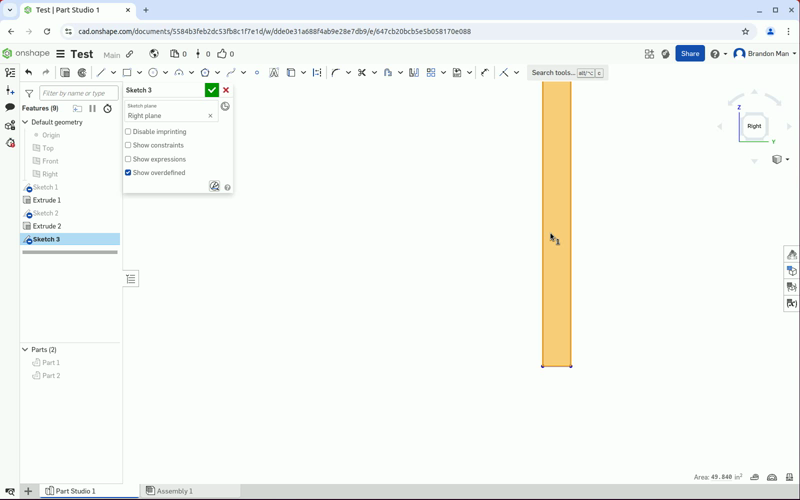
scroll(-6)
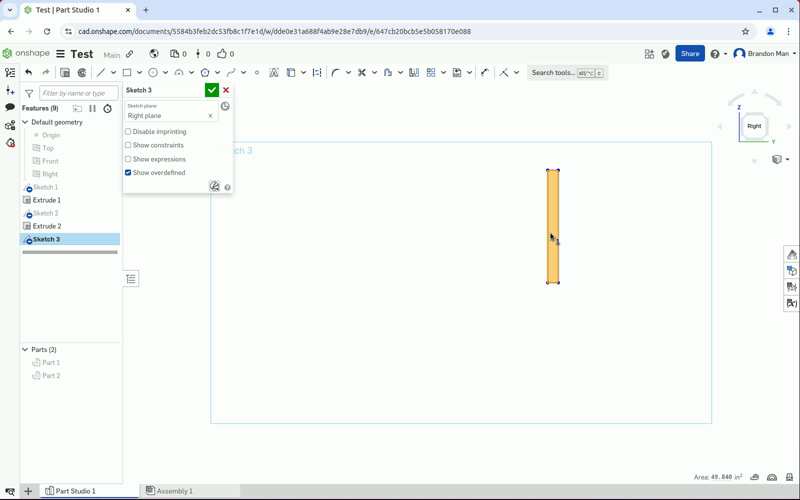
mouse_move(73, 352)
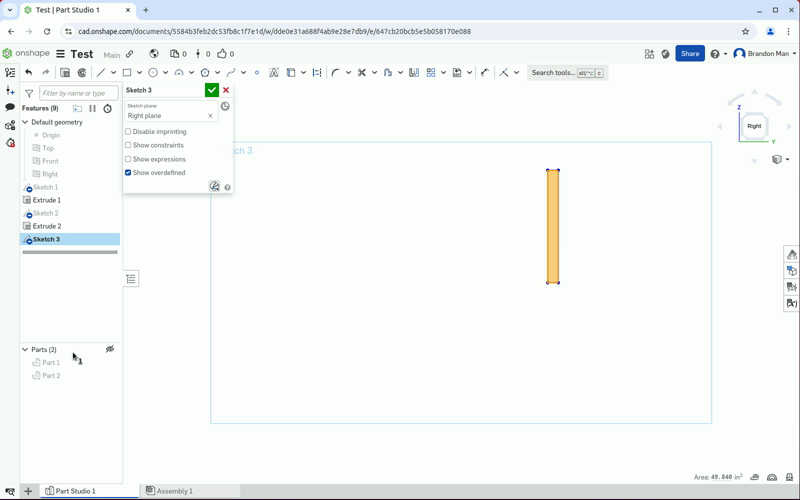
key(shift+y)
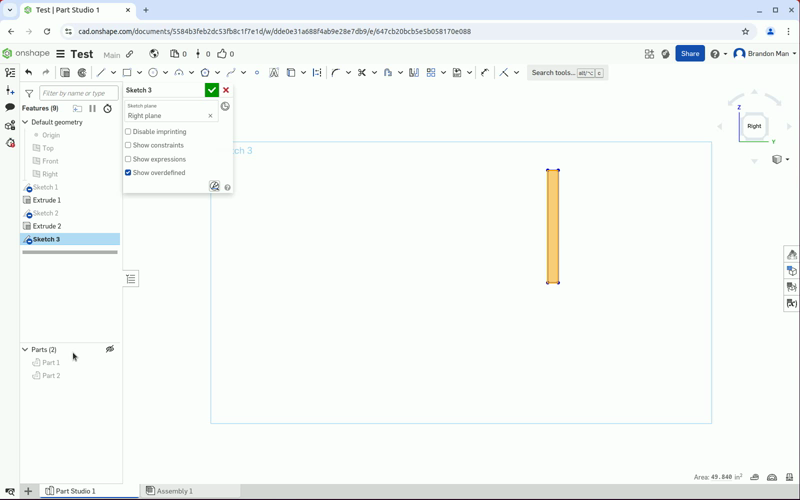
key(shift+e)
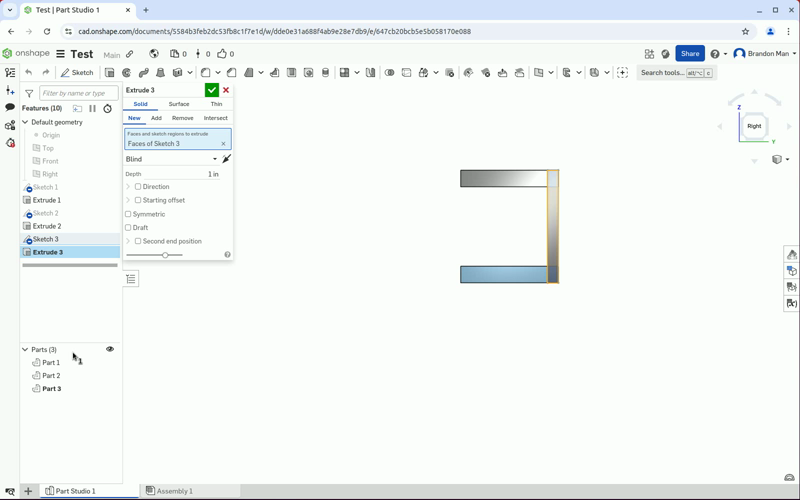
mouse_move(143, 106)
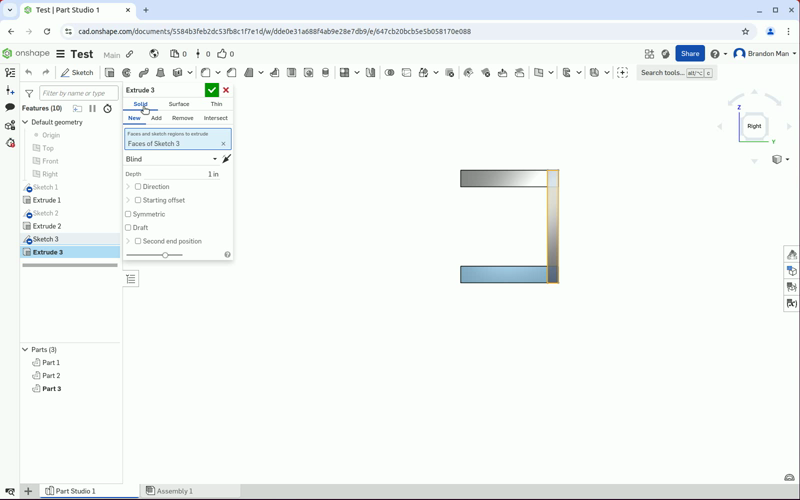
click(143, 106)
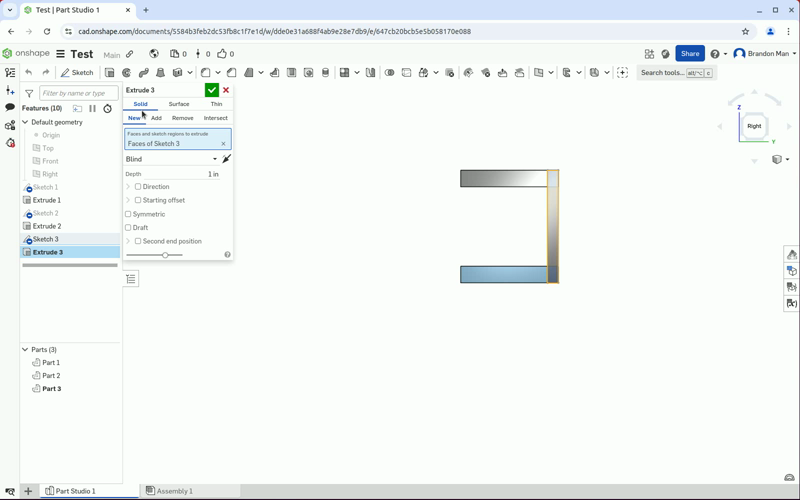
mouse_move(137, 120)
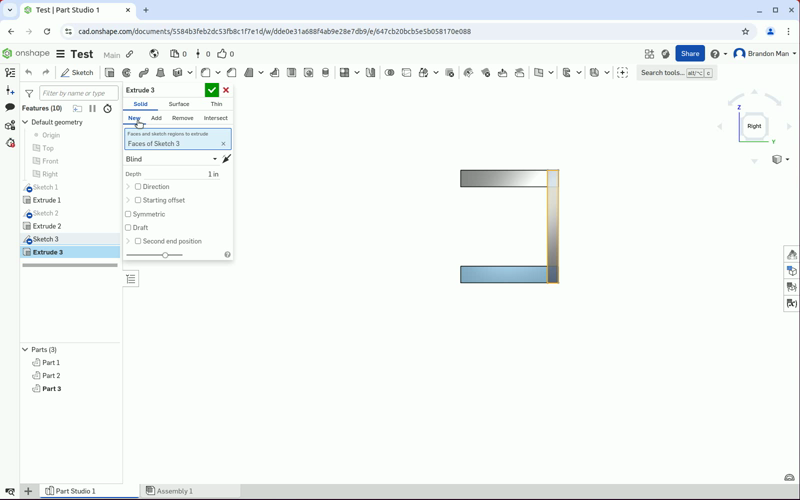
click(137, 120)
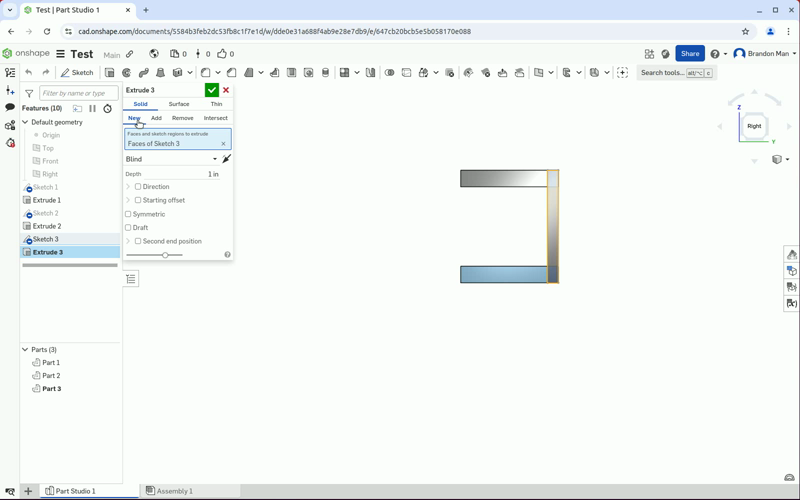
key(tab, 4)
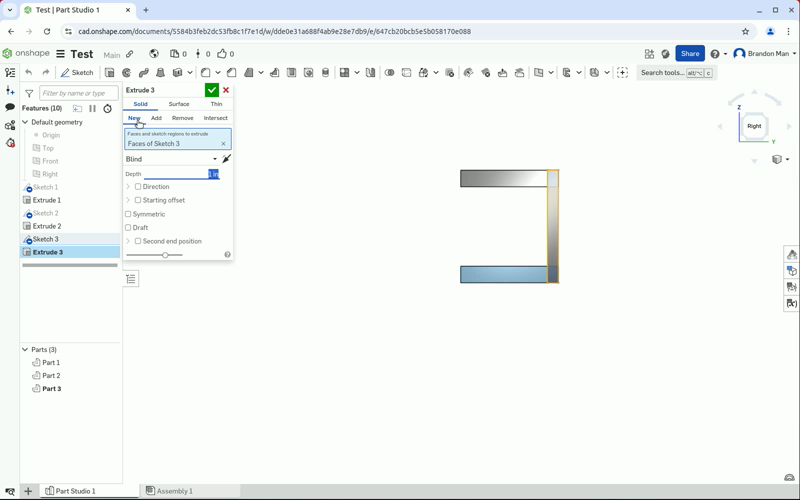
text(0.962)
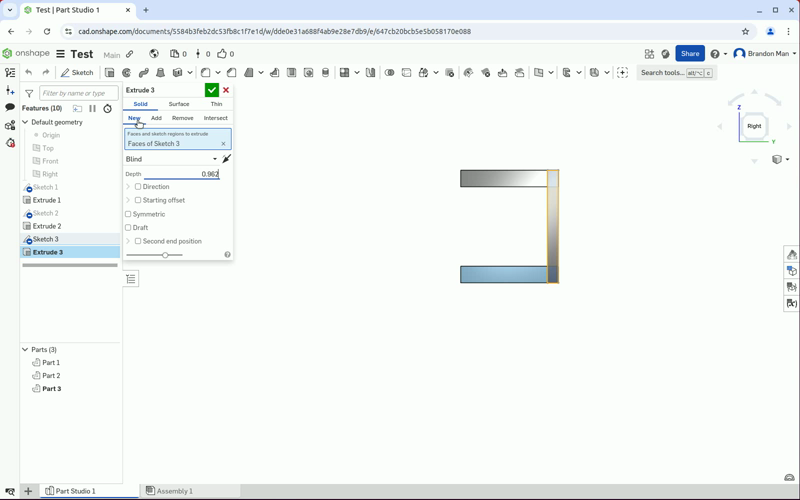
key(tab, 3)
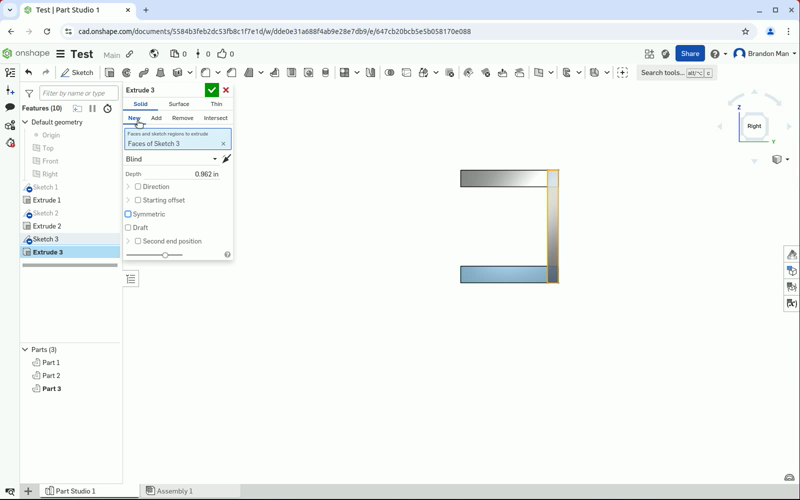
key(space)
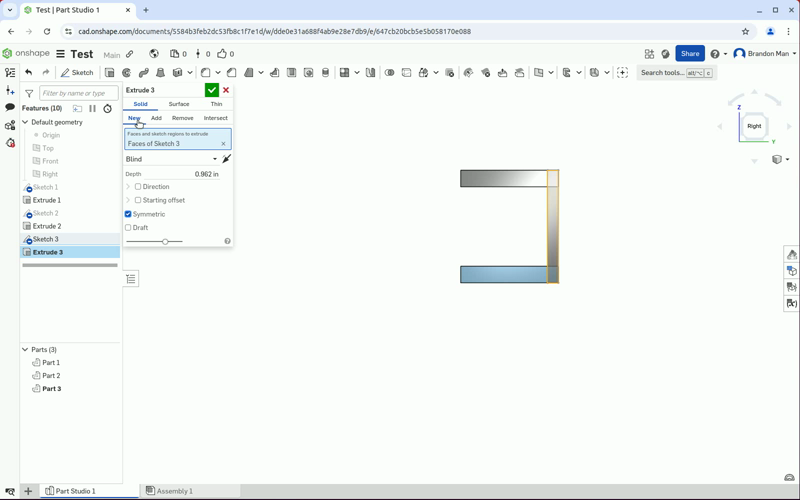
key(enter)
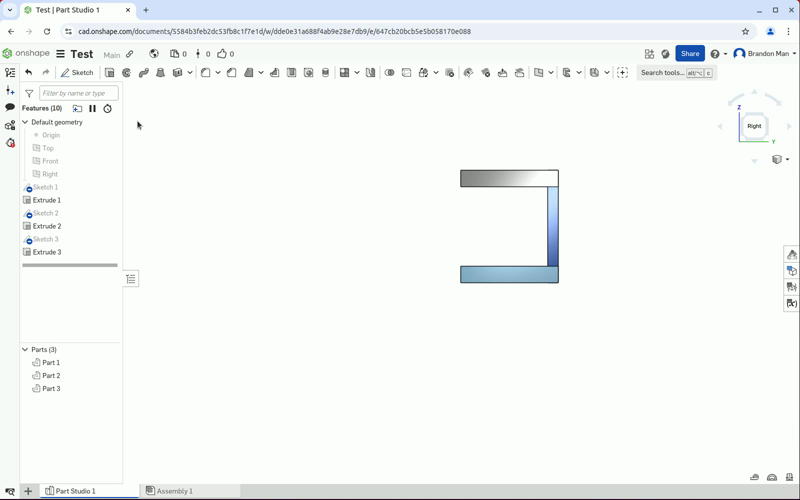
key(shift+h)
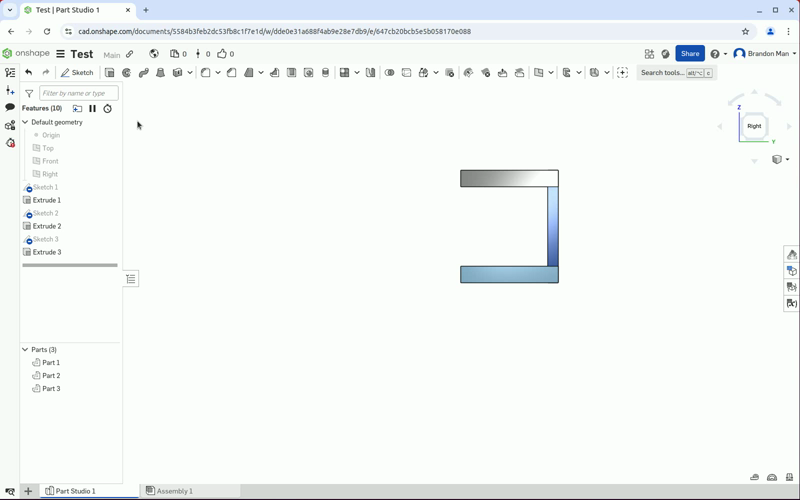
key(shift+h)
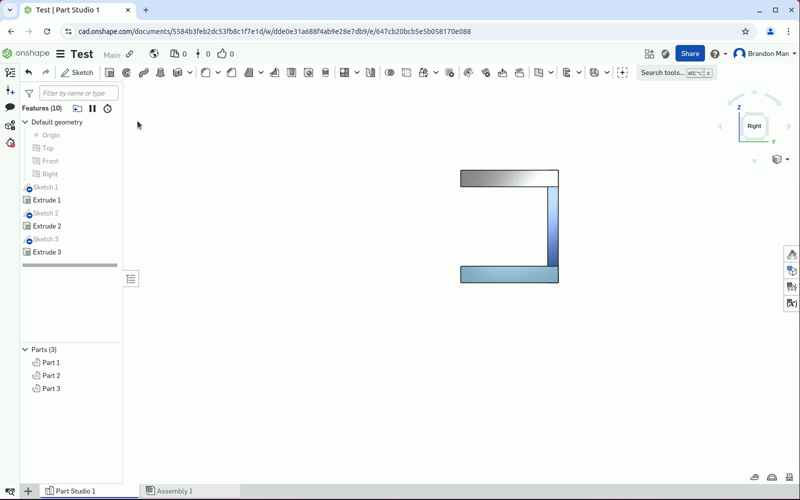
mouse_move(73, 189)
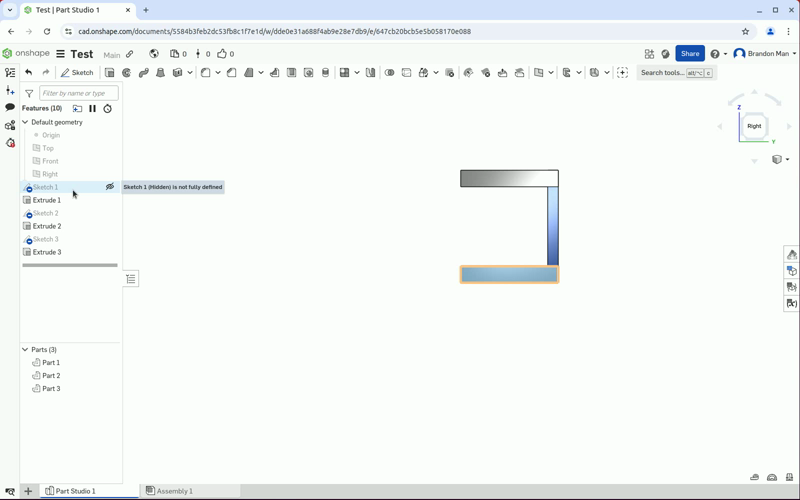
click(73, 189)
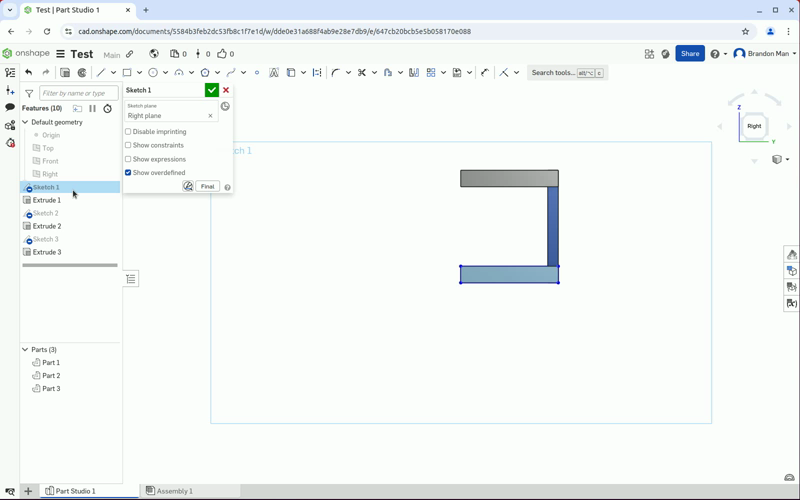
mouse_move(229, 92)
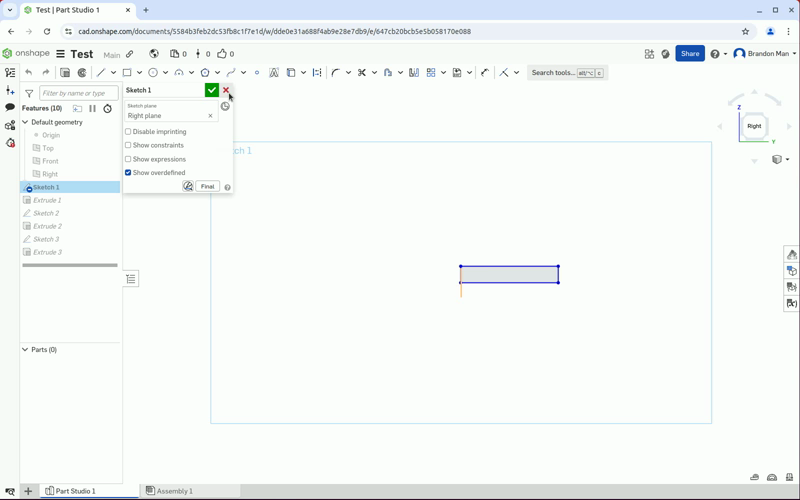
click(229, 92)
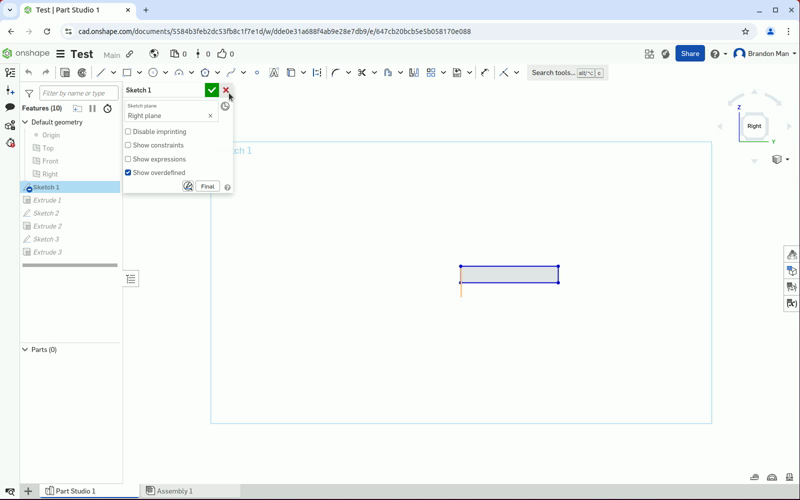
key(shift+s)
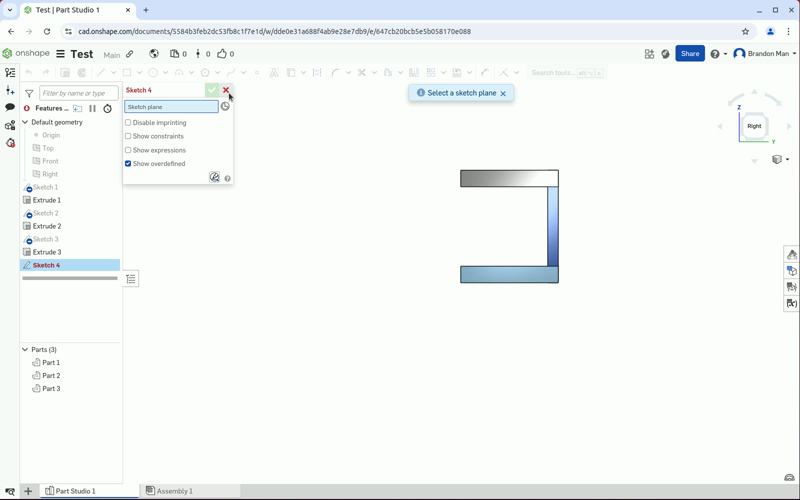
mouse_move(73, 176)
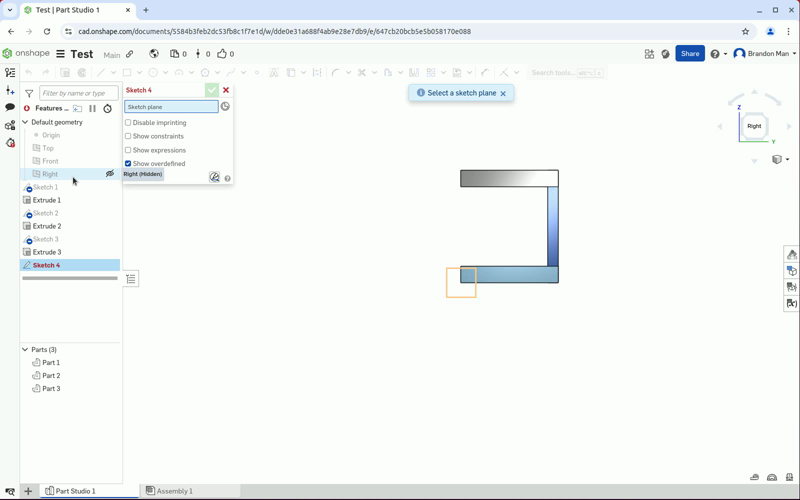
click(73, 176)
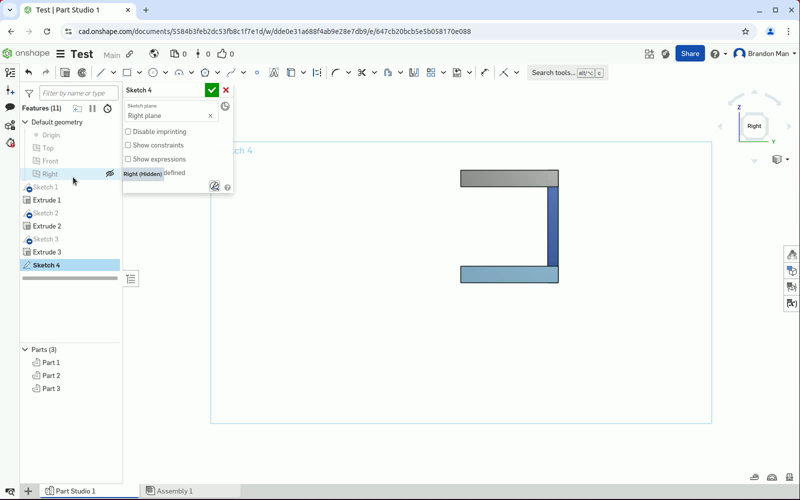
mouse_move(73, 352)
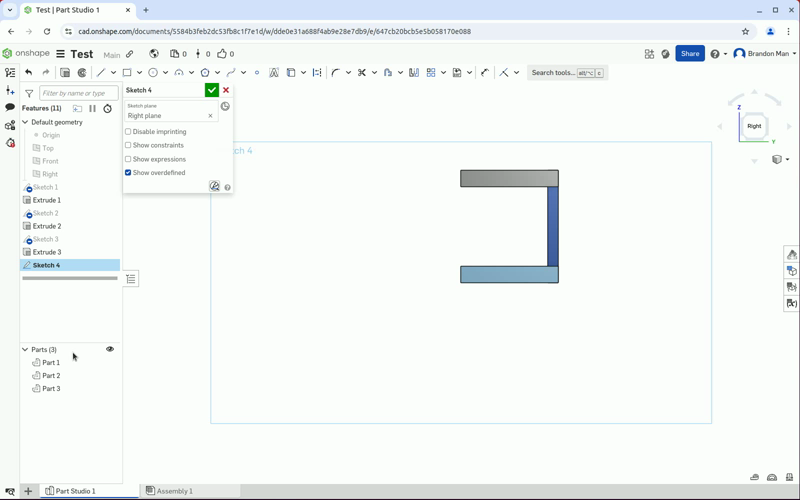
key(y)
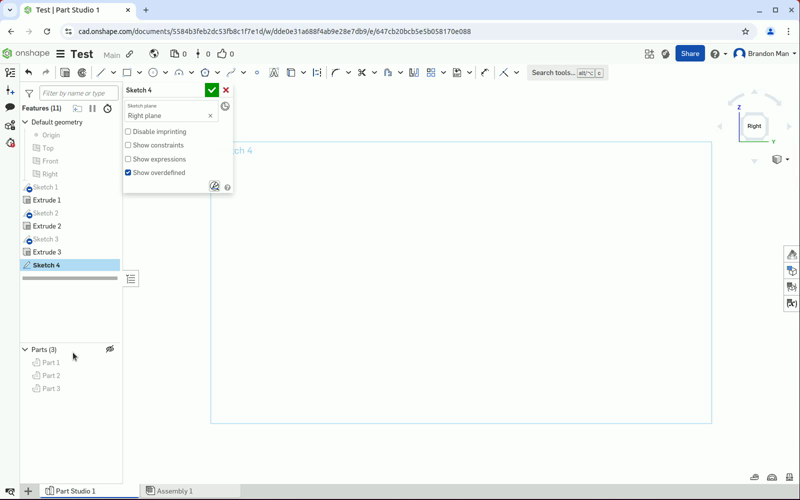
key(l)
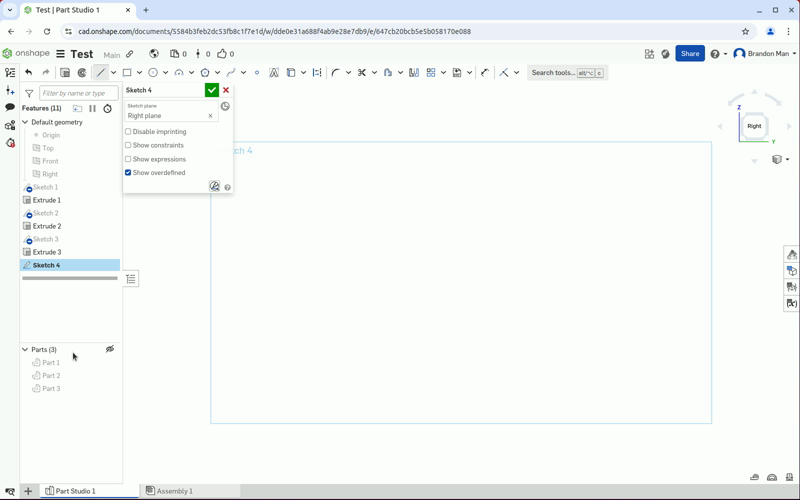
key_down(shift)
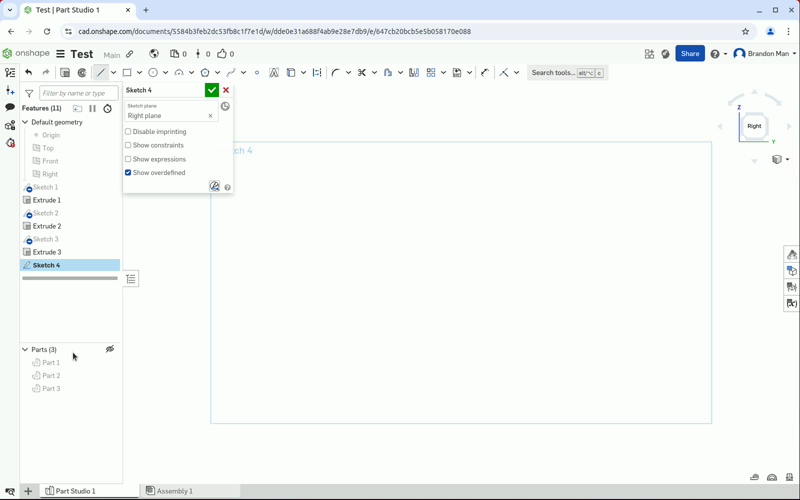
mouse_move(513, 282)
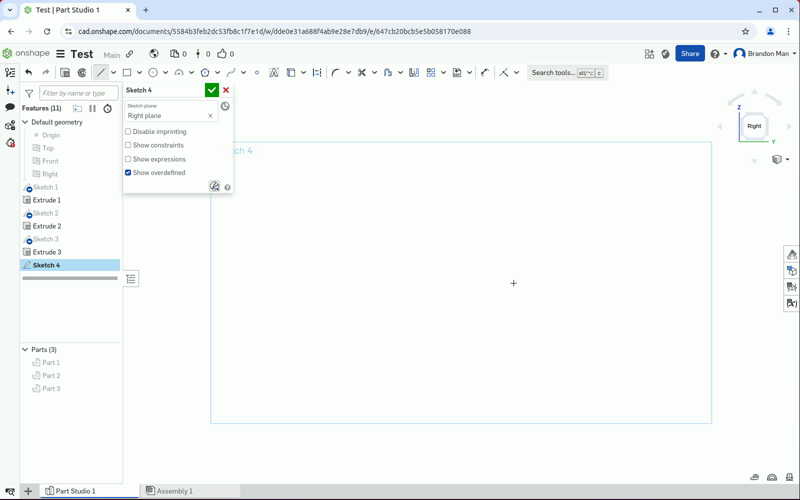
click(513, 282)
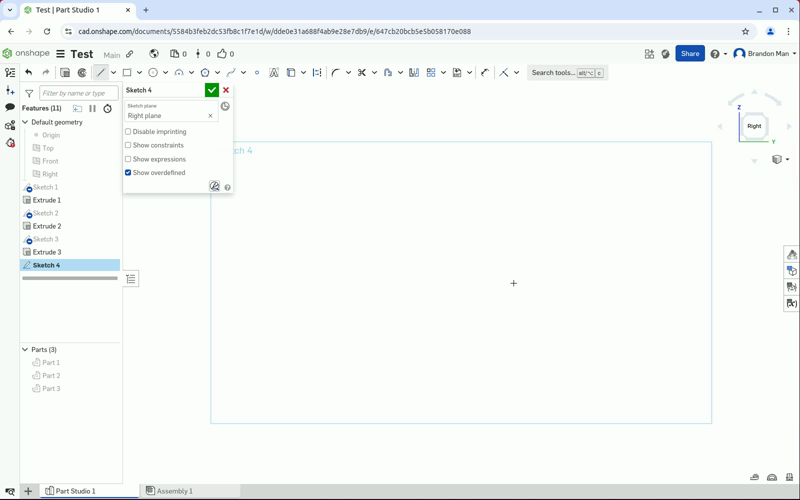
key_up(shift)
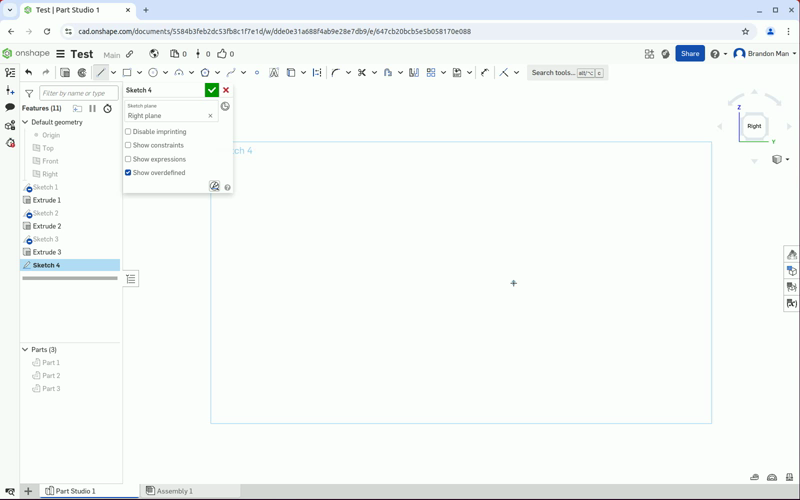
key_down(shift)
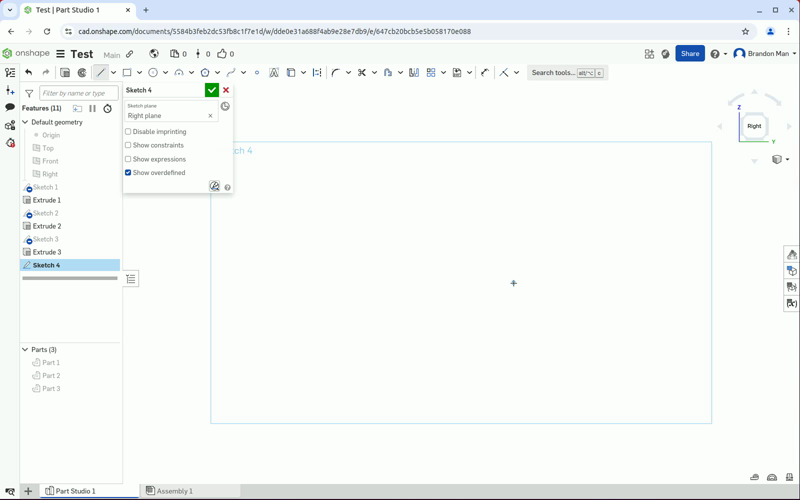
mouse_move(543, 282)
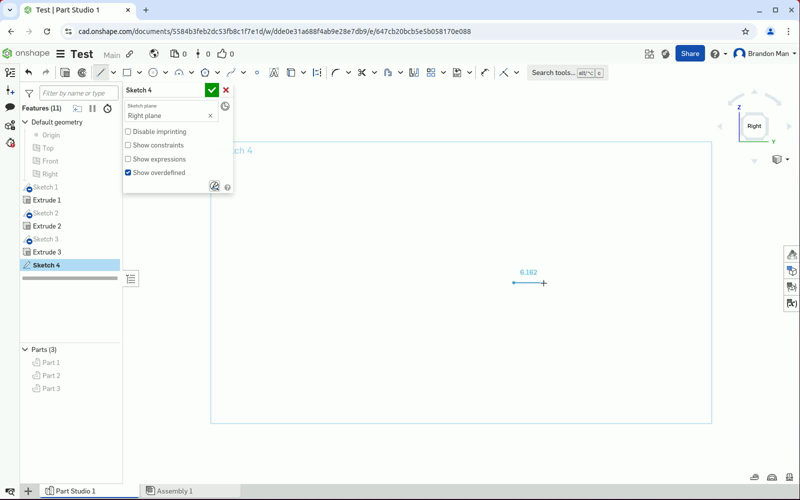
mouse_move(524, 282)
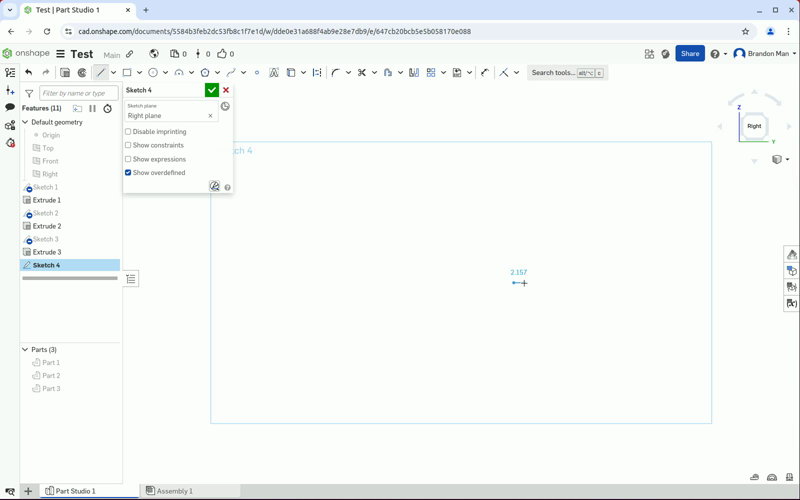
click(524, 282)
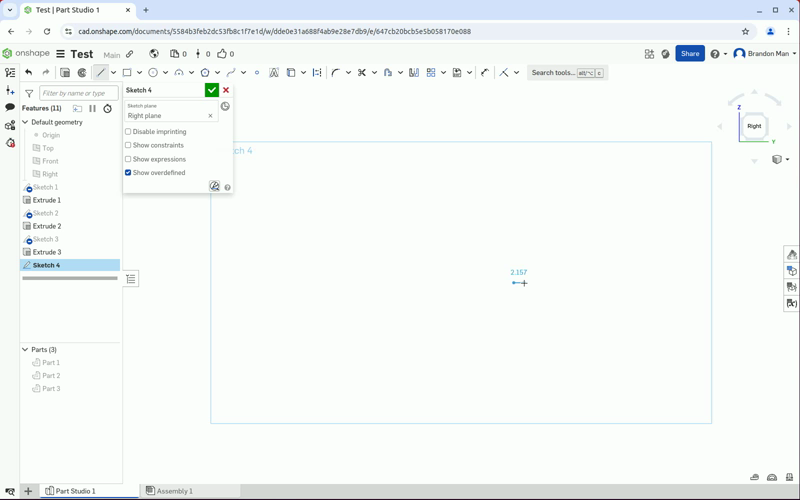
key_up(shift)
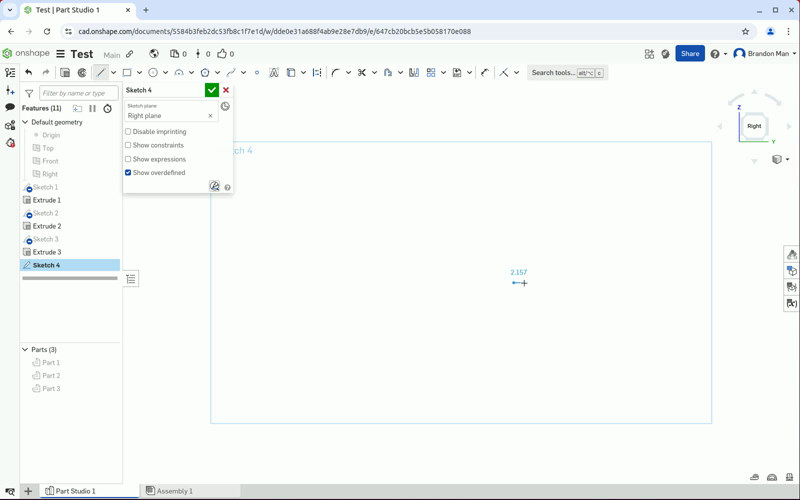
key_down(shift)
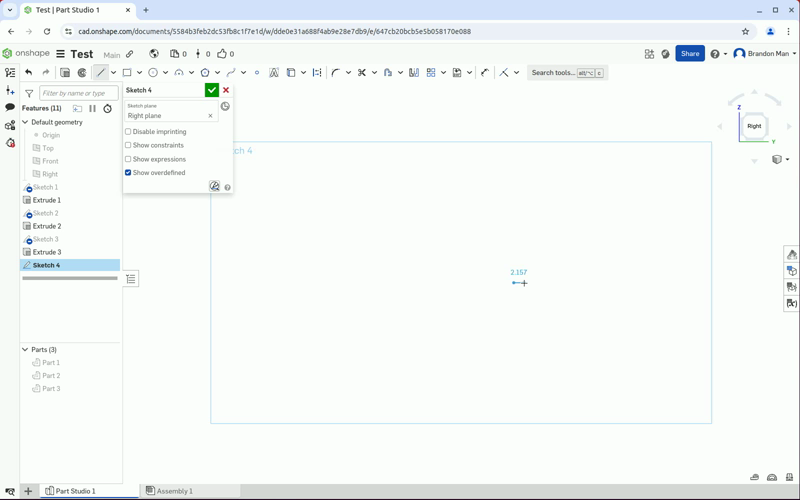
mouse_move(524, 170)
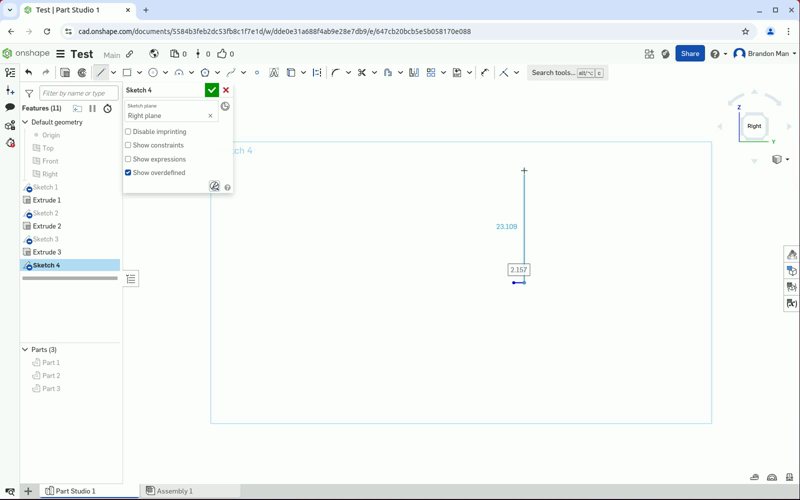
click(524, 170)
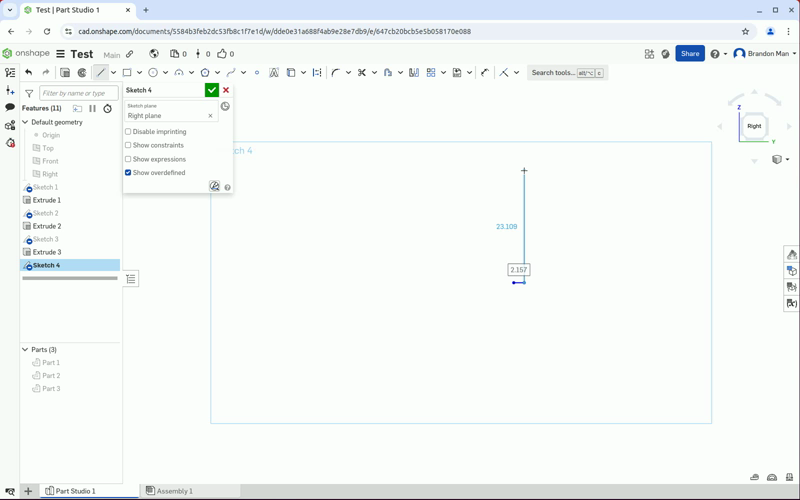
key_up(shift)
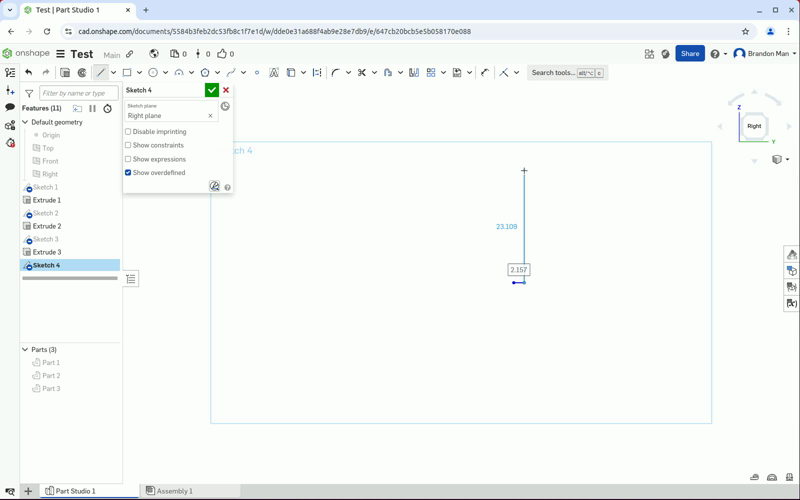
key_down(shift)
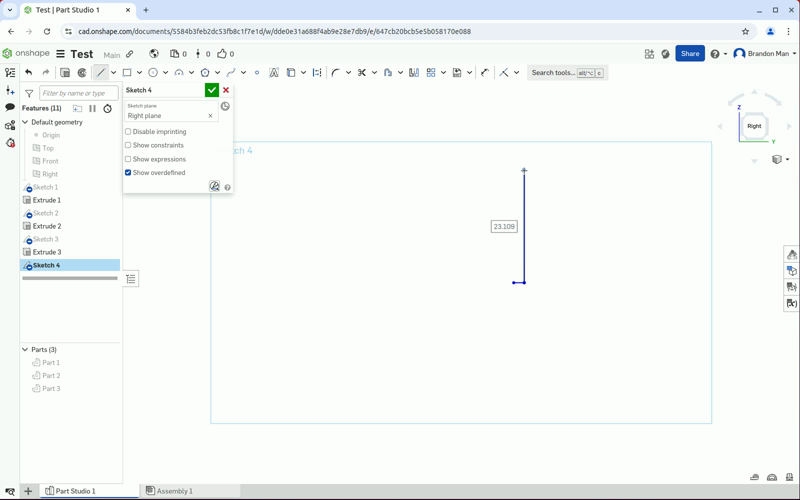
mouse_move(554, 170)
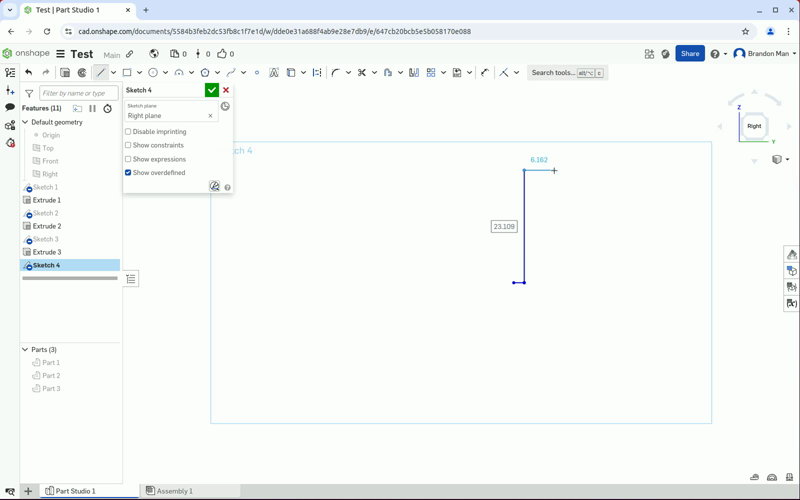
mouse_move(513, 170)
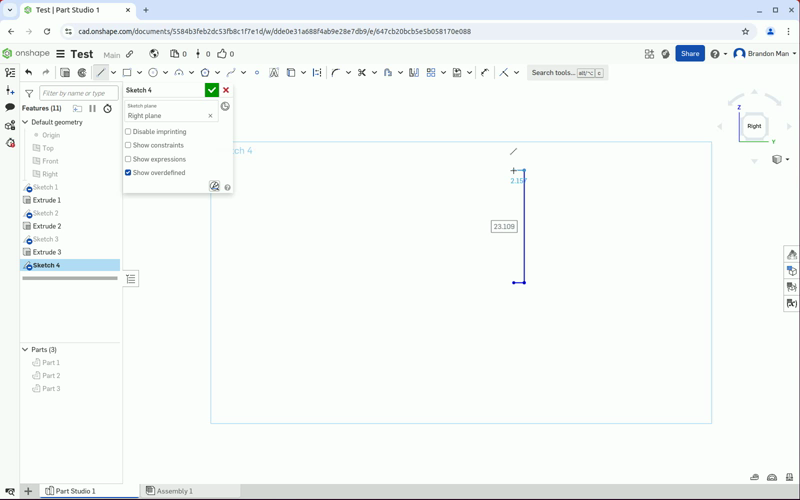
click(513, 170)
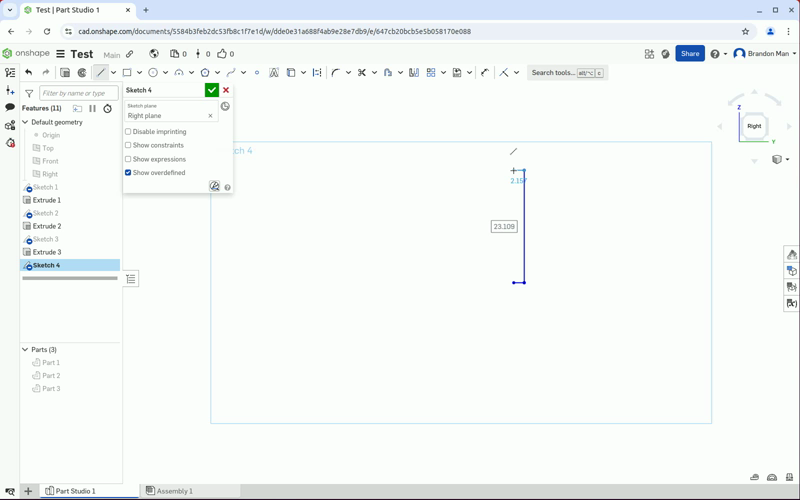
key_up(shift)
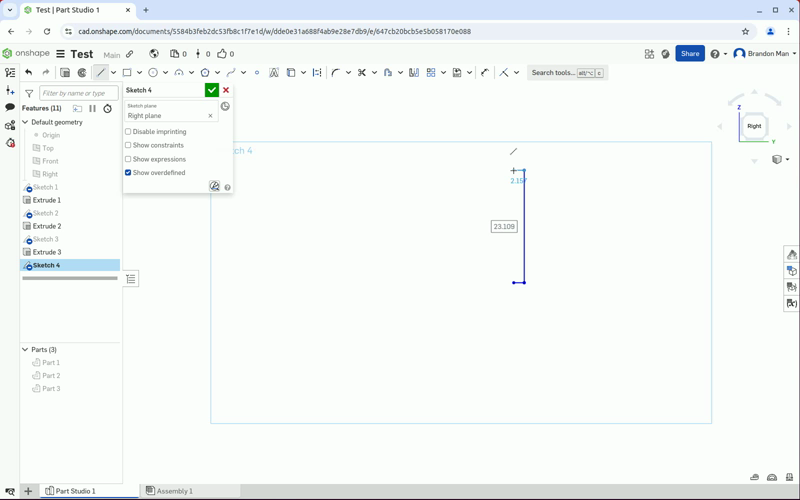
key_down(shift)
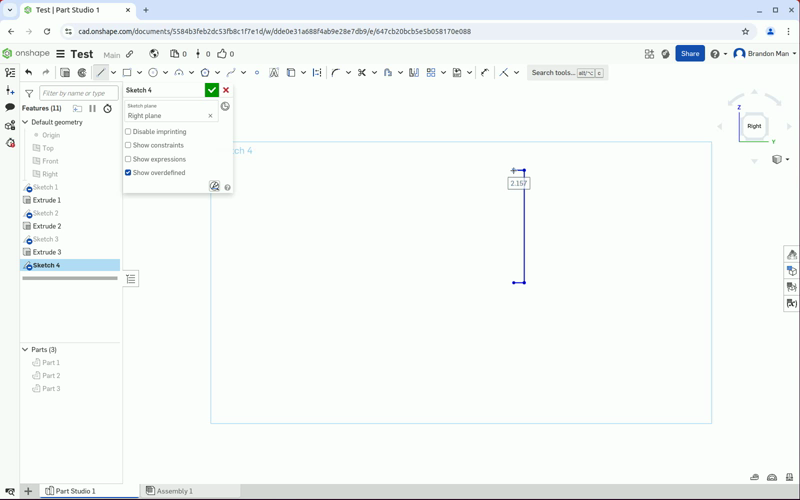
mouse_move(513, 282)
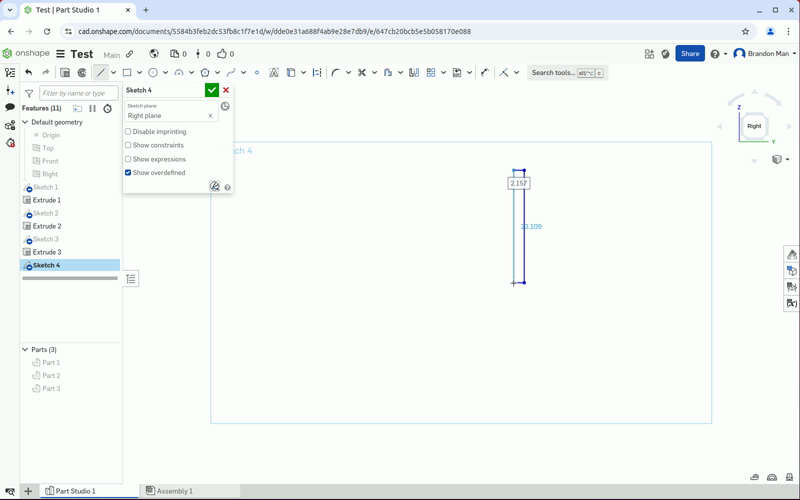
key_up(shift)
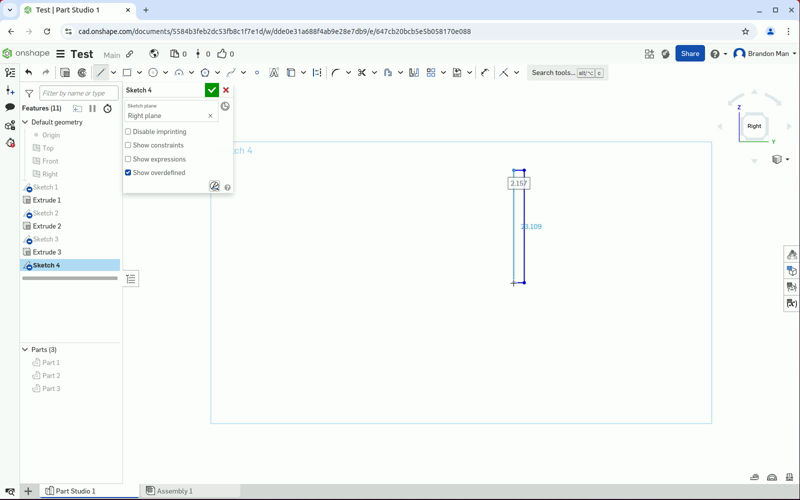
click(513, 282)
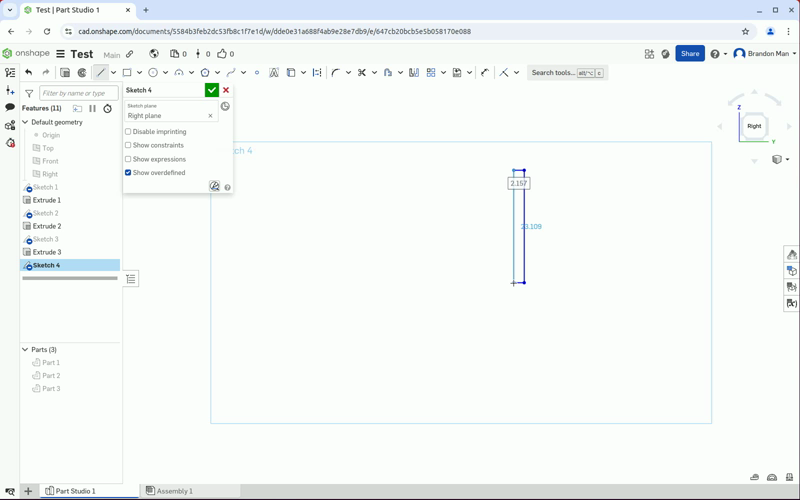
key(esc)
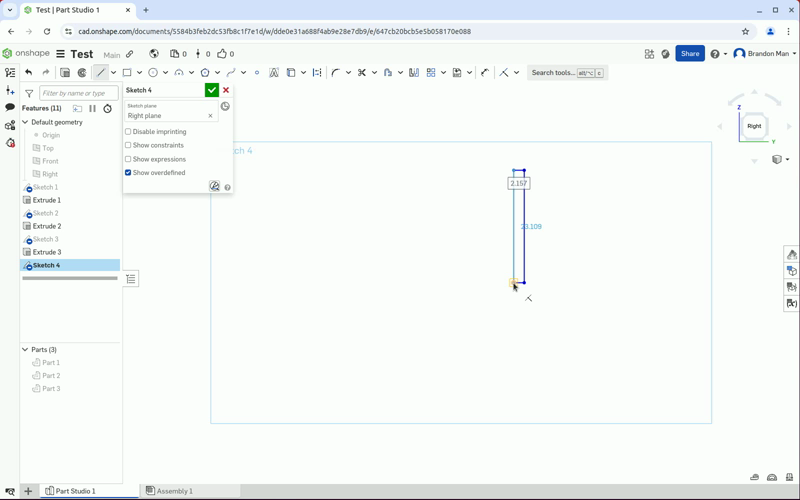
mouse_move(516, 185)
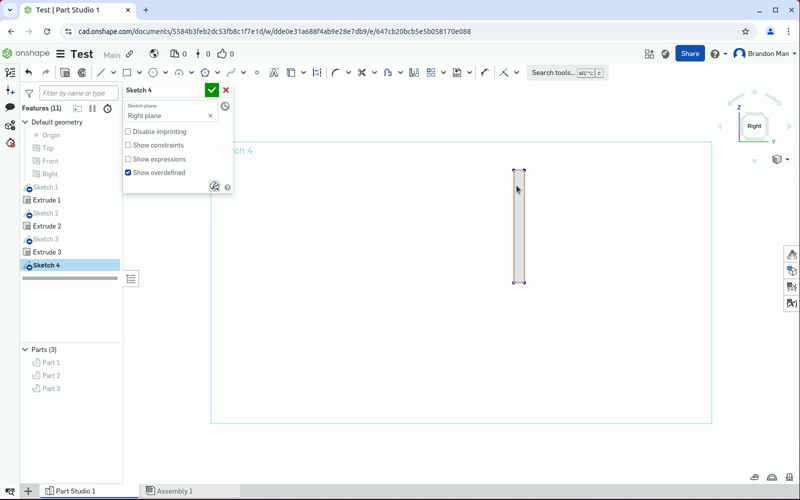
scroll(6)
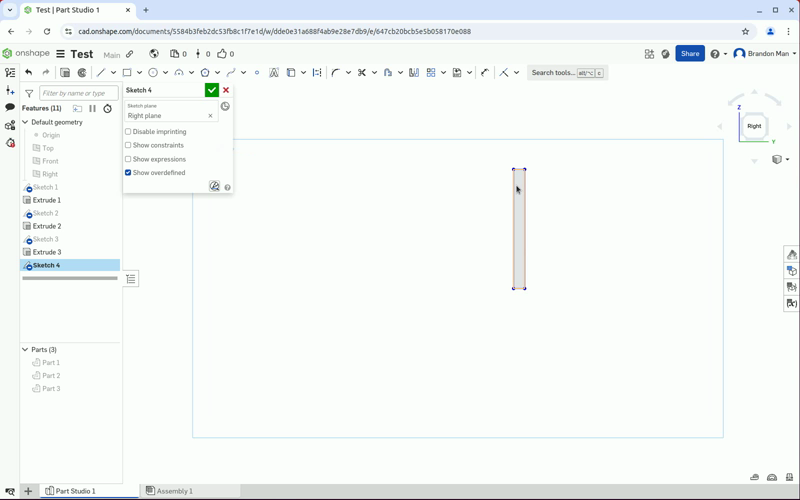
scroll(6)
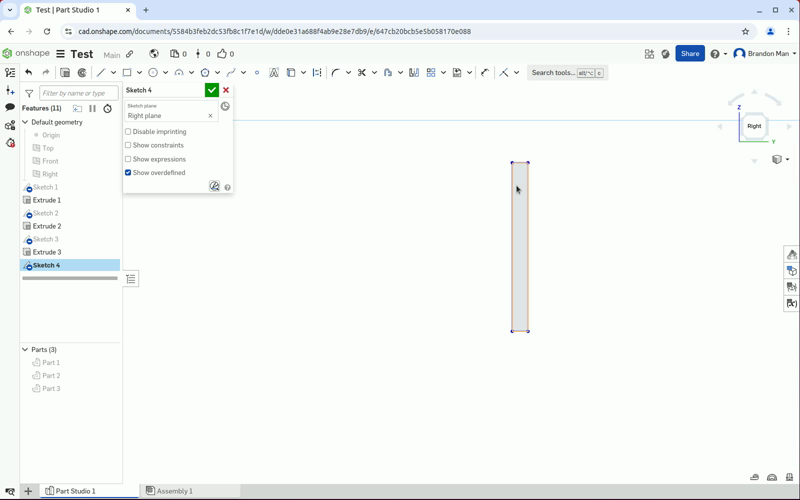
scroll(6)
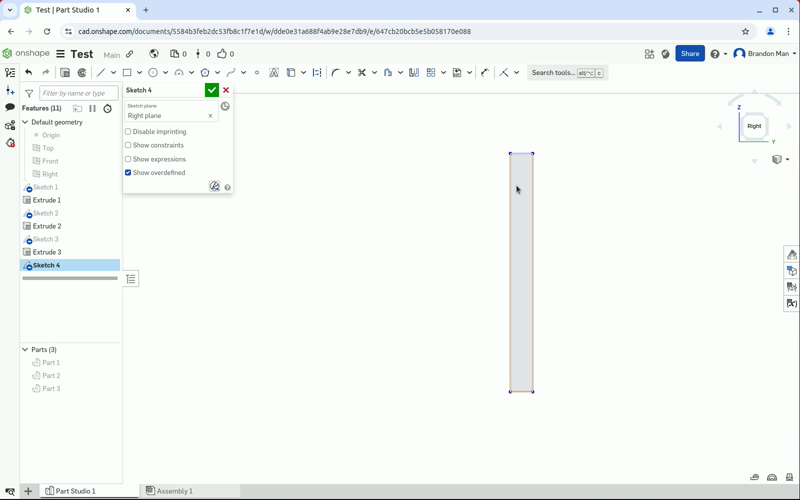
scroll(6)
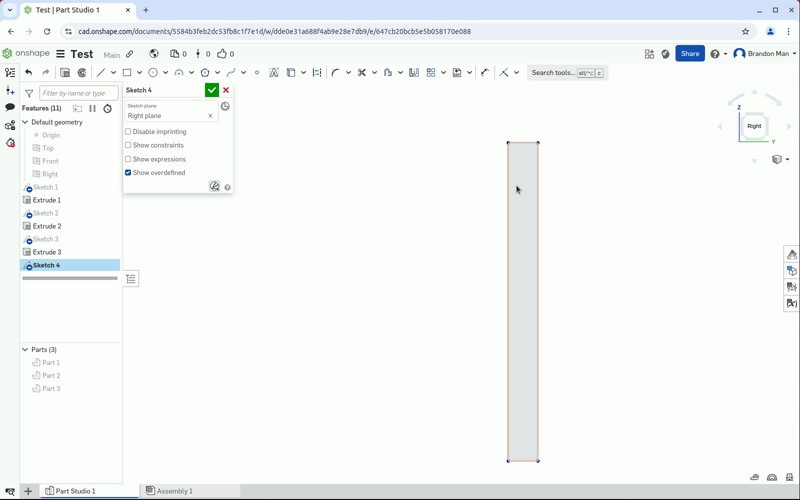
scroll(6)
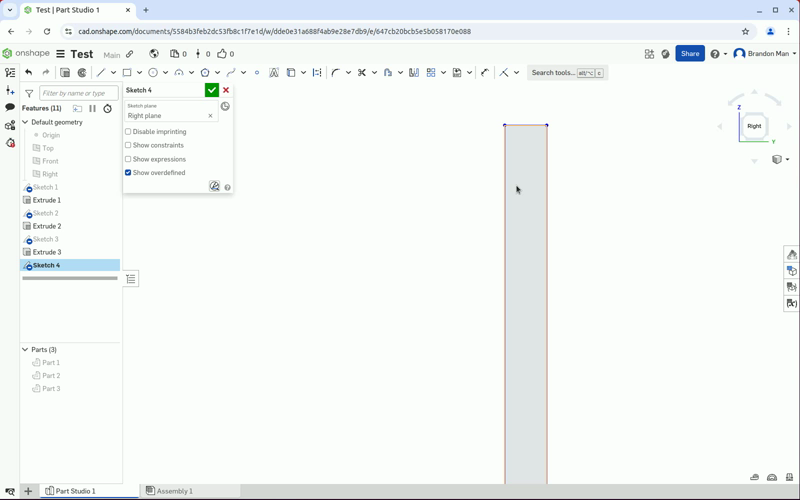
scroll(6)
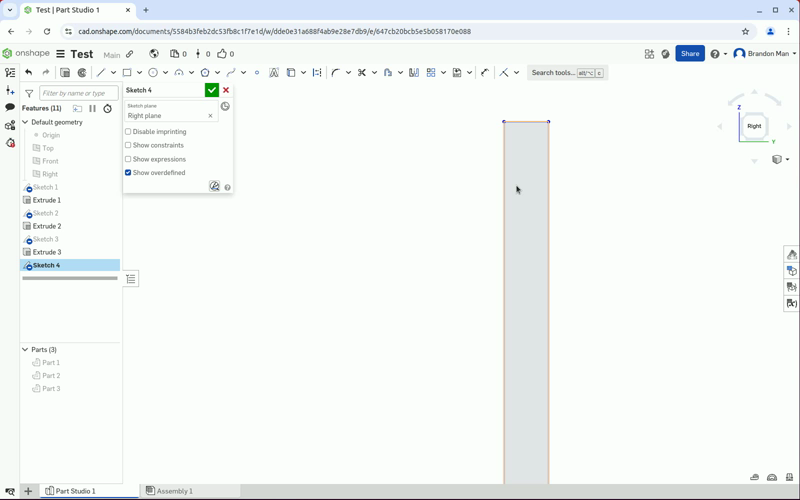
scroll(6)
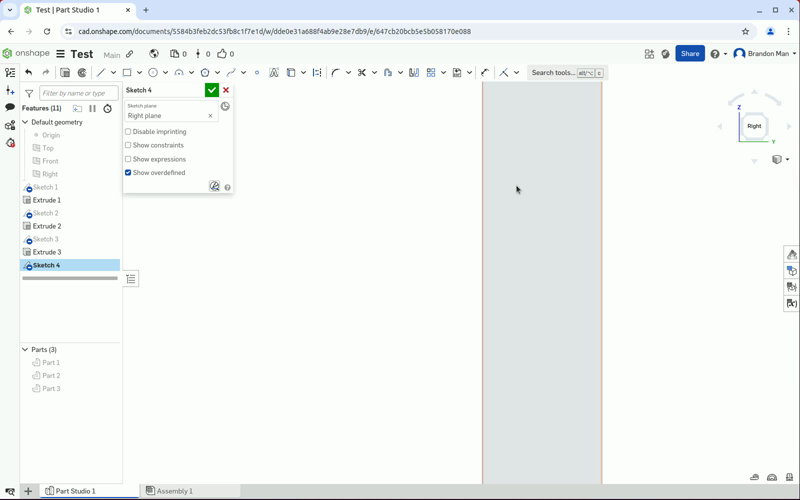
click(516, 185)
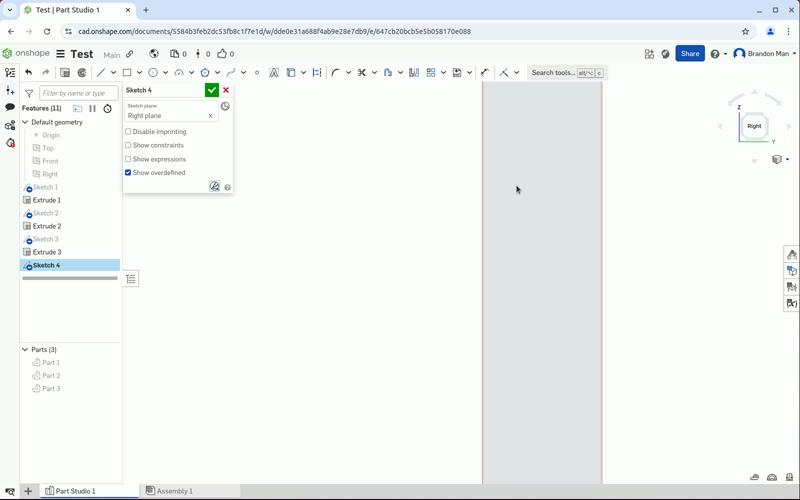
scroll(-6)
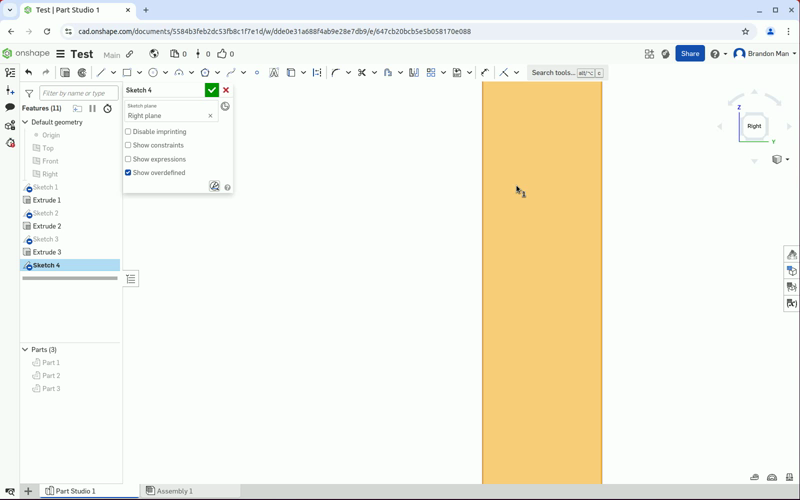
scroll(-6)
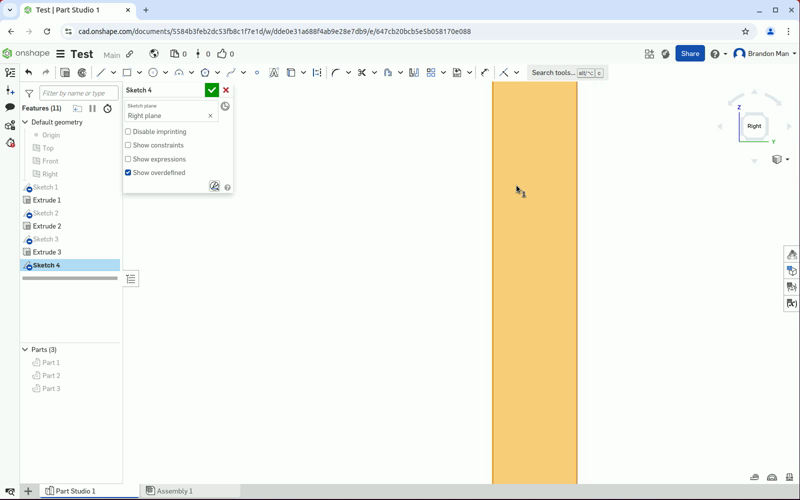
scroll(-6)
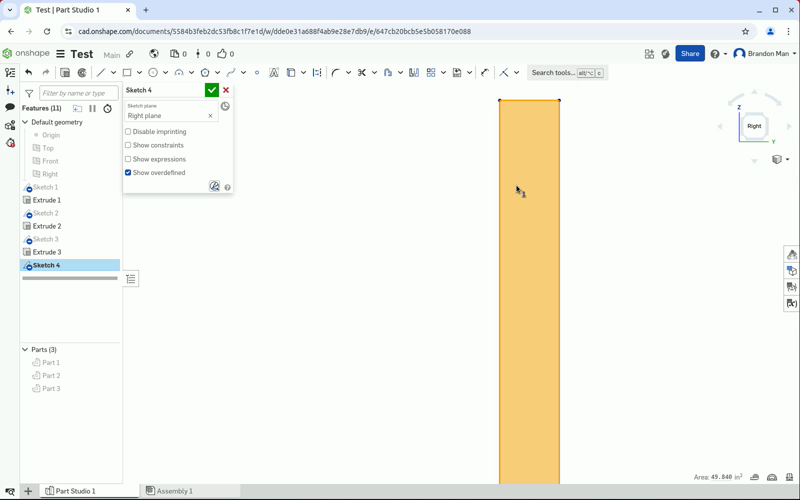
scroll(-6)
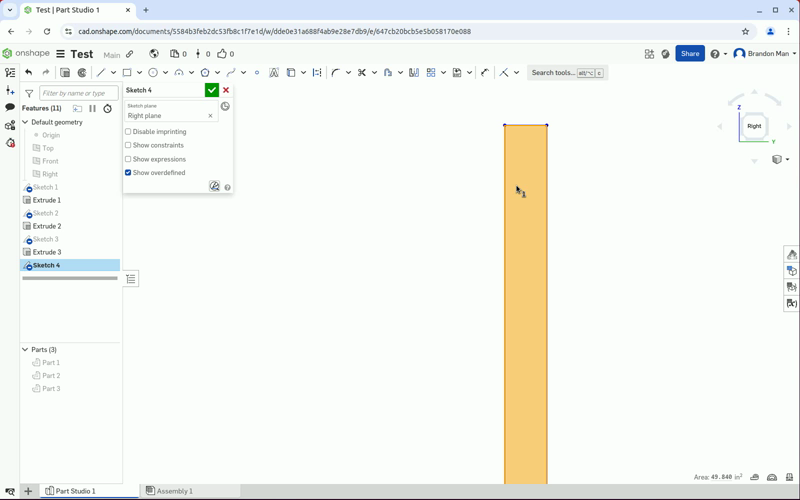
scroll(-6)
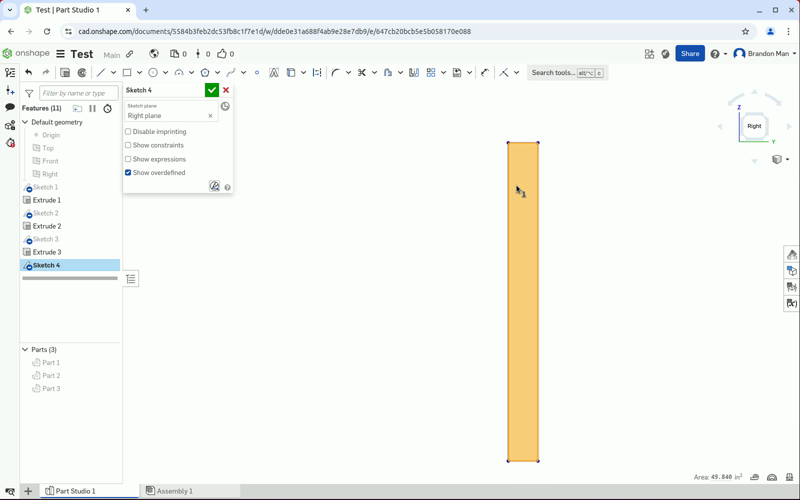
scroll(-6)
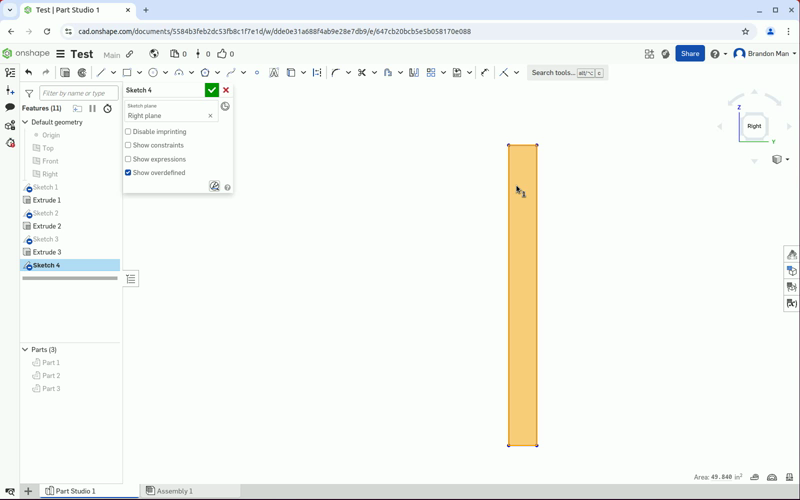
scroll(-6)
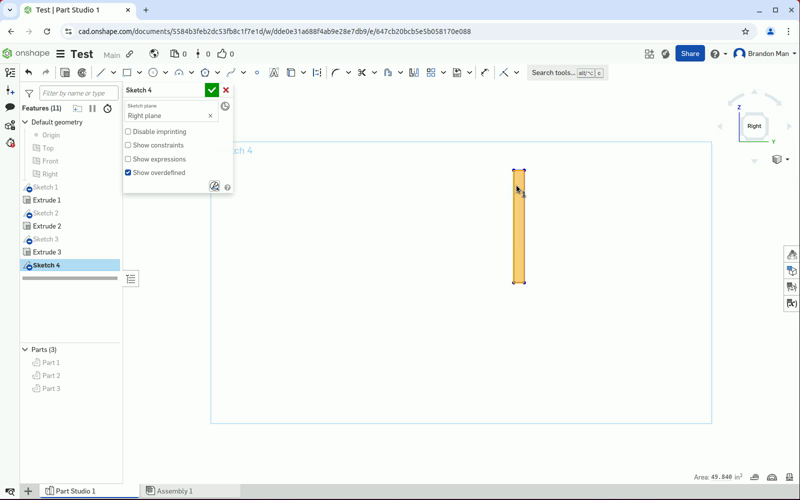
mouse_move(73, 352)
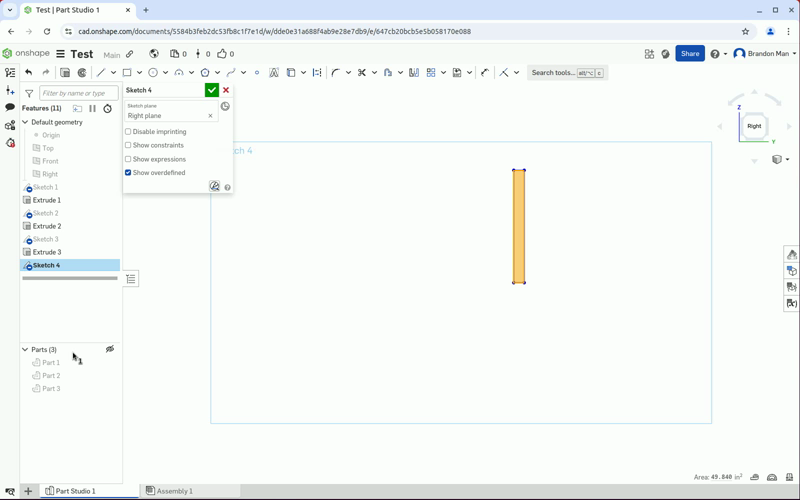
key(shift+y)
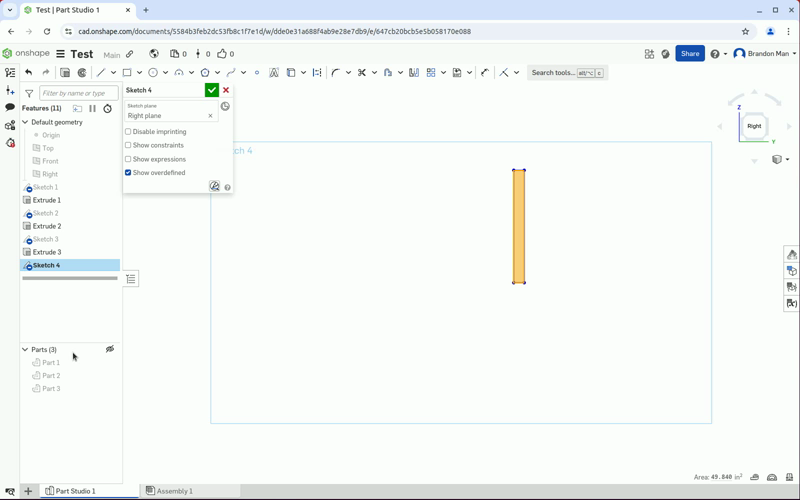
key(shift+e)
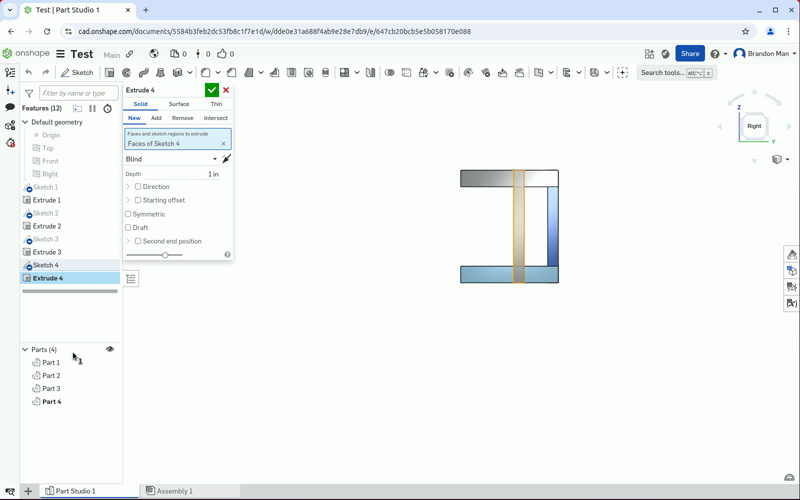
mouse_move(143, 106)
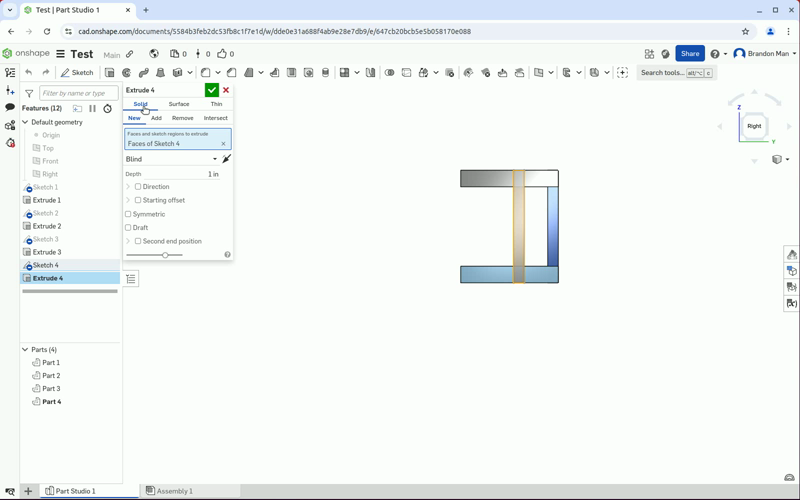
click(143, 106)
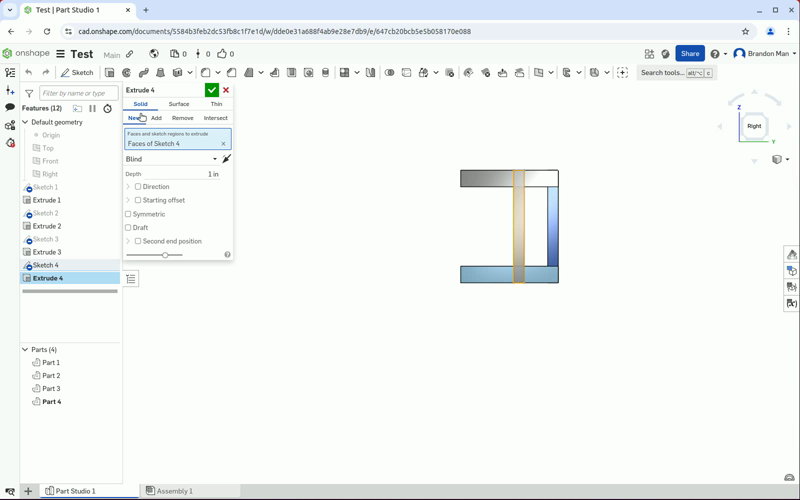
mouse_move(137, 120)
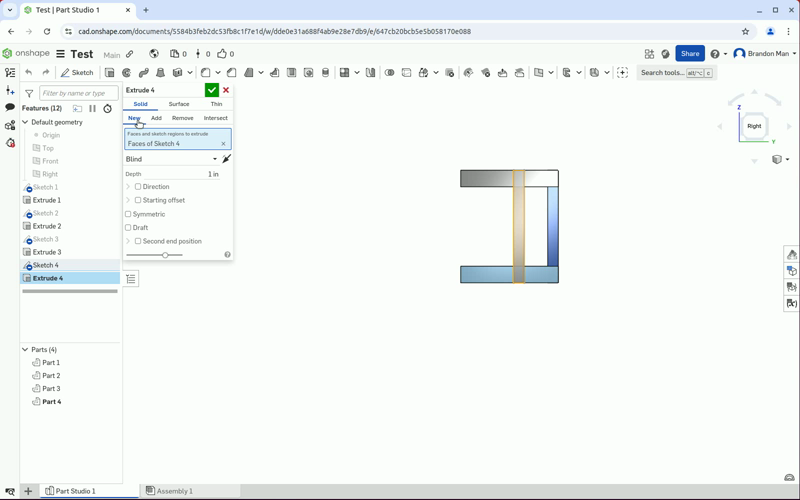
click(137, 120)
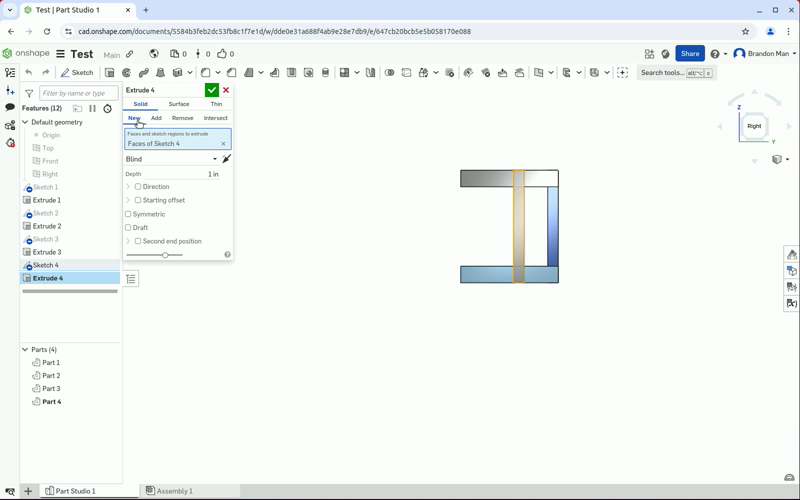
key(tab, 4)
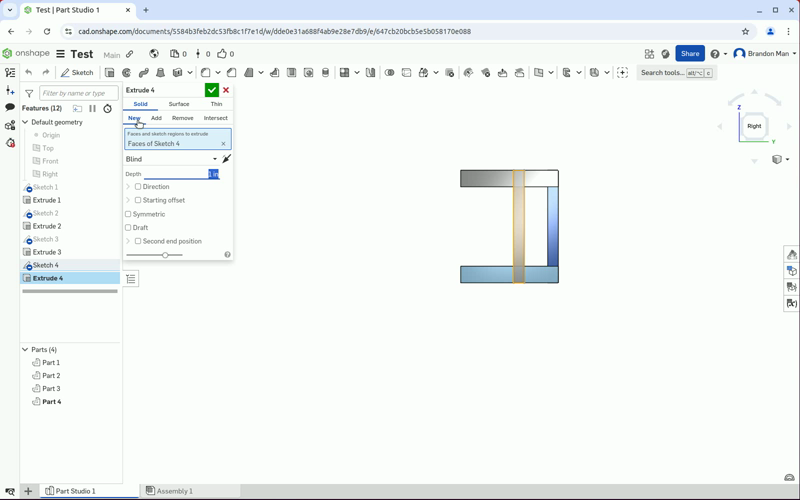
text(0.962)
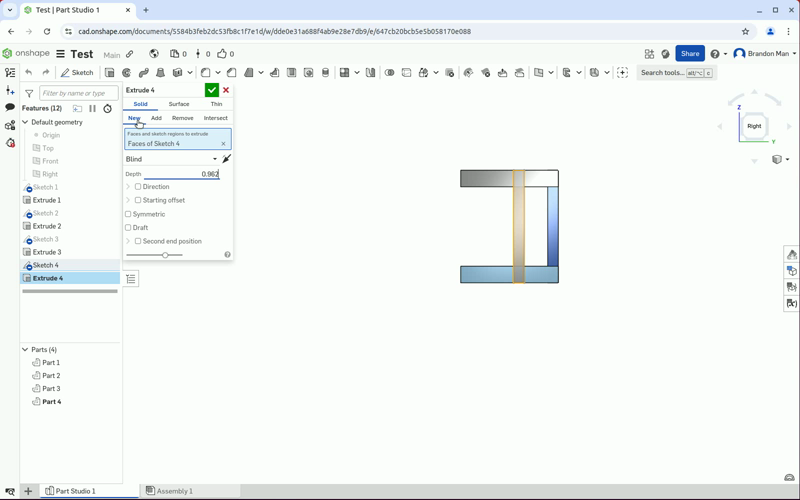
key(tab, 3)
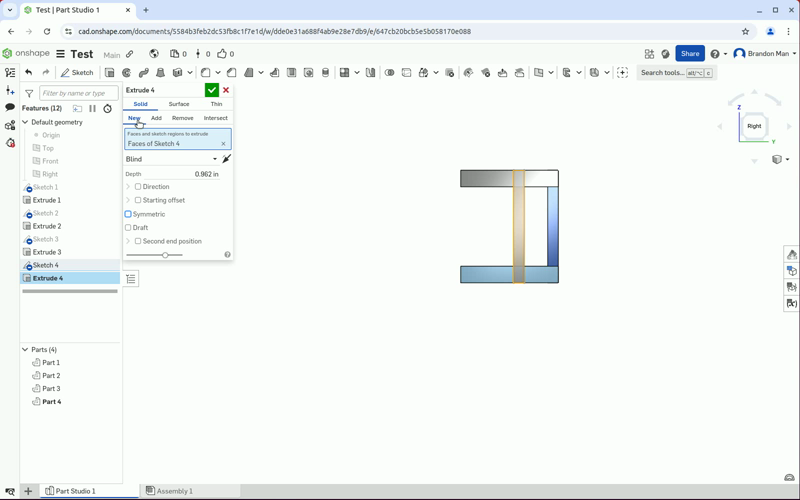
key(space)
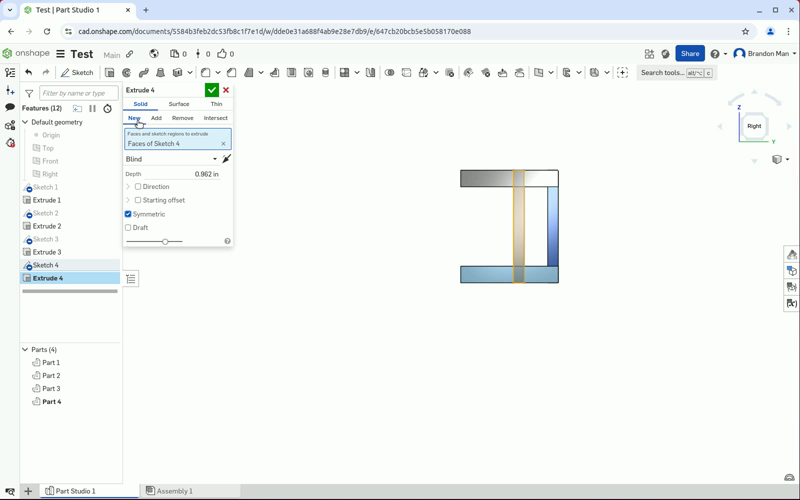
key(enter)
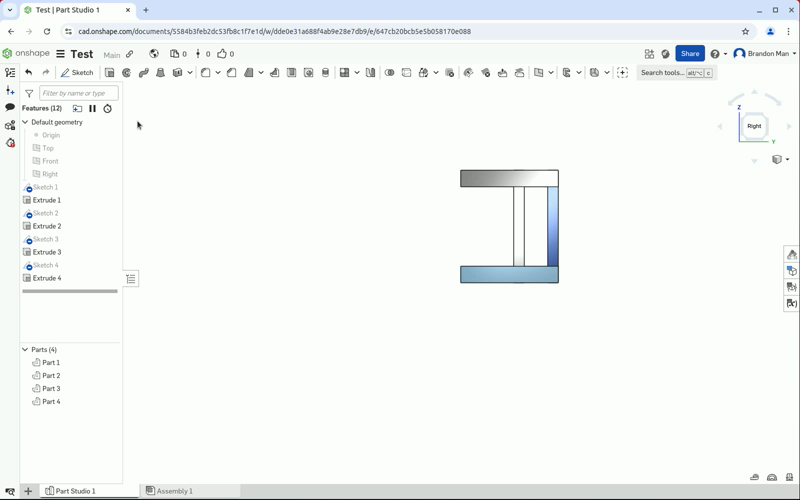
key(shift+h)
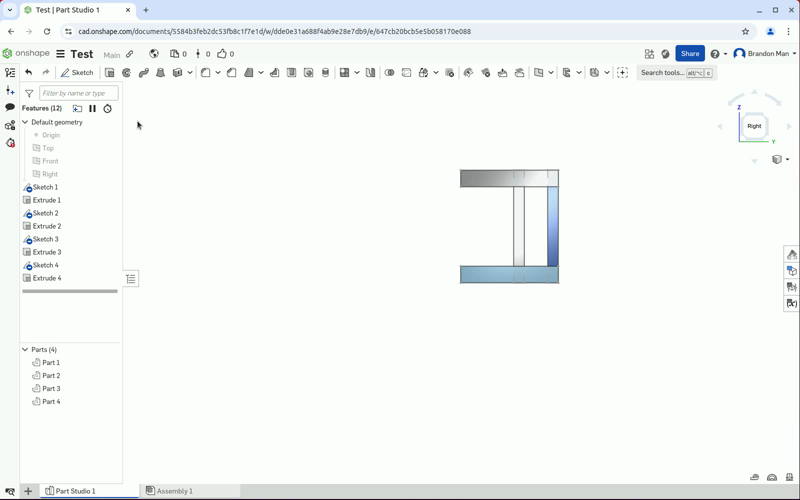
key(shift+h)
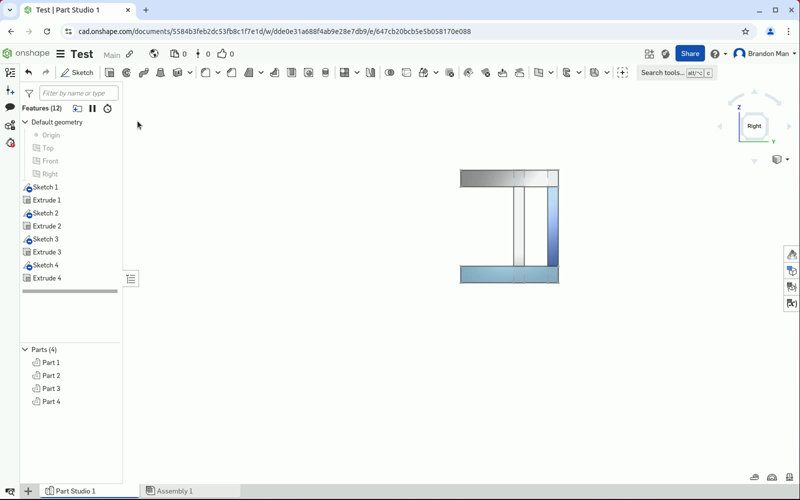
key(shift+7)
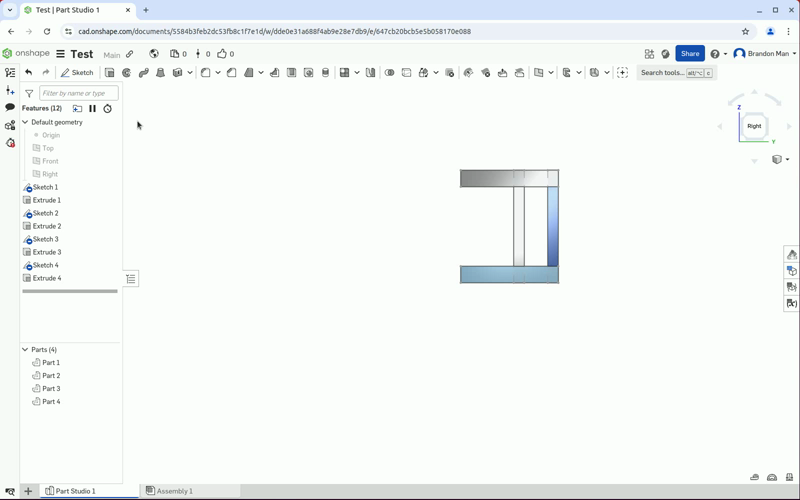
key(right, 2)
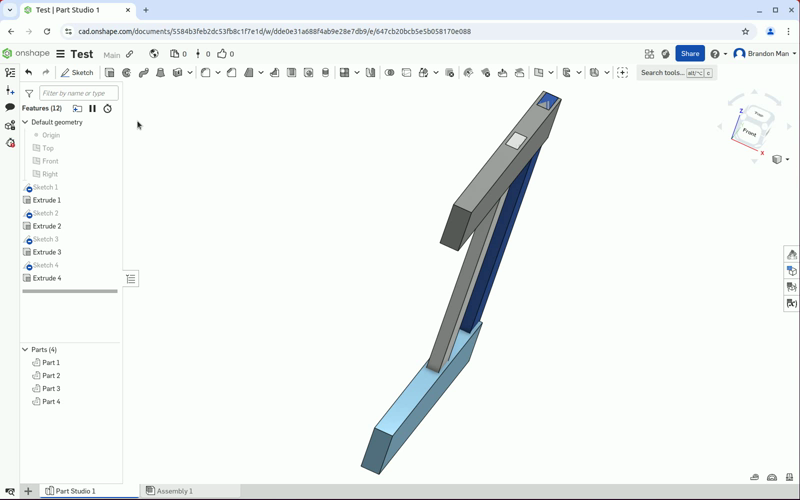
key(down, 2)
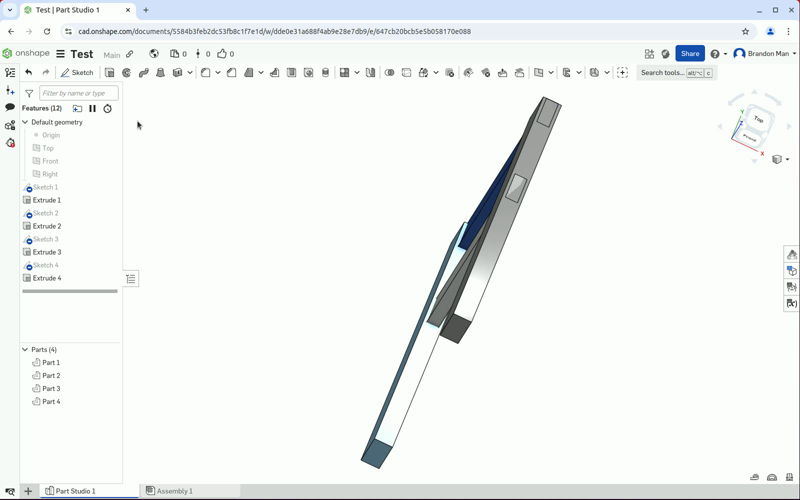
key(up, 2)
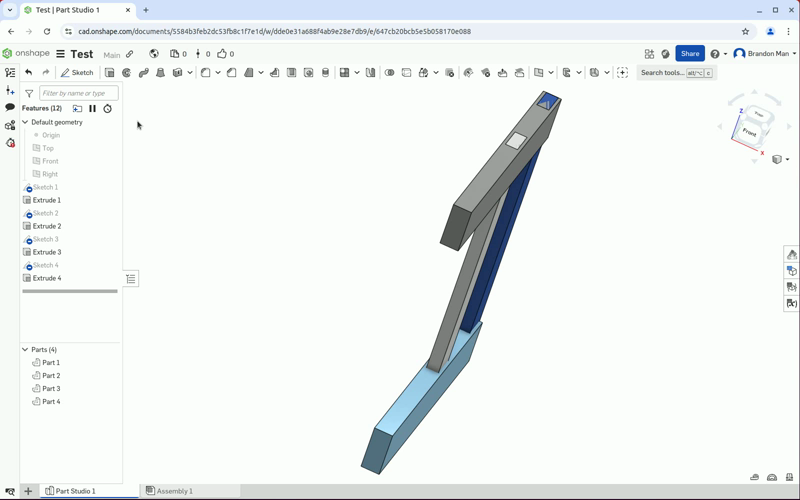
key(left, 2)
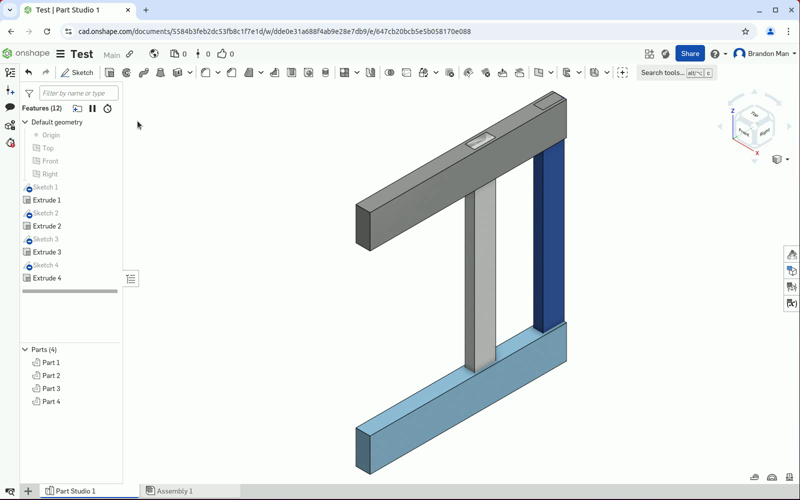
mouse_move(73, 189)
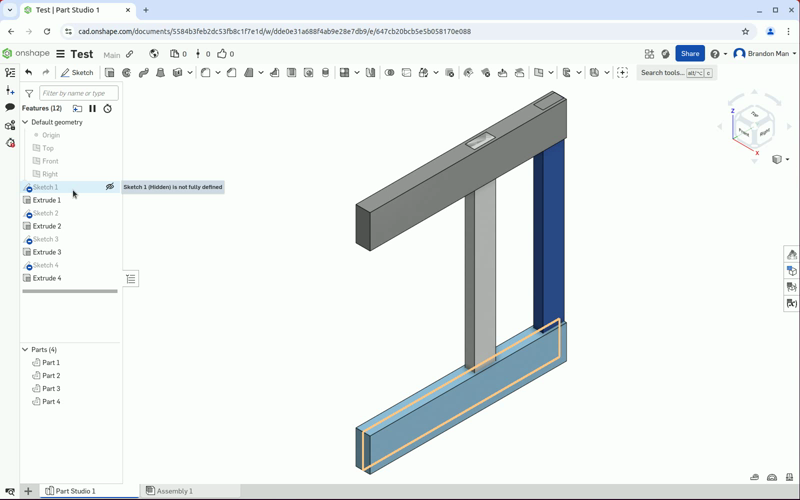
click(73, 189)